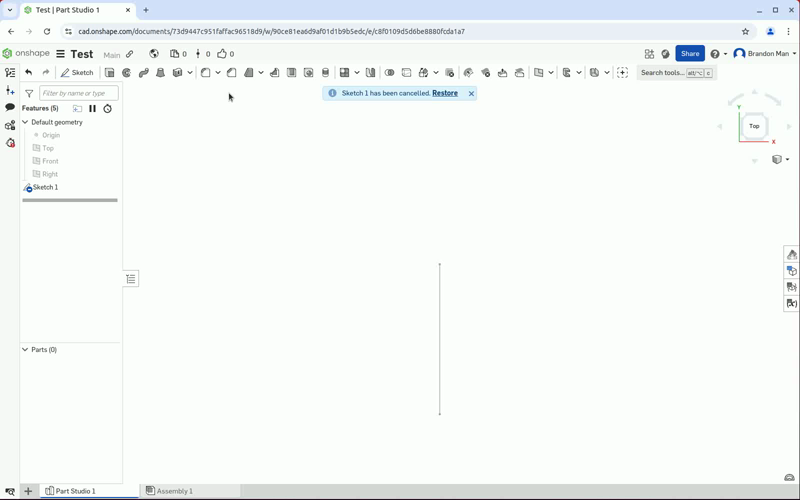
key(shift+h)
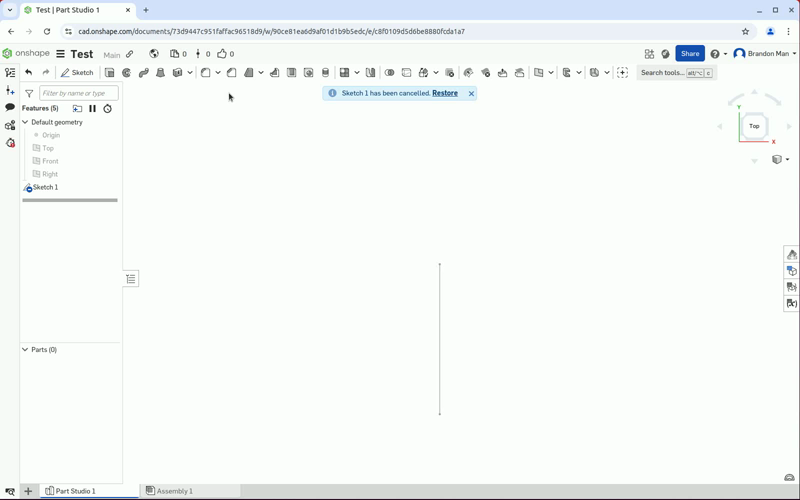
key(shift+s)
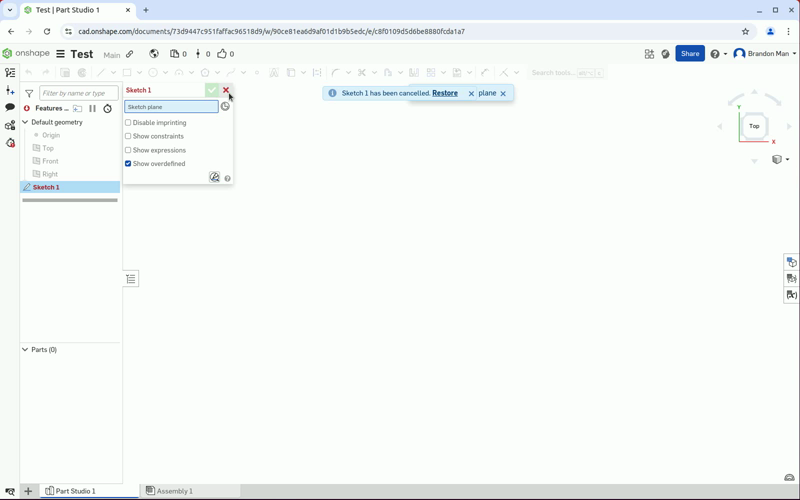
mouse_move(73, 150)
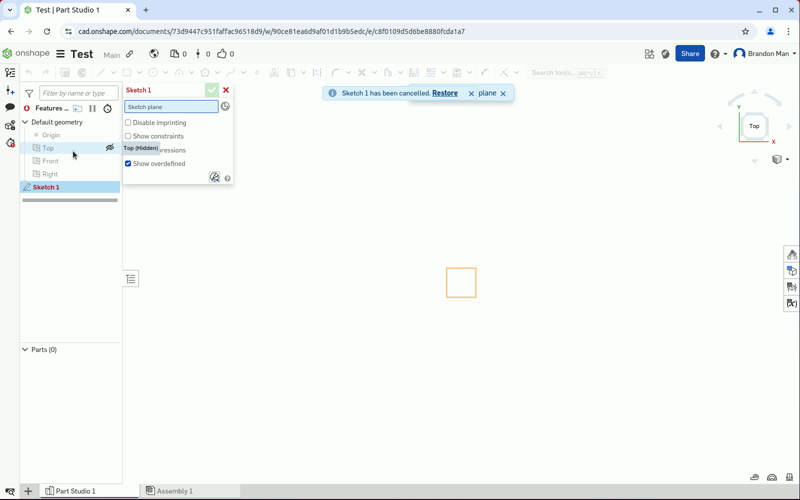
click(73, 150)
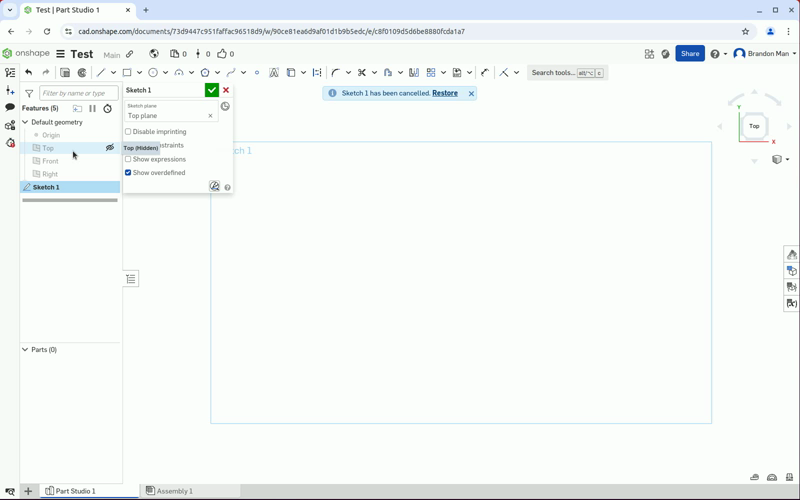
mouse_move(73, 352)
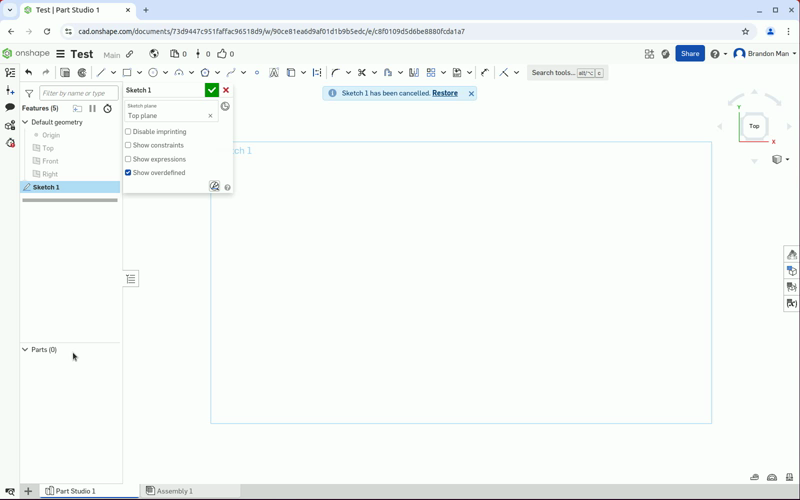
key(y)
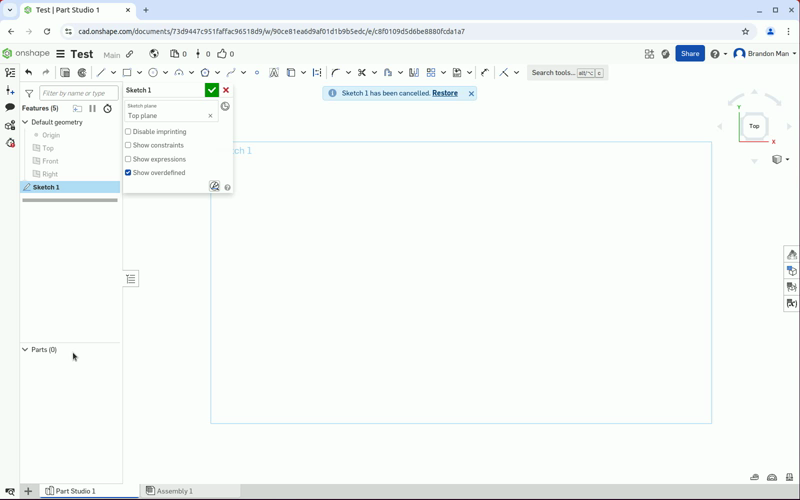
key(l)
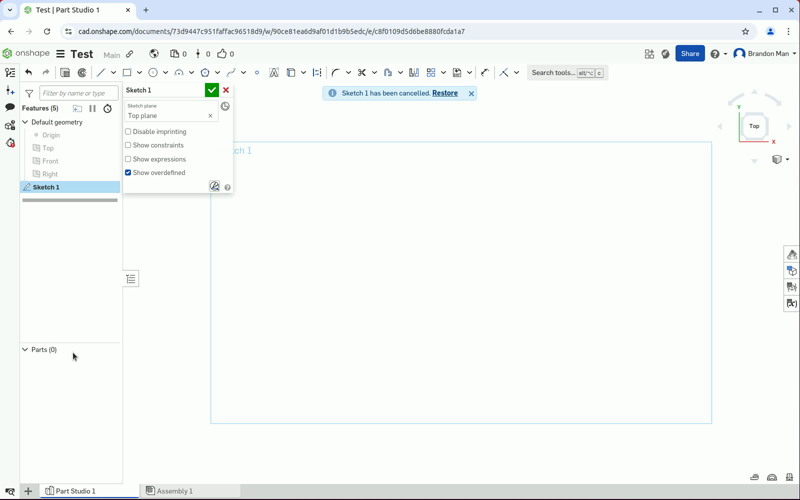
key_down(shift)
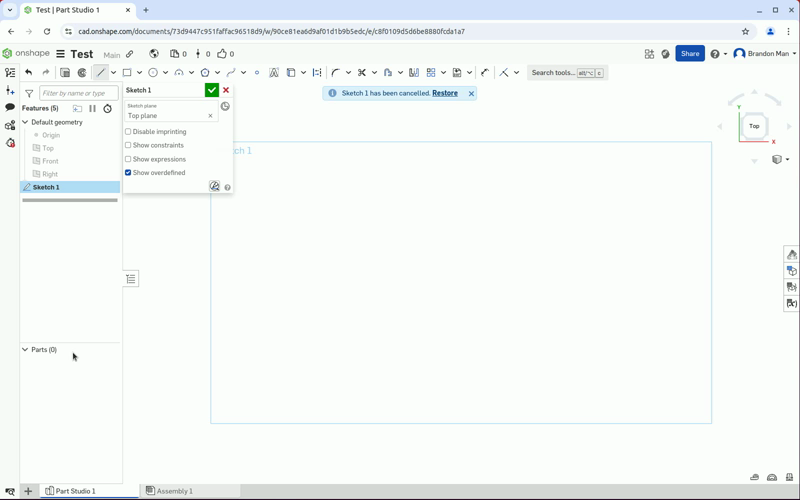
mouse_move(460, 282)
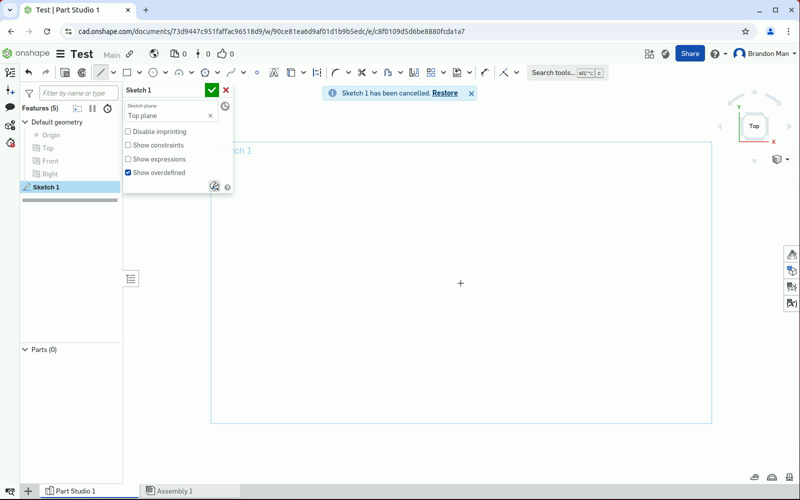
click(460, 282)
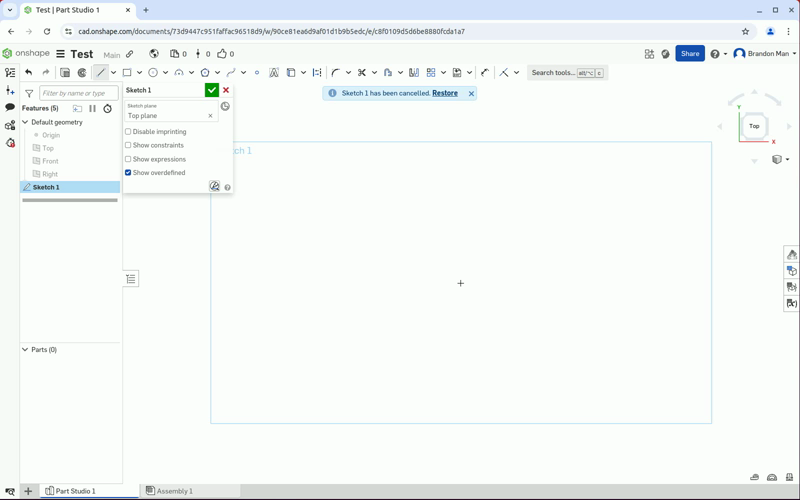
key_up(shift)
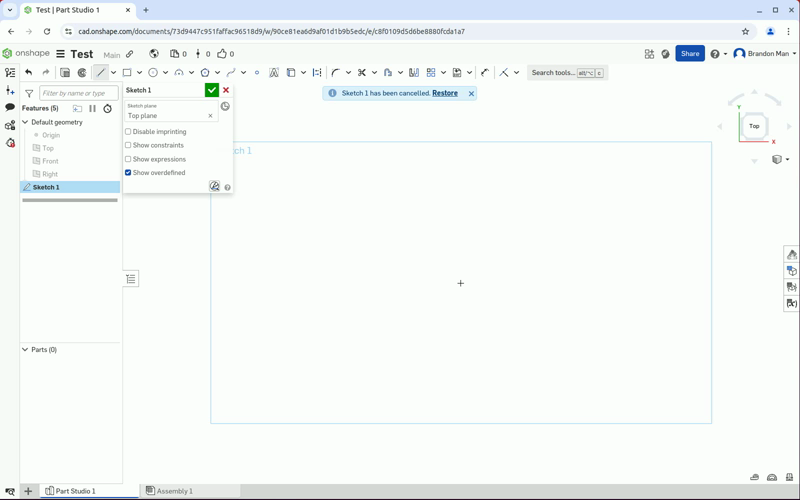
key_down(shift)
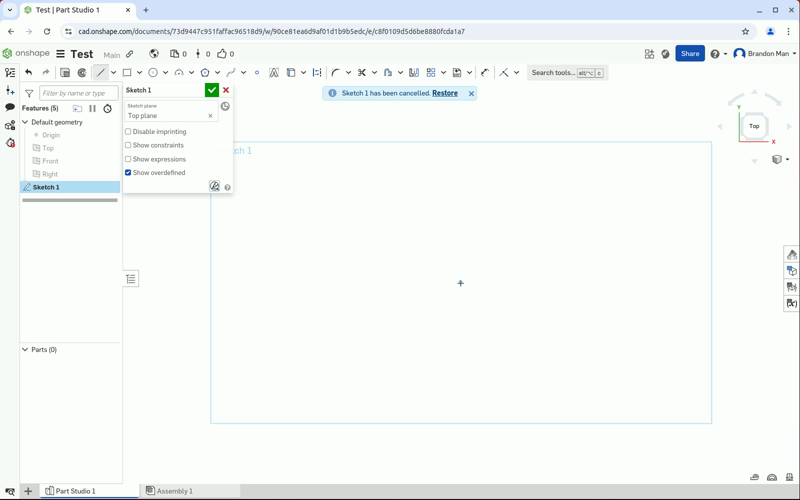
mouse_move(531, 282)
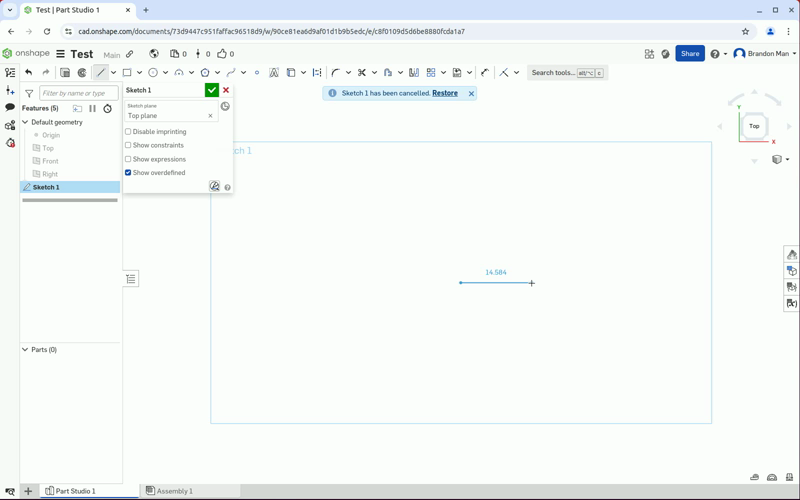
click(531, 282)
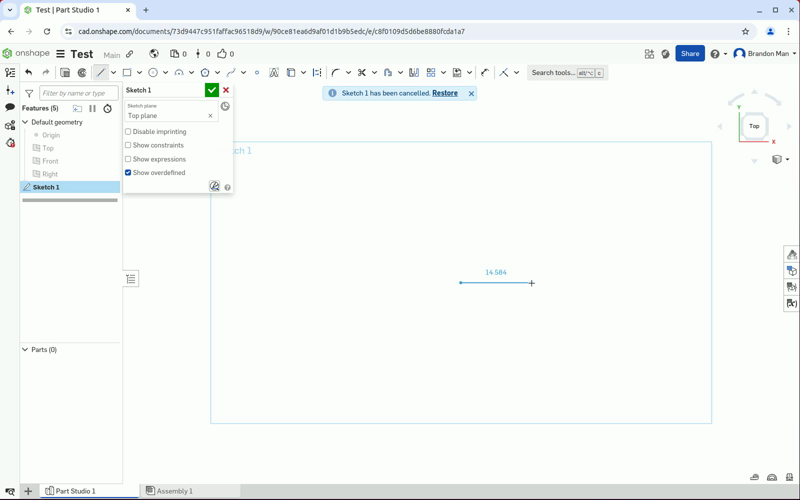
key_up(shift)
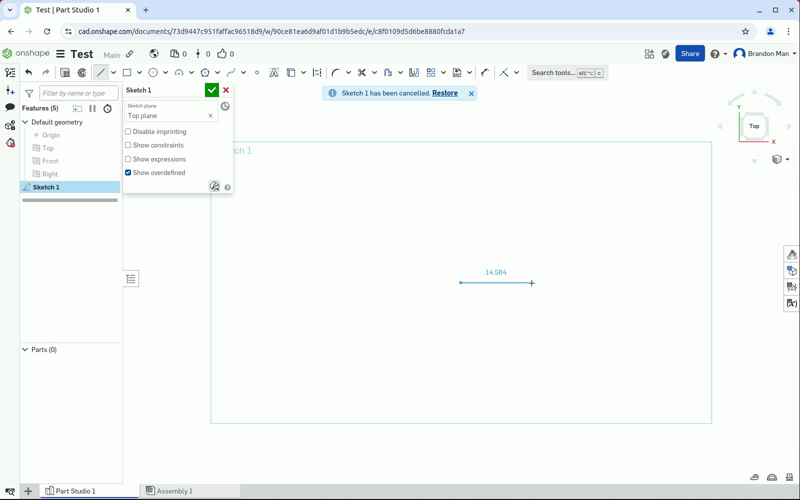
key_down(shift)
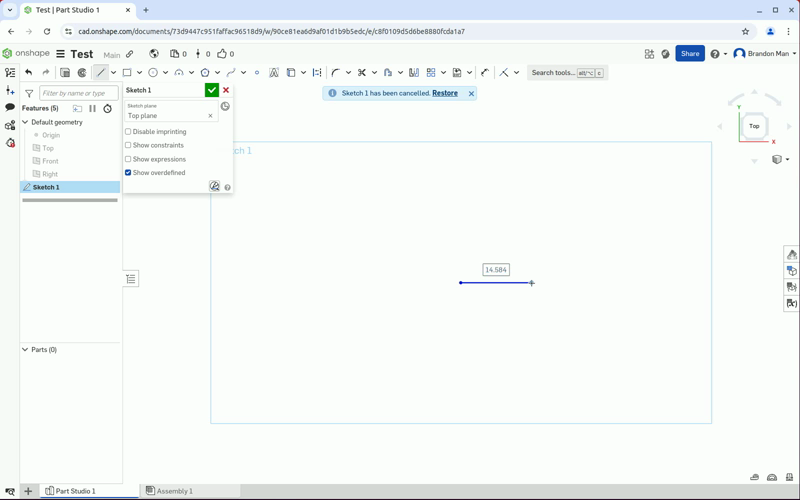
mouse_move(531, 170)
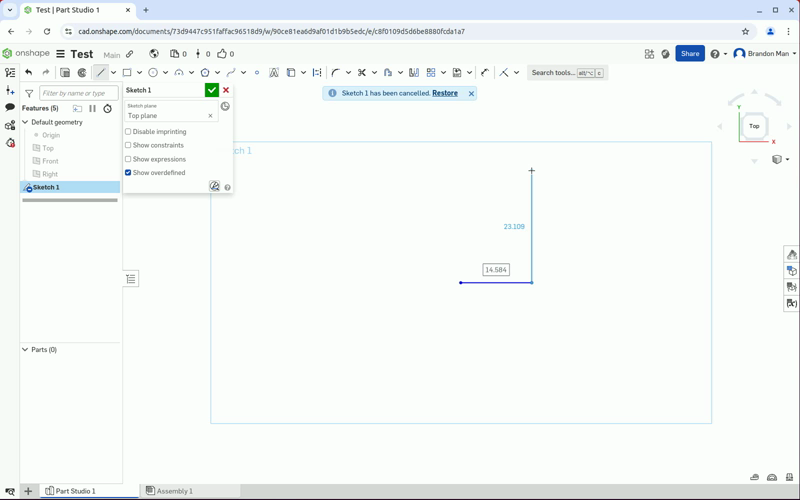
click(531, 170)
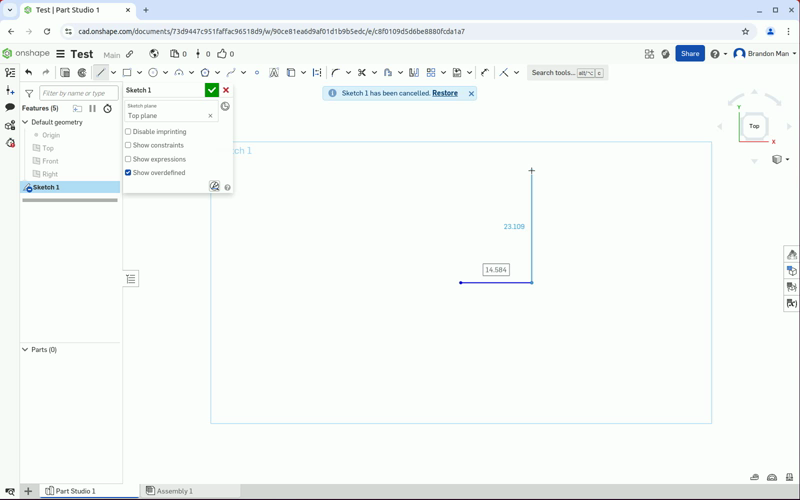
key_up(shift)
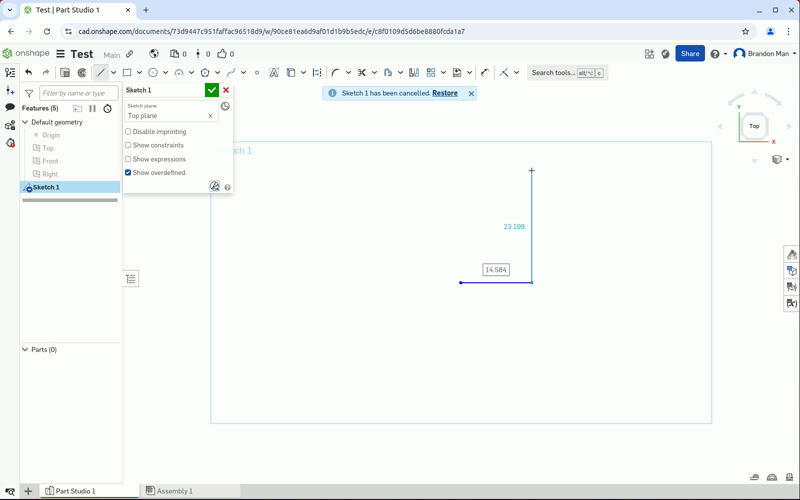
key_down(shift)
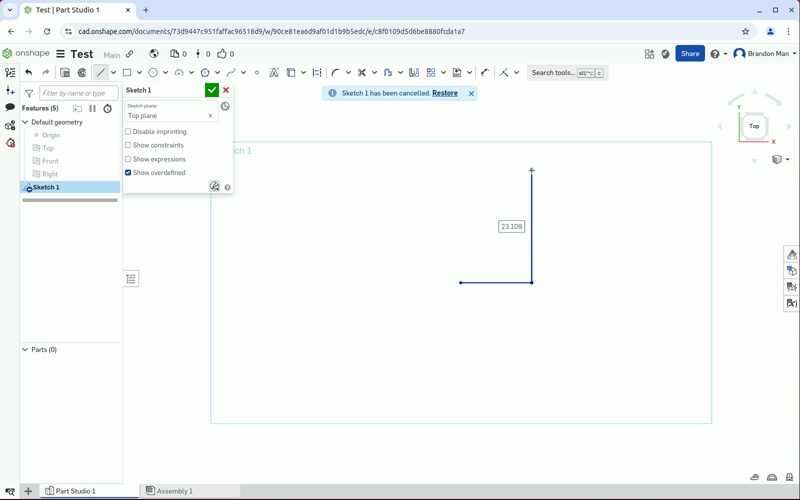
mouse_move(460, 170)
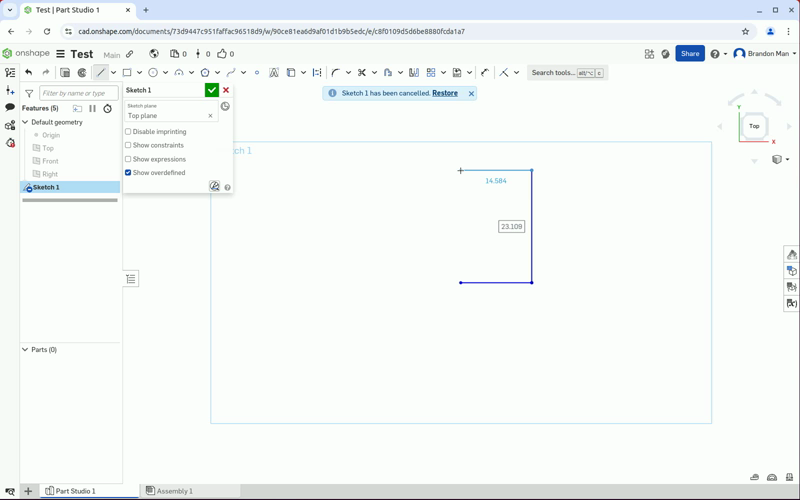
click(460, 170)
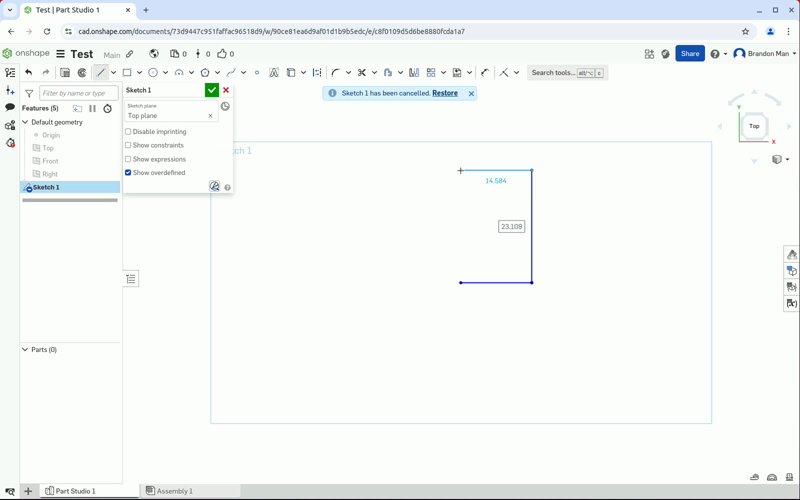
key_up(shift)
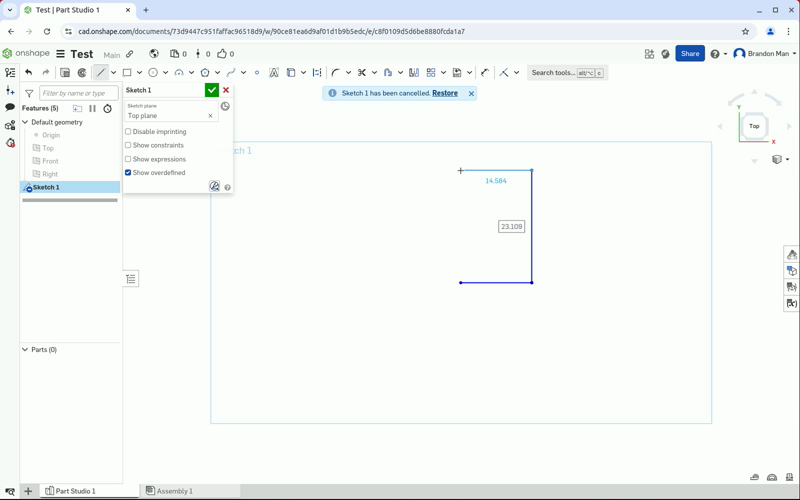
key_down(shift)
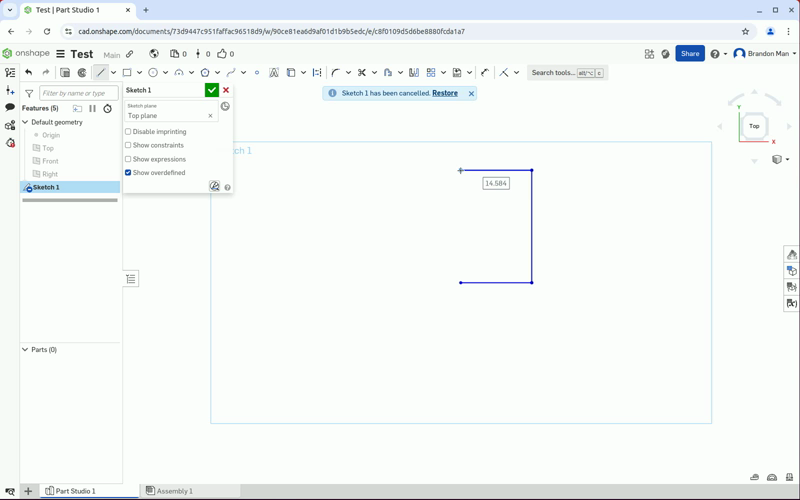
mouse_move(460, 282)
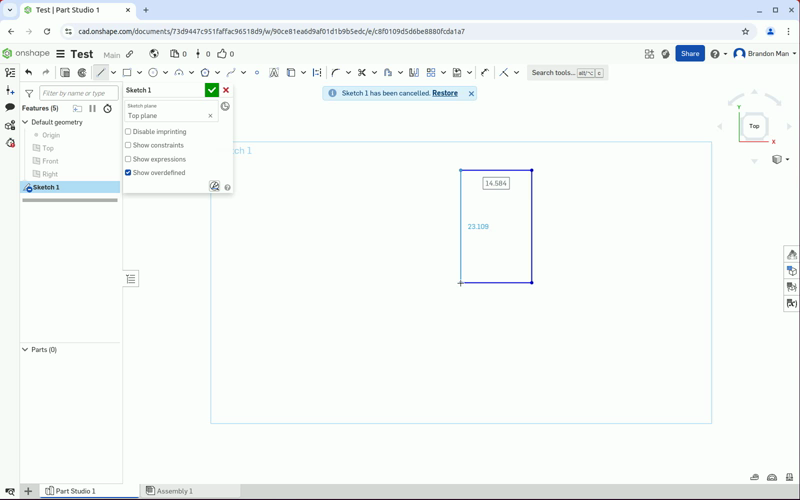
key_up(shift)
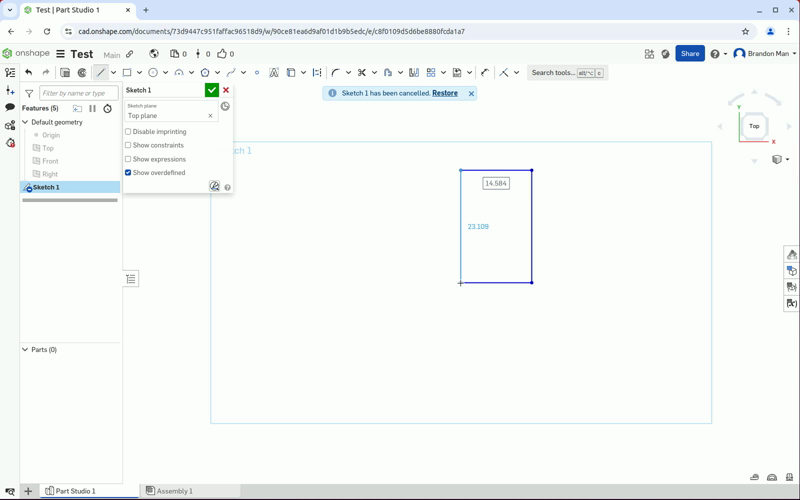
click(460, 282)
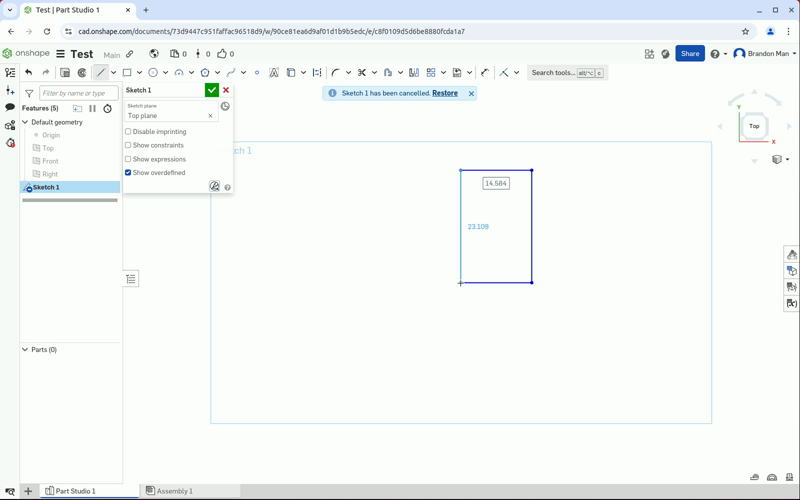
key(esc)
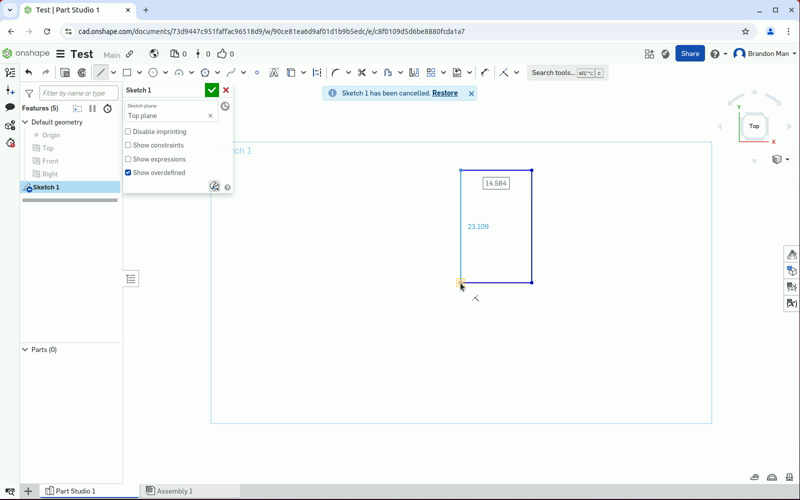
mouse_move(515, 189)
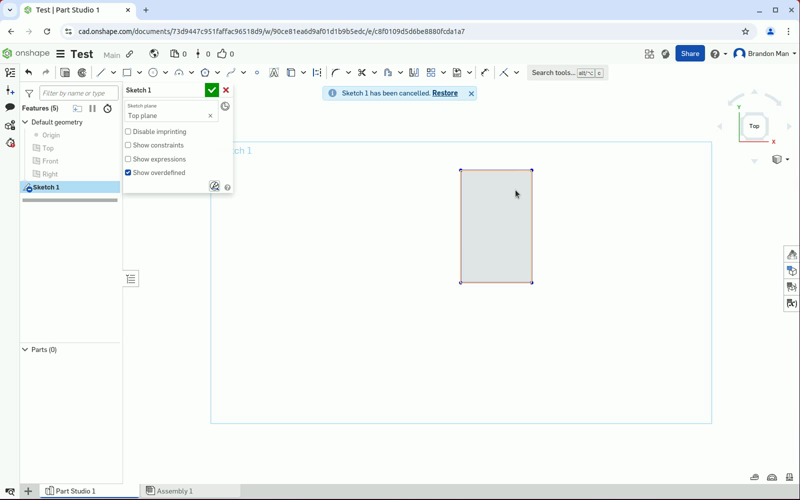
click(515, 189)
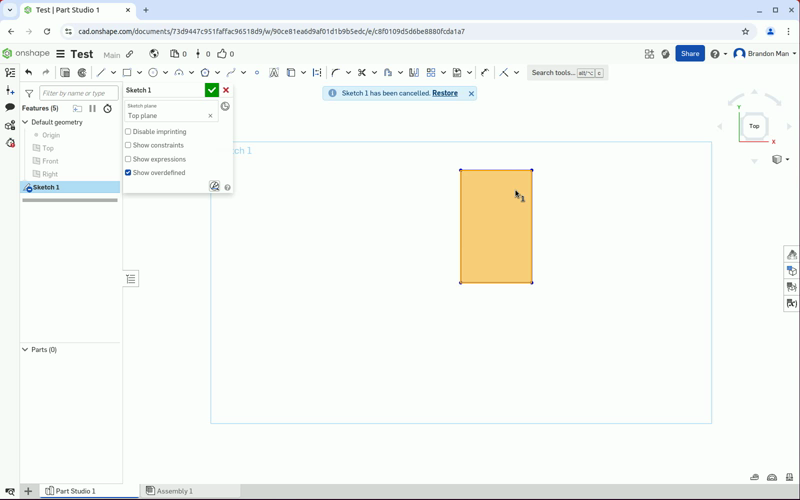
mouse_move(73, 352)
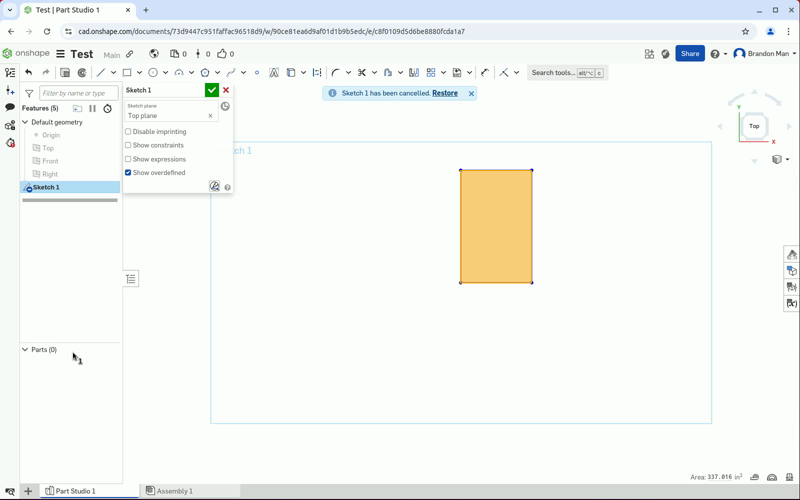
key(shift+y)
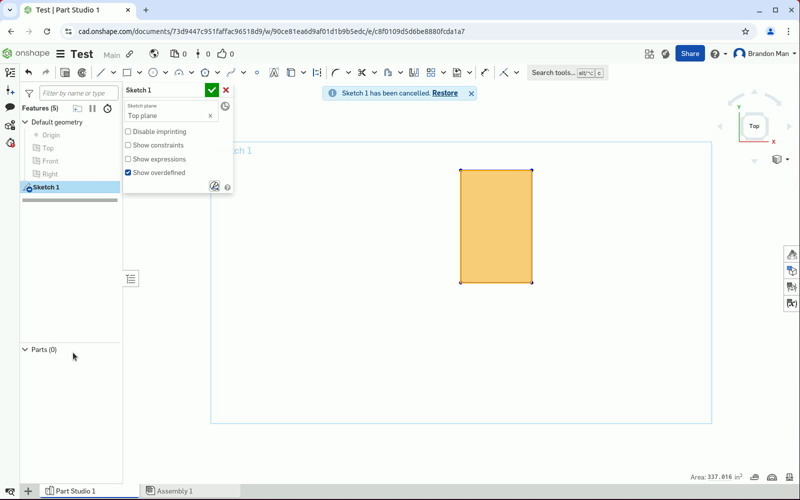
key(shift+e)
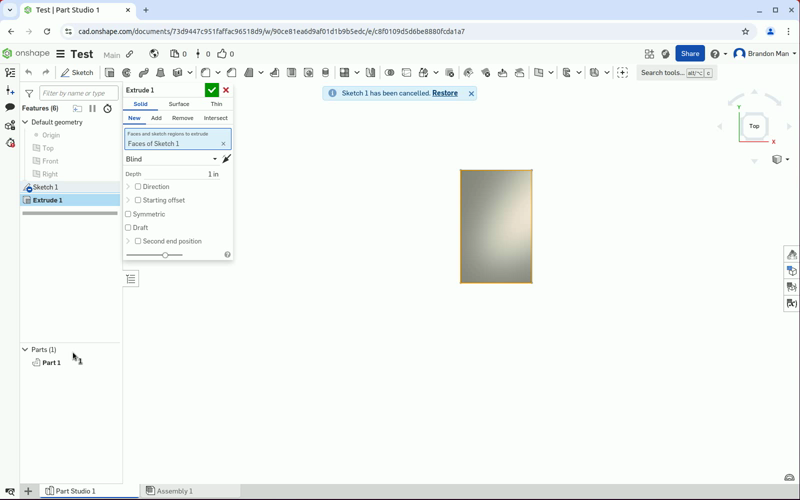
mouse_move(143, 106)
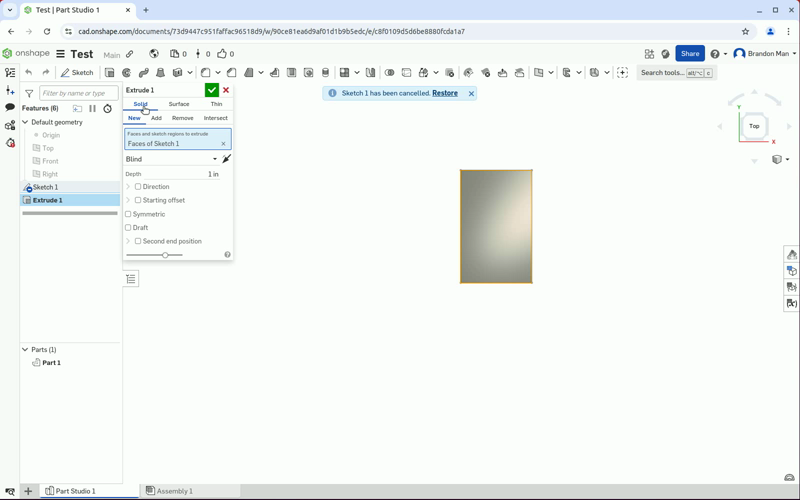
click(143, 106)
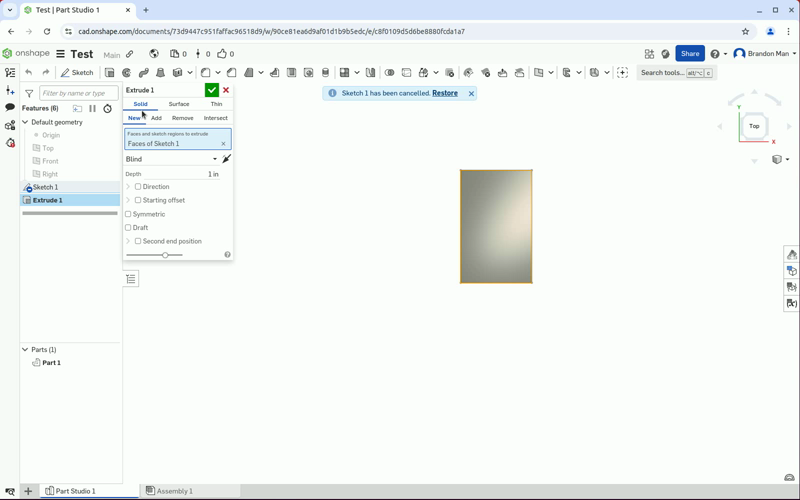
mouse_move(137, 120)
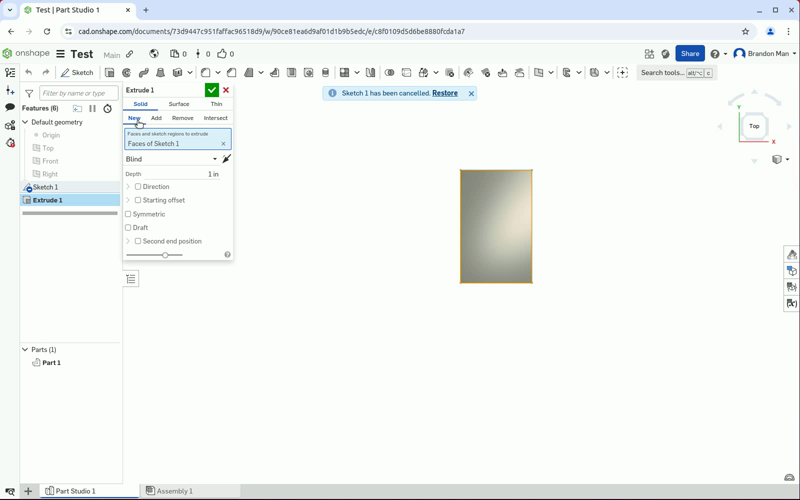
click(137, 120)
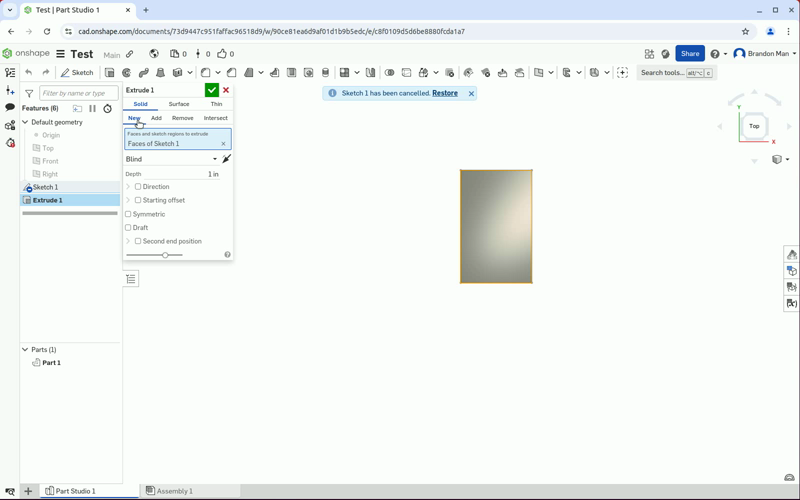
key(tab, 4)
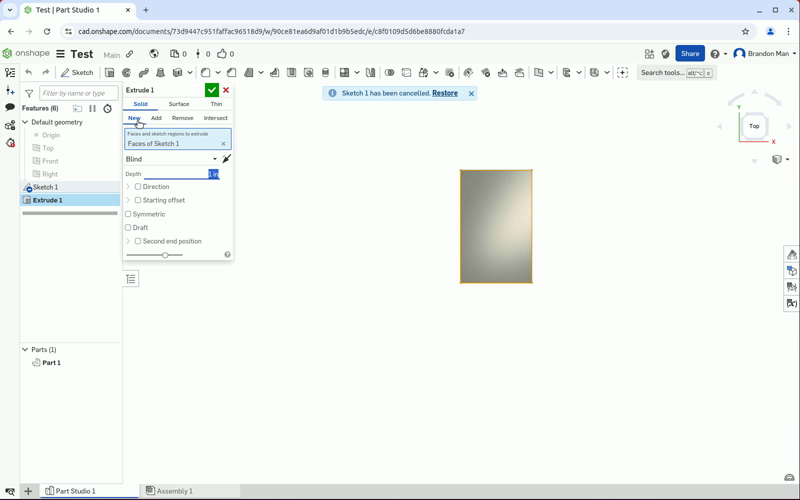
text(-1.926)
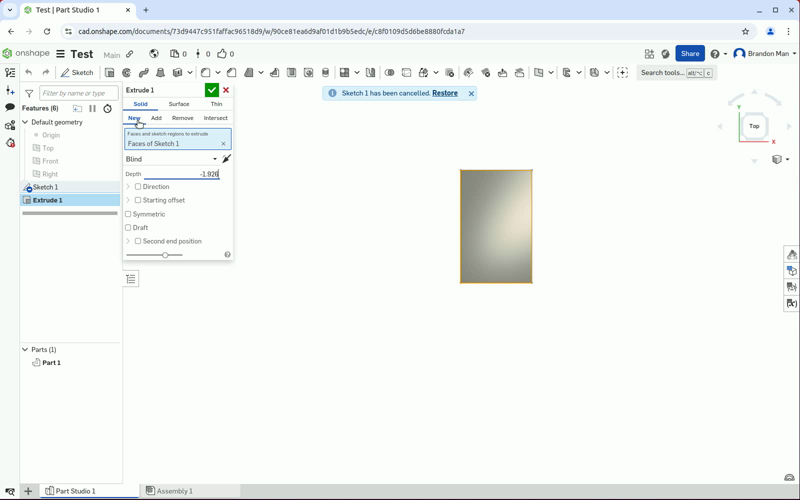
key(enter)
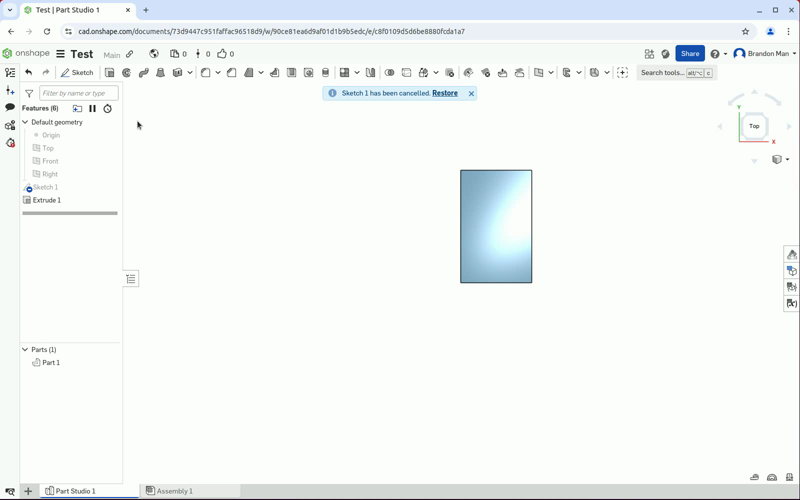
key(shift+h)
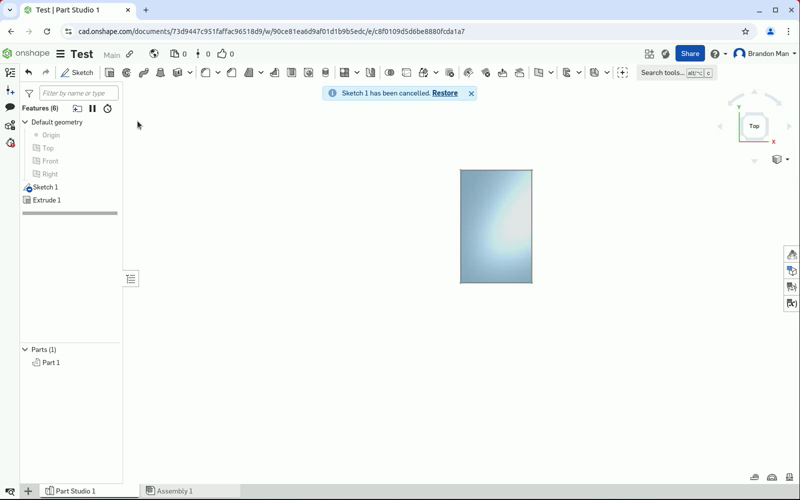
key(shift+h)
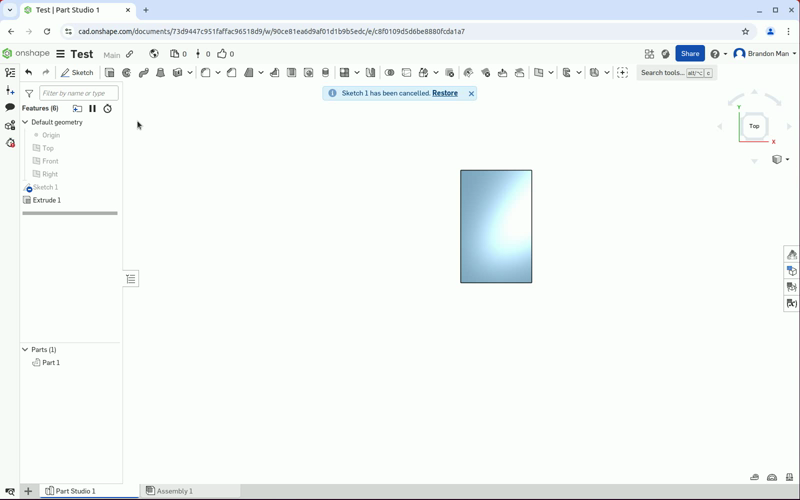
mouse_move(73, 189)
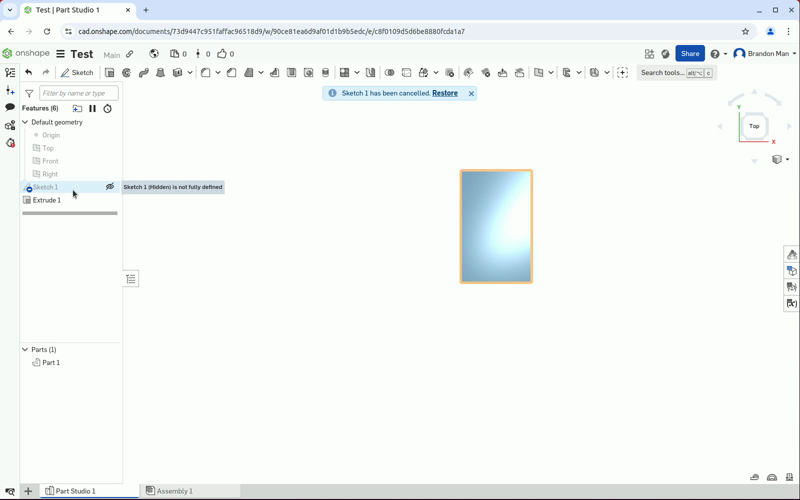
click(73, 189)
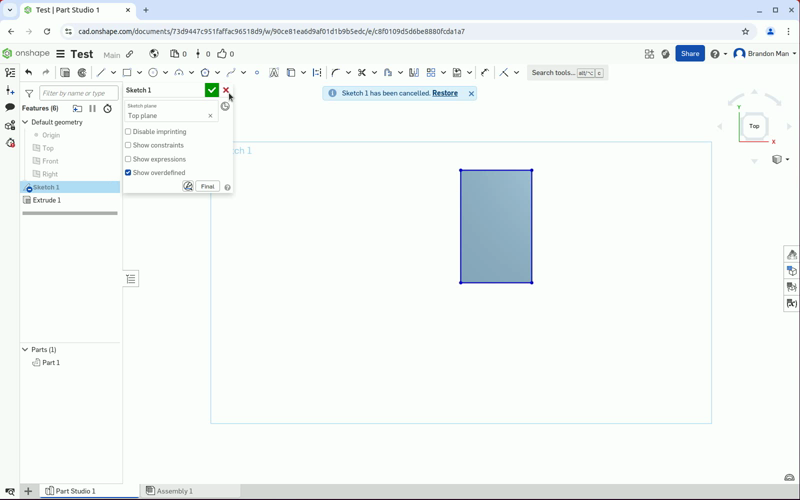
mouse_move(229, 92)
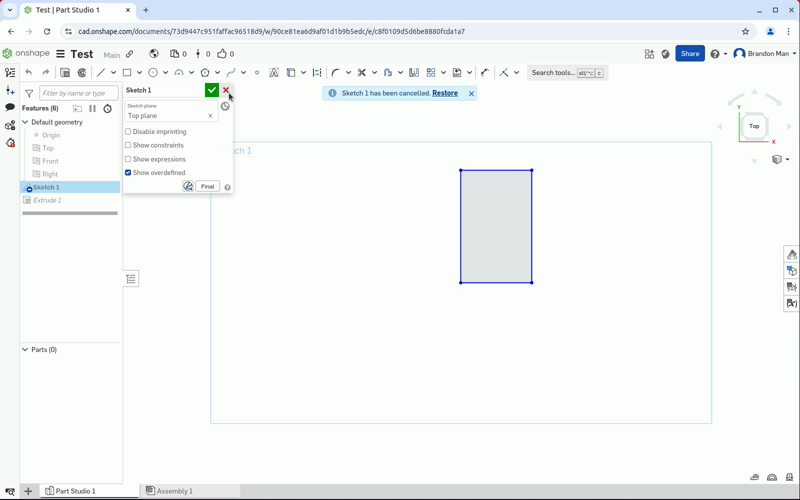
click(229, 92)
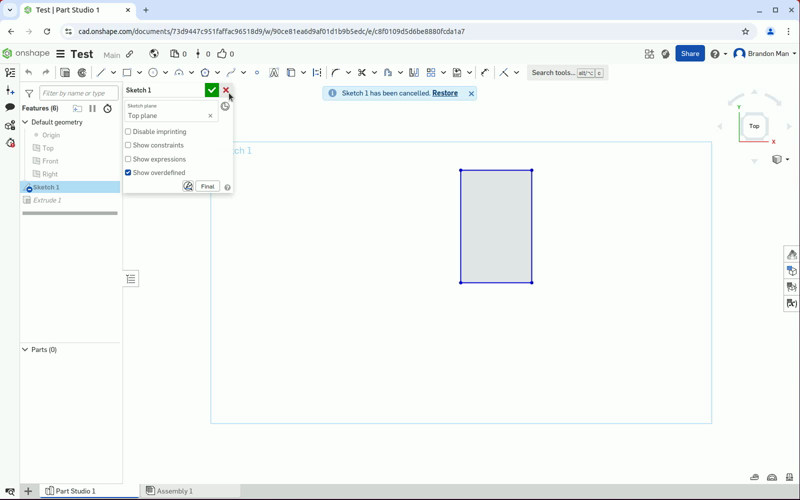
key(shift+s)
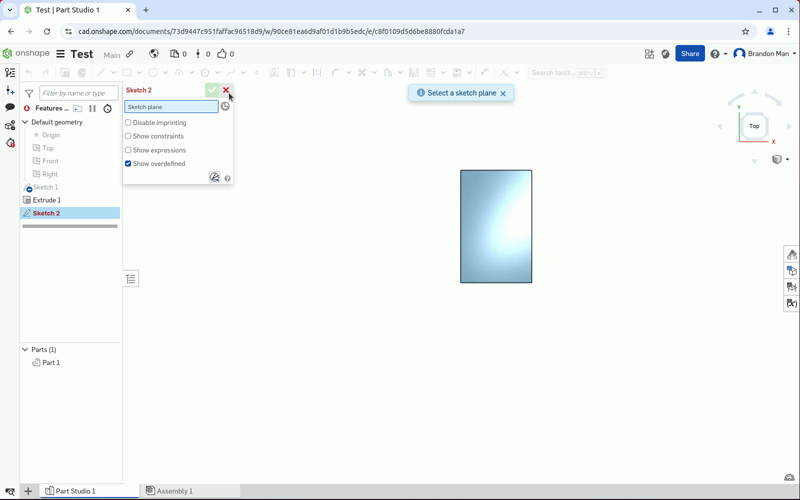
mouse_move(73, 150)
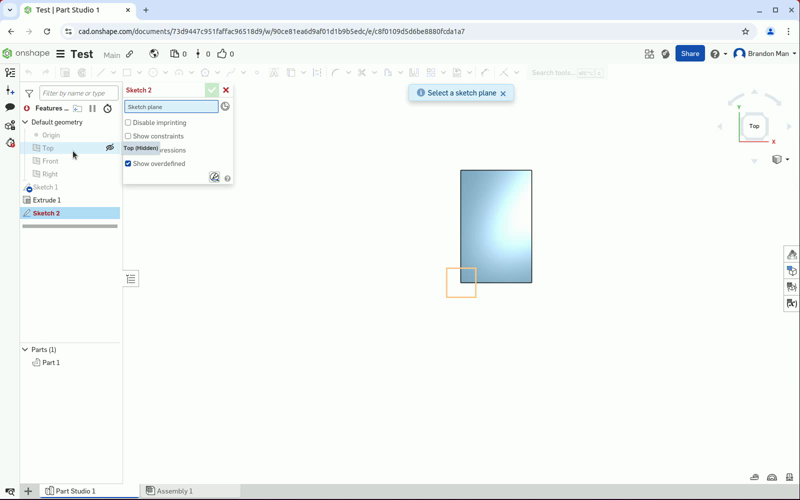
click(73, 150)
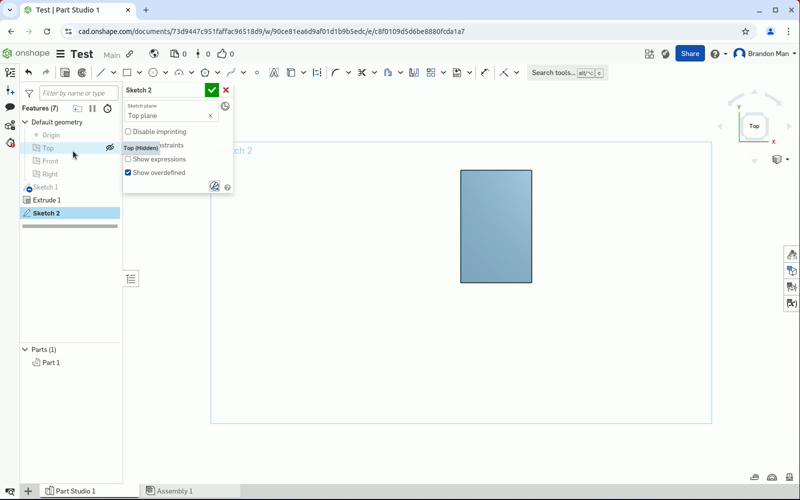
mouse_move(73, 352)
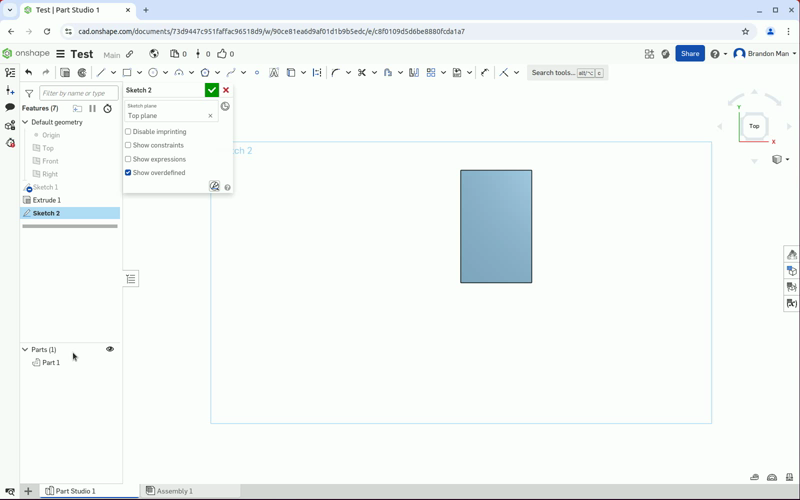
key(y)
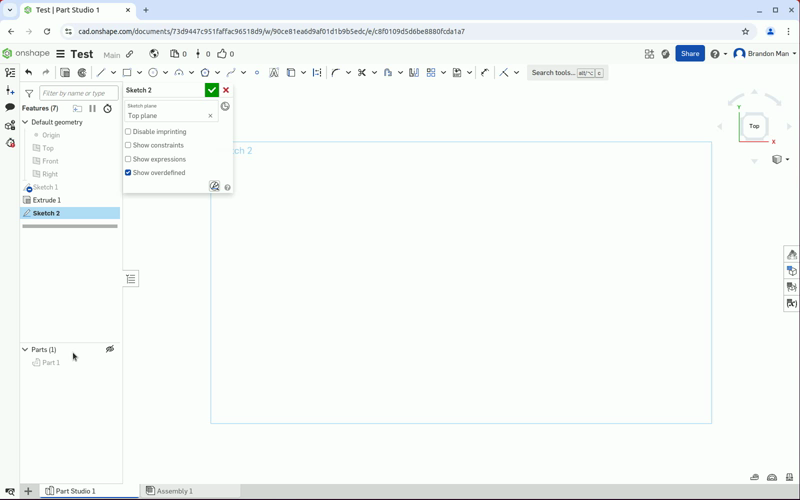
key(l)
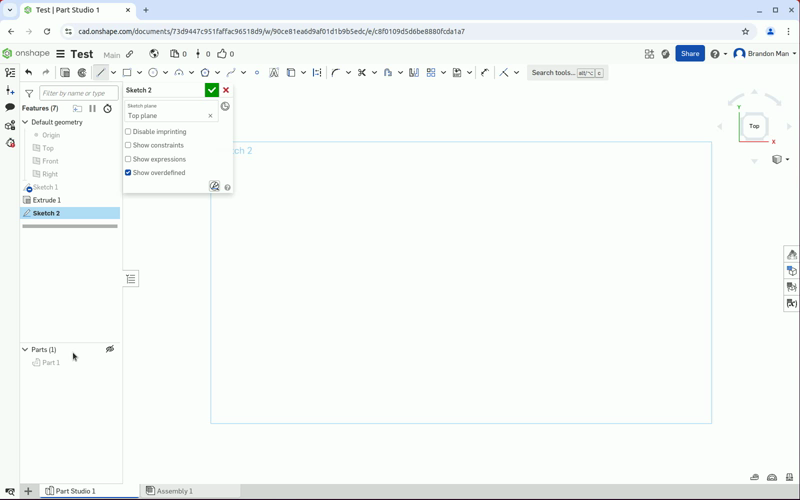
key_down(shift)
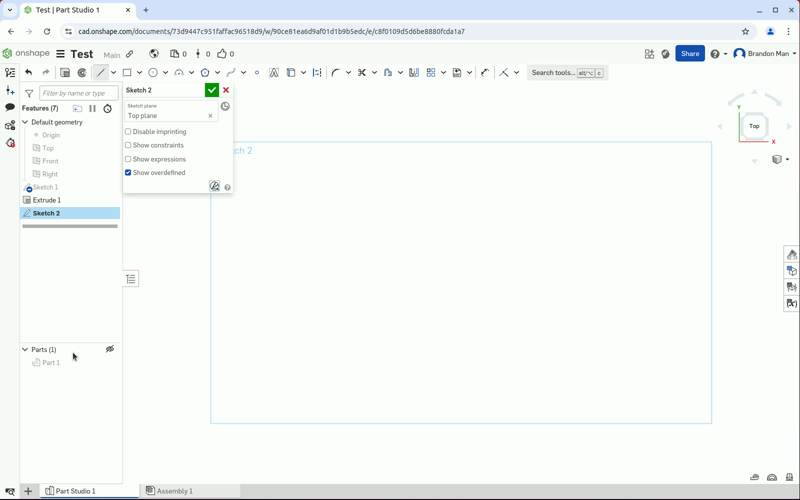
mouse_move(460, 177)
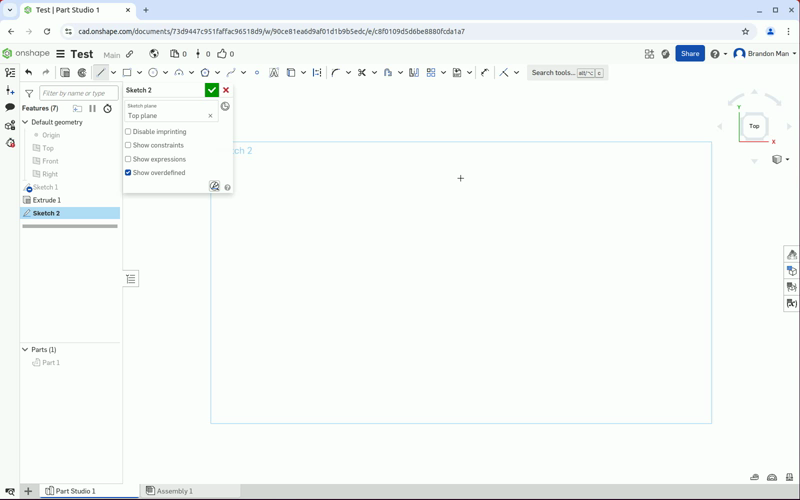
click(460, 177)
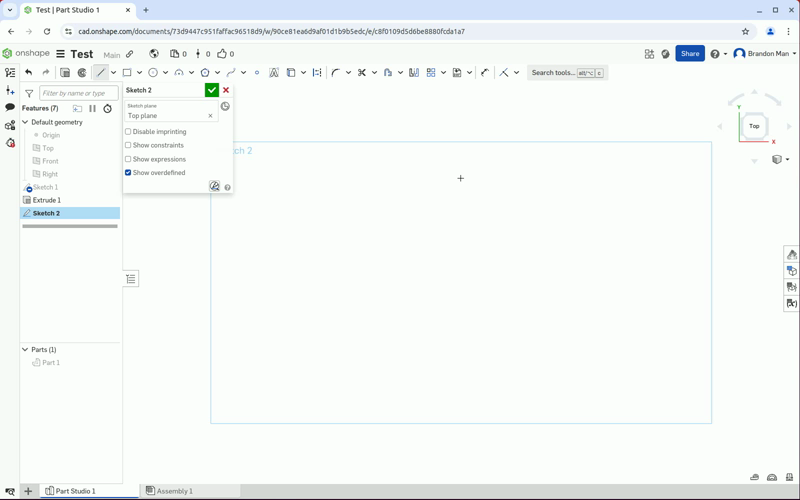
key_up(shift)
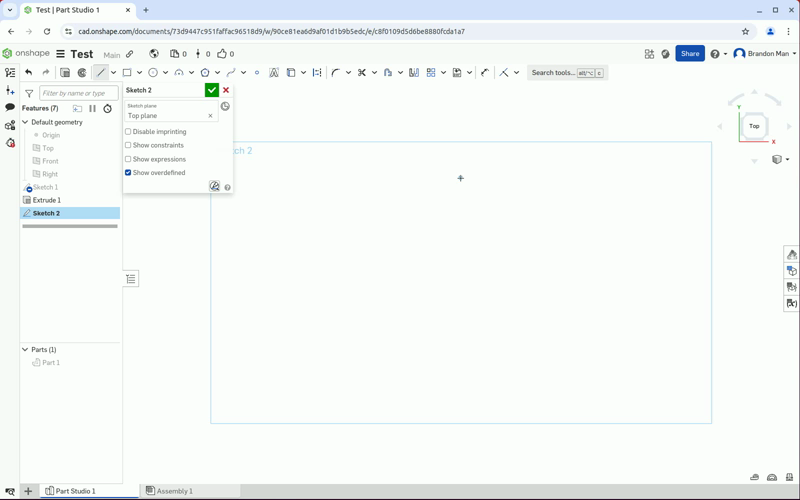
key_down(shift)
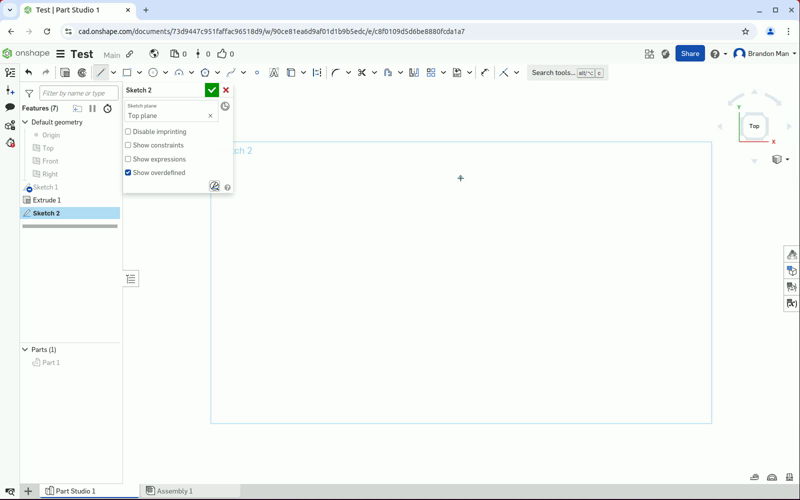
mouse_move(490, 177)
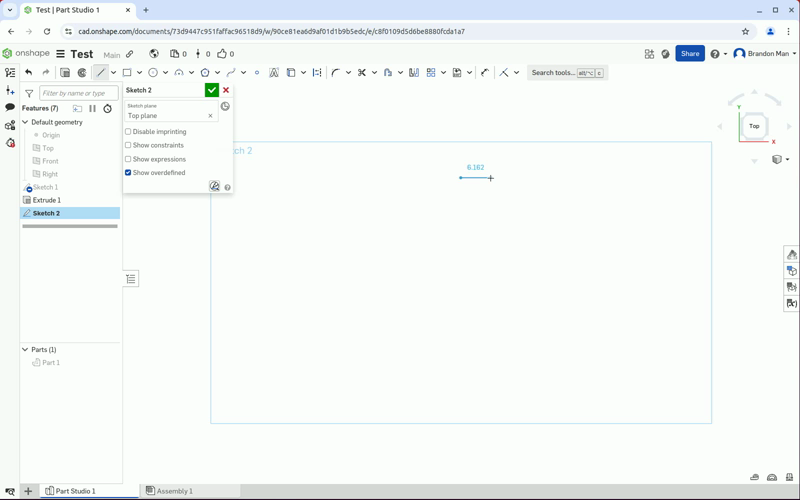
mouse_move(468, 177)
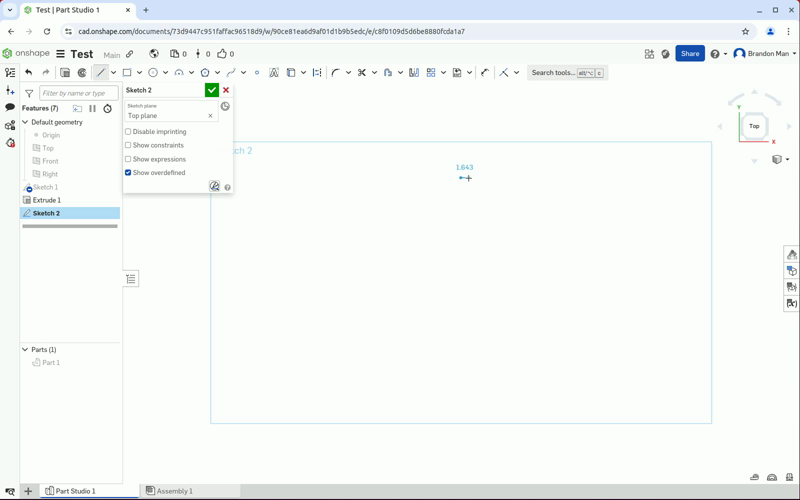
click(468, 177)
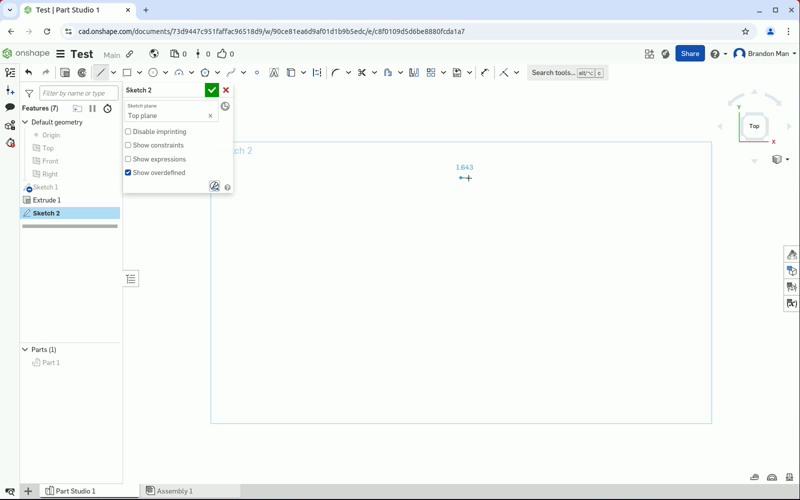
key_up(shift)
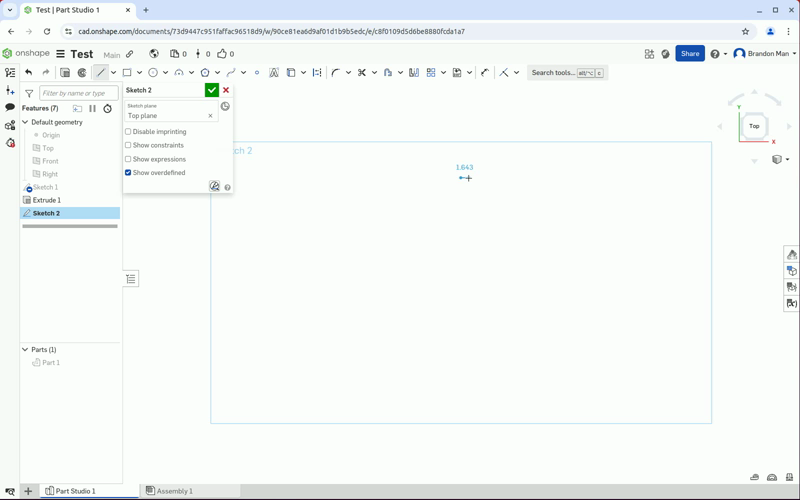
key_down(shift)
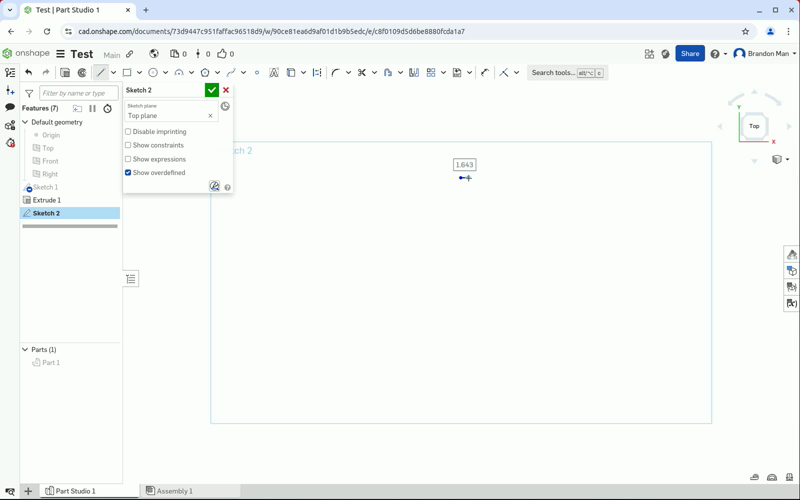
mouse_move(498, 177)
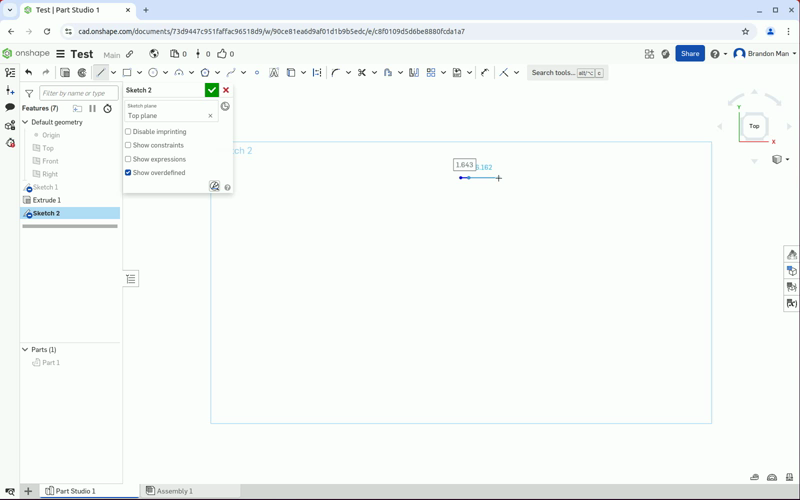
mouse_move(468, 169)
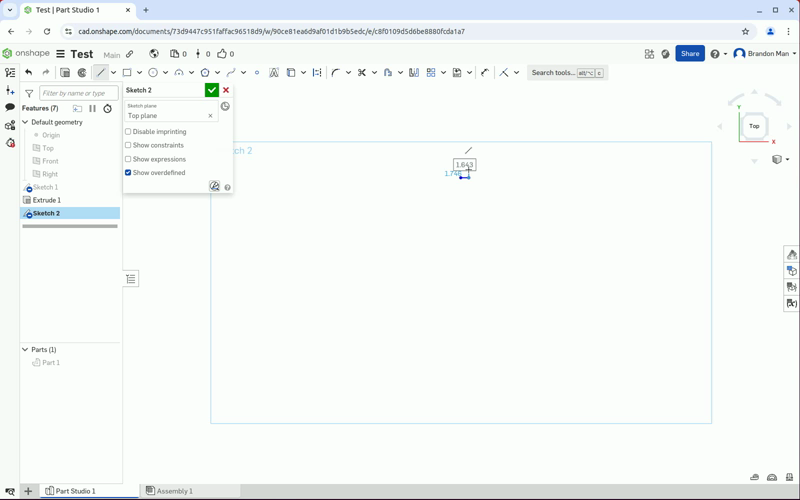
click(468, 169)
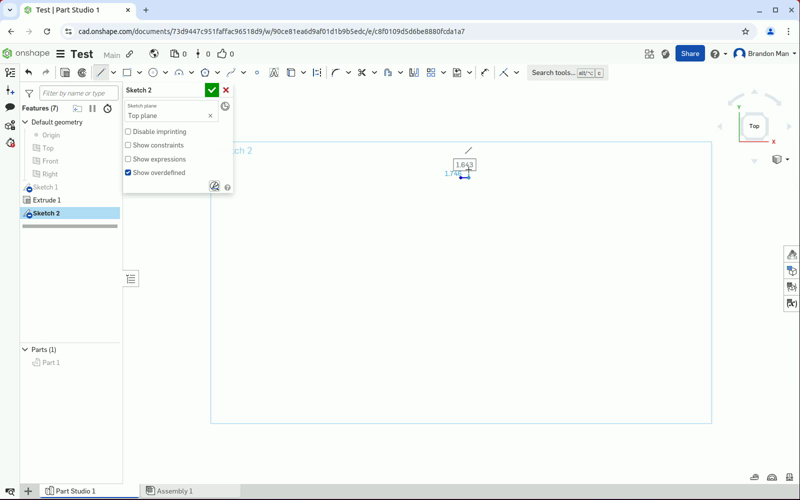
key_up(shift)
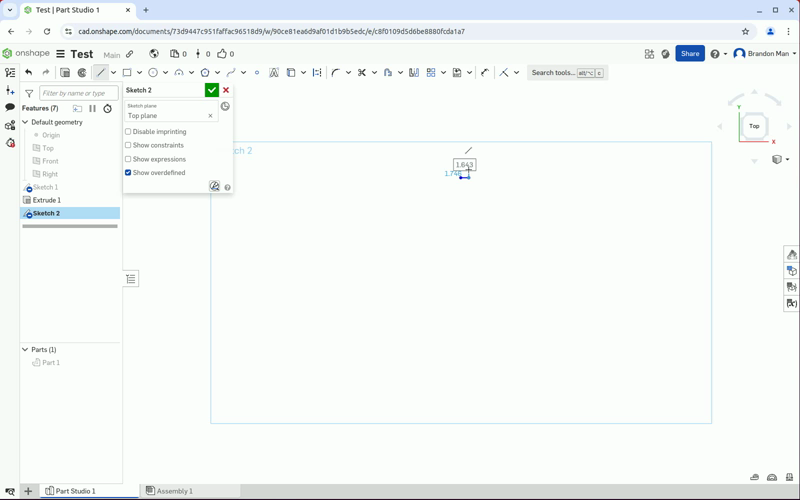
key_down(shift)
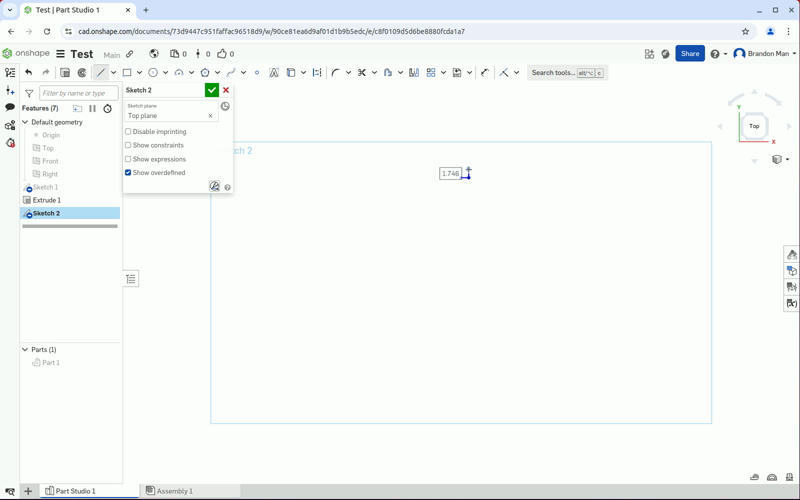
mouse_move(498, 169)
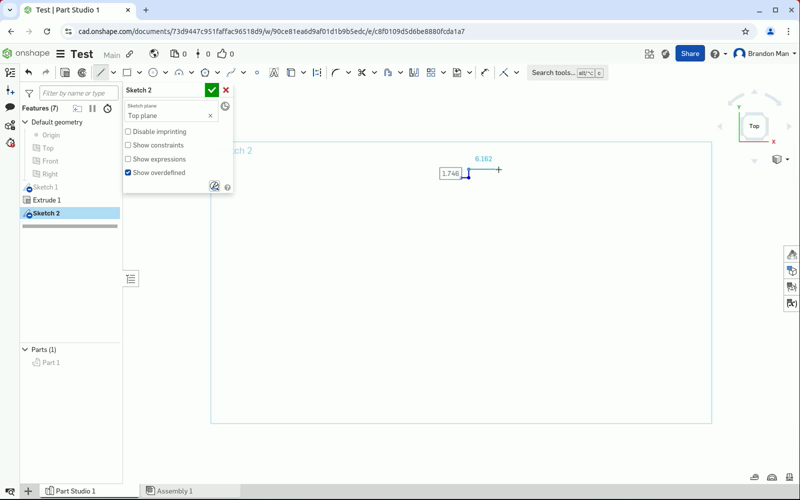
mouse_move(460, 169)
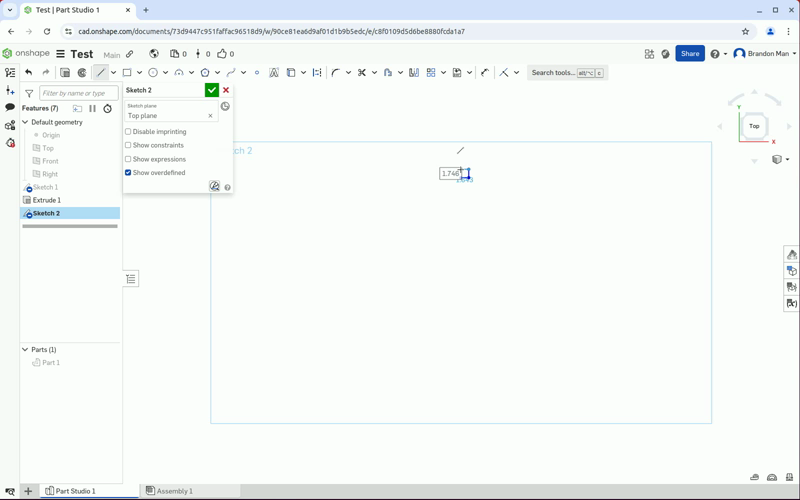
click(460, 169)
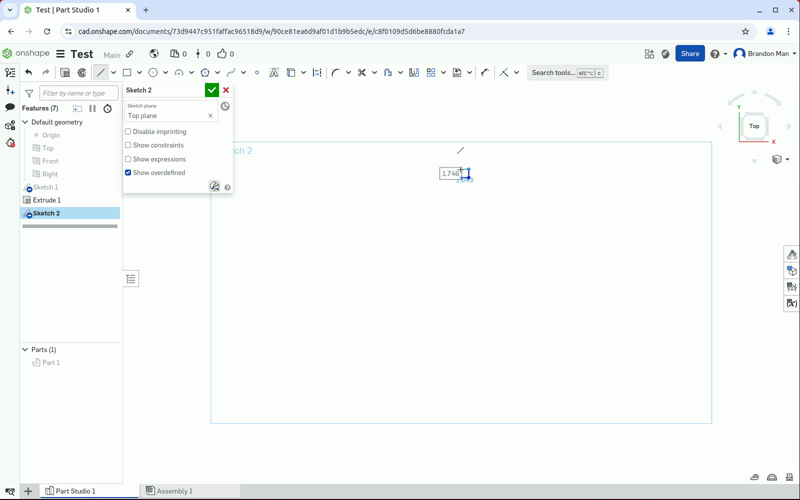
key_up(shift)
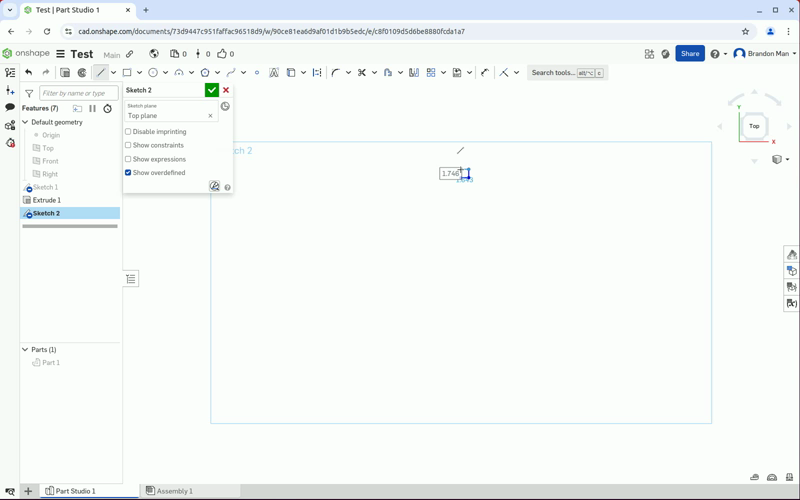
mouse_move(490, 169)
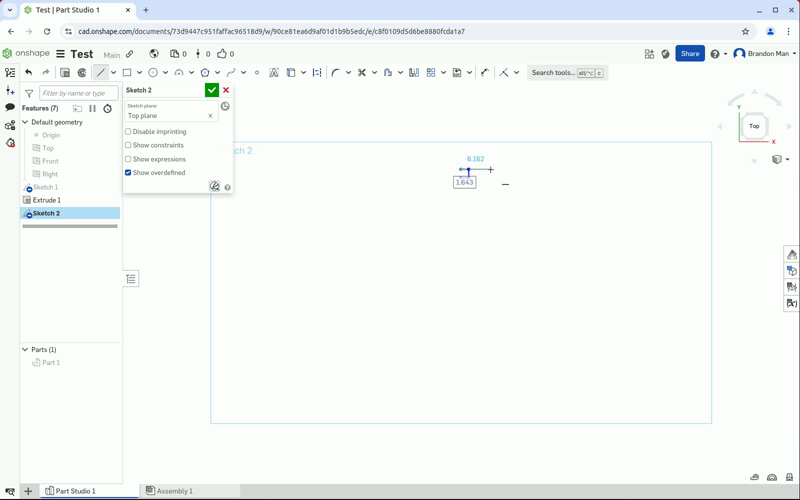
key_down(shift)
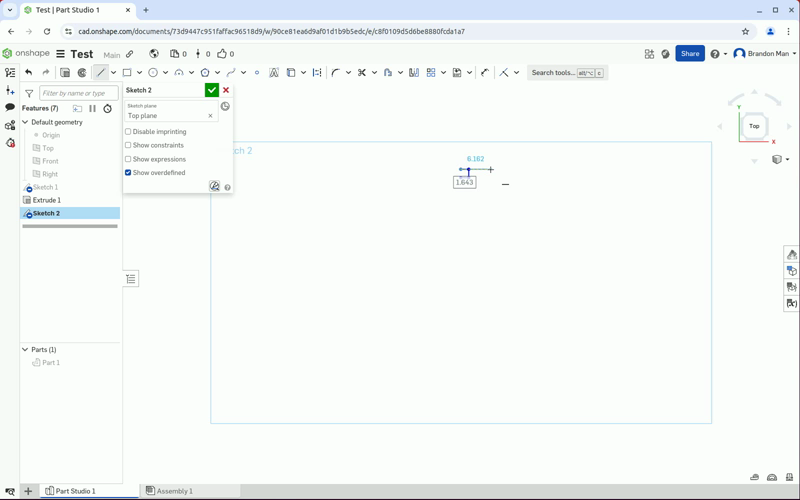
mouse_move(460, 177)
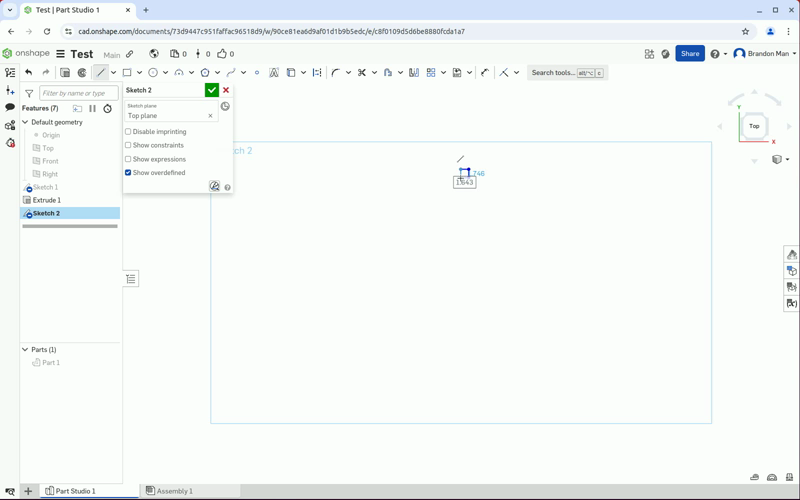
key_up(shift)
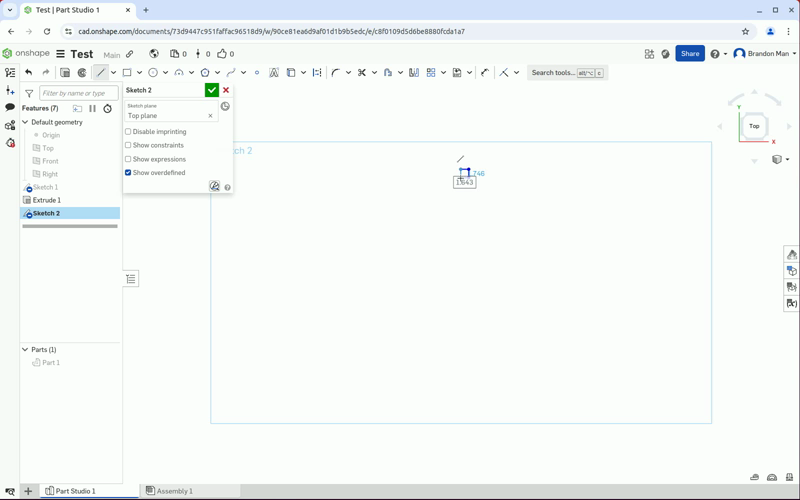
click(460, 177)
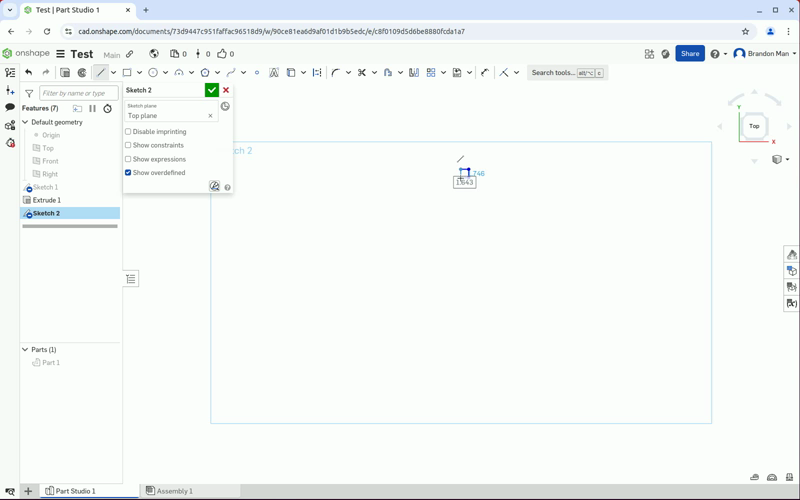
key(esc)
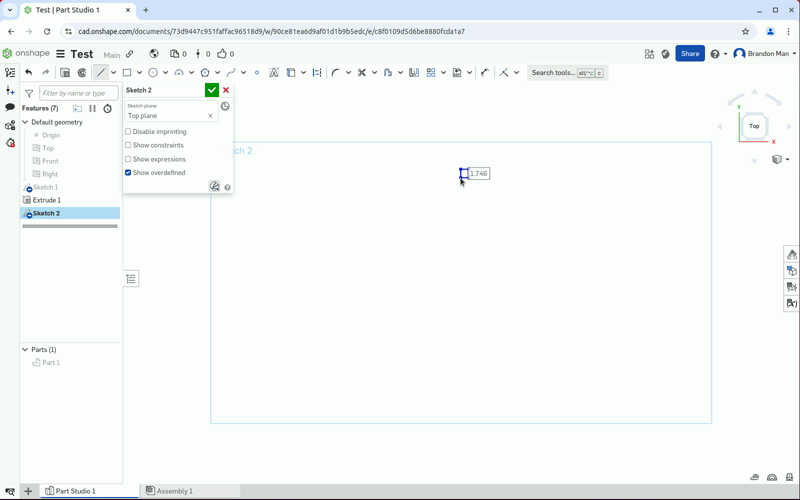
mouse_move(465, 170)
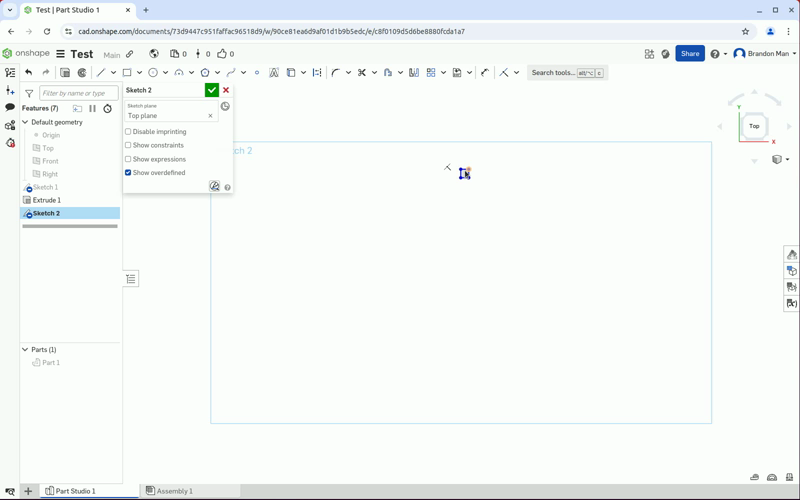
scroll(6)
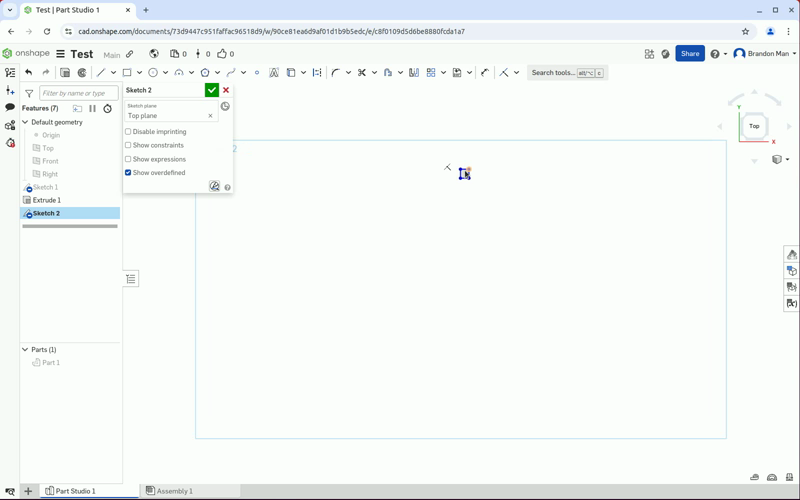
scroll(6)
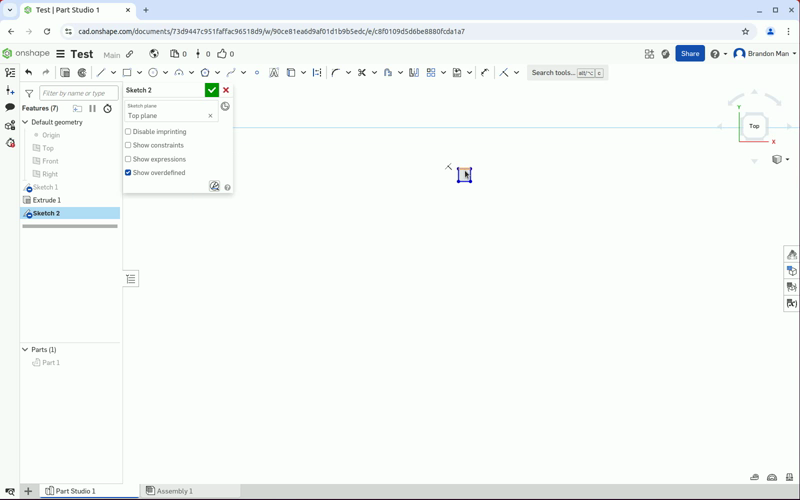
scroll(6)
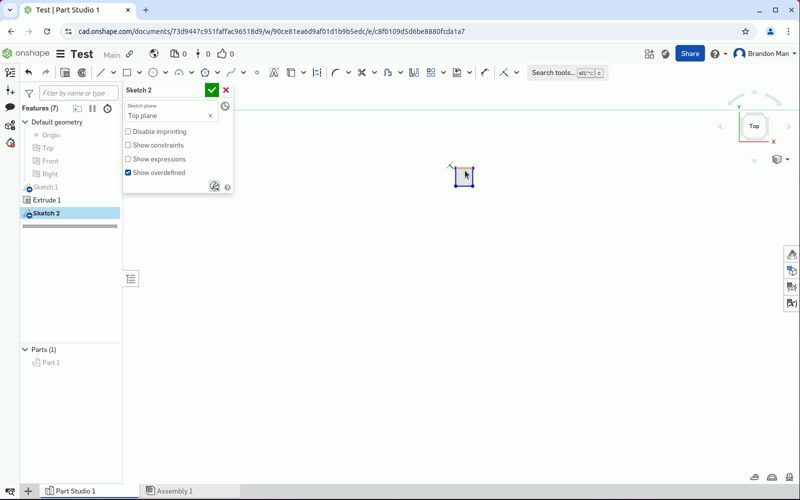
scroll(6)
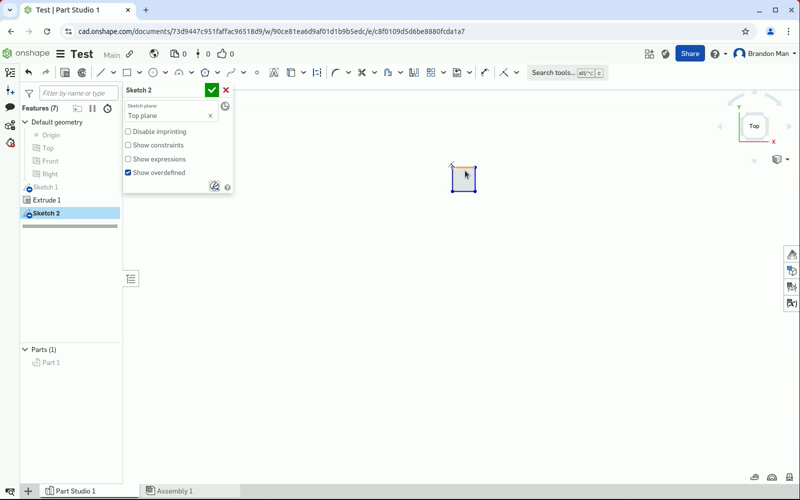
scroll(6)
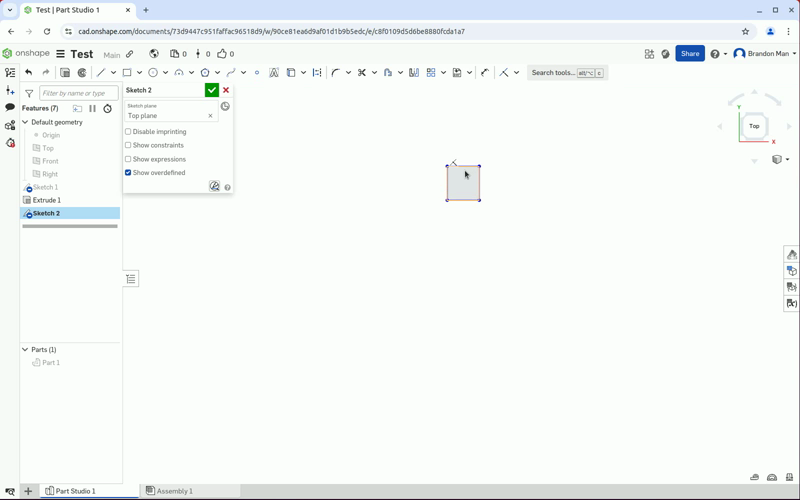
scroll(6)
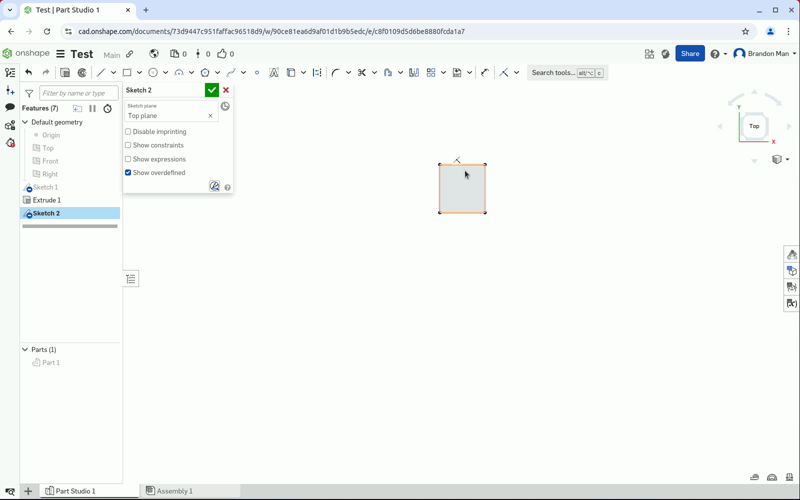
scroll(6)
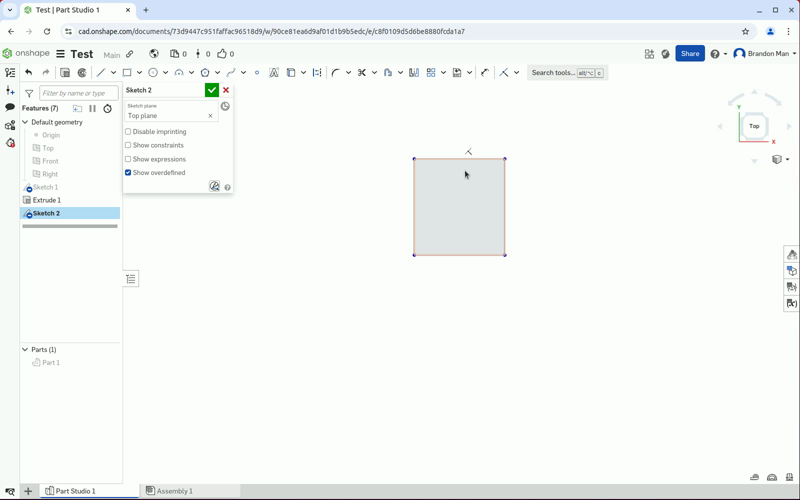
click(465, 170)
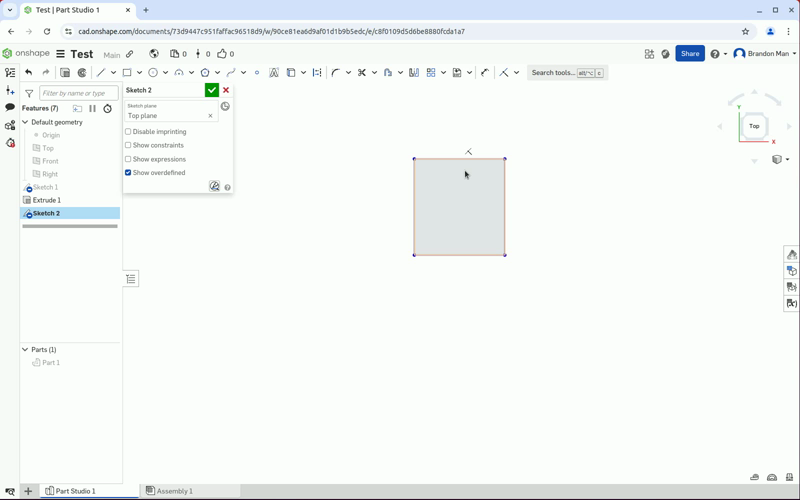
scroll(-6)
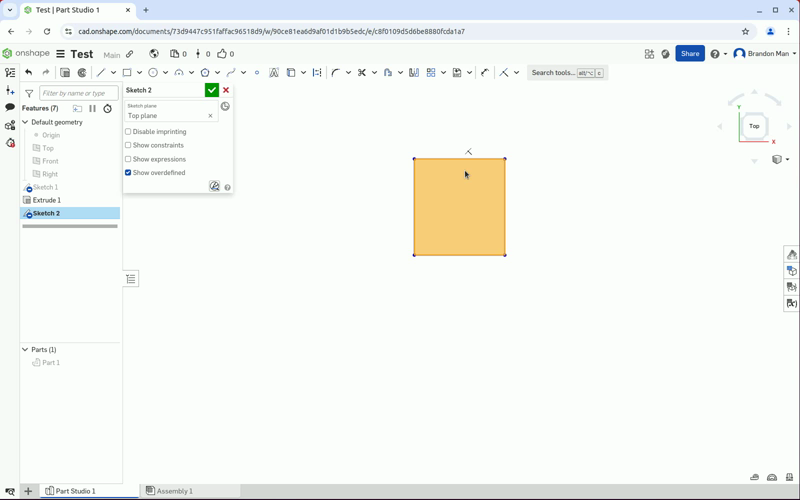
scroll(-6)
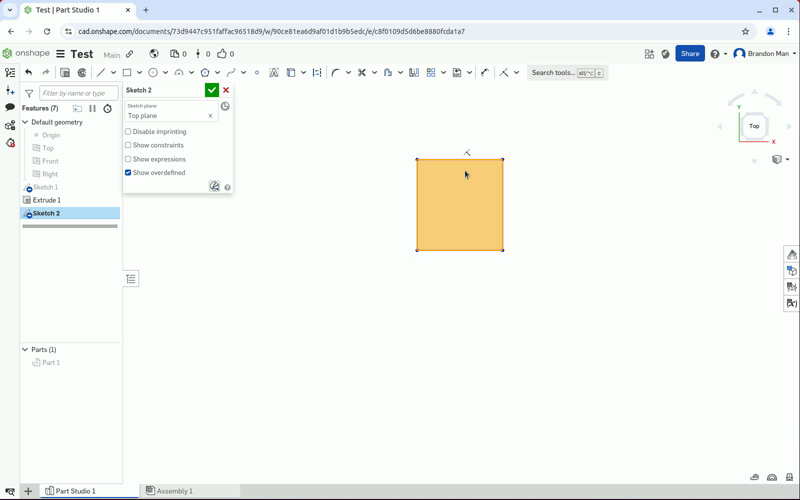
scroll(-6)
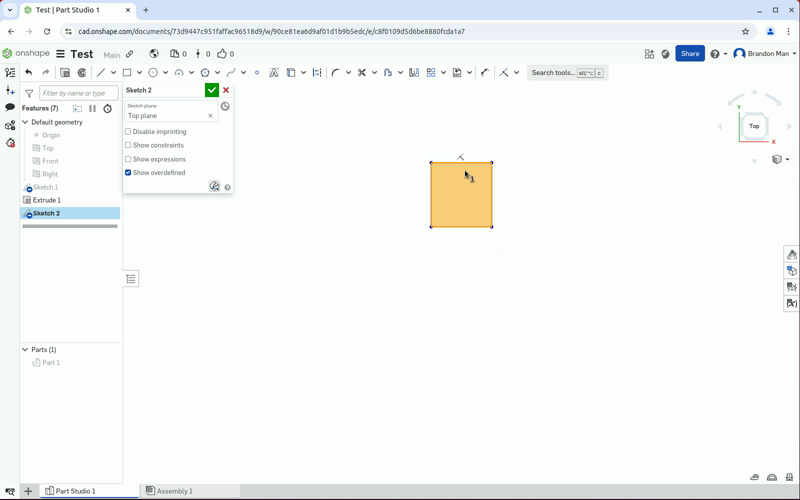
scroll(-6)
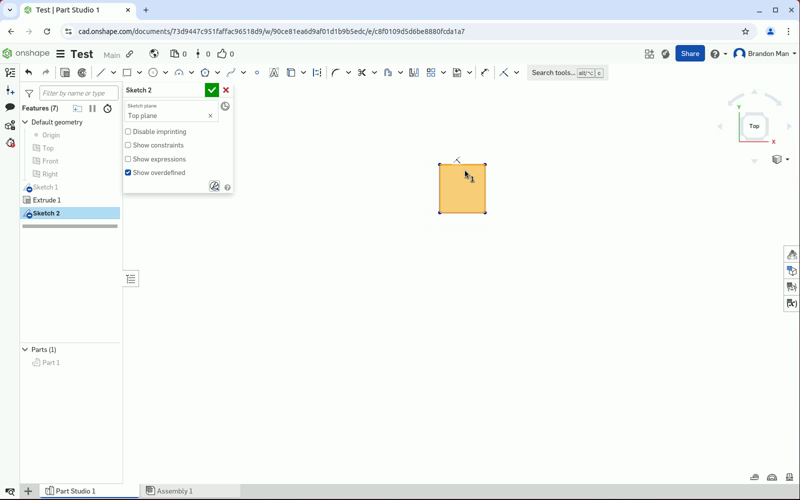
scroll(-6)
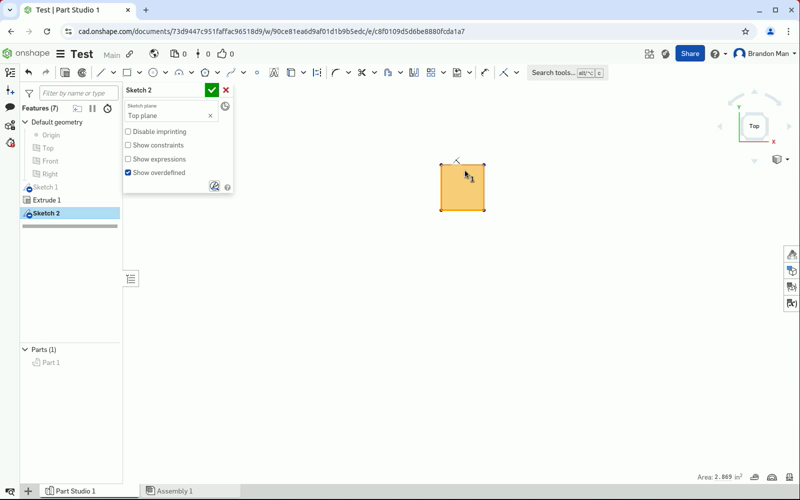
scroll(-6)
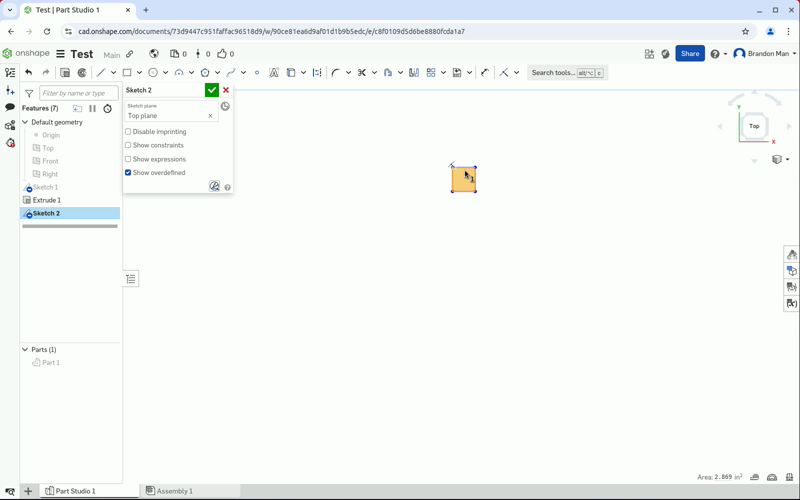
scroll(-6)
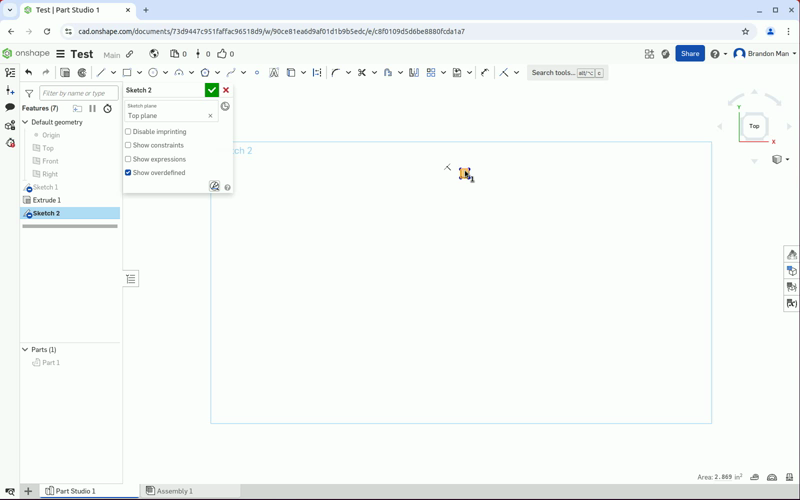
mouse_move(73, 352)
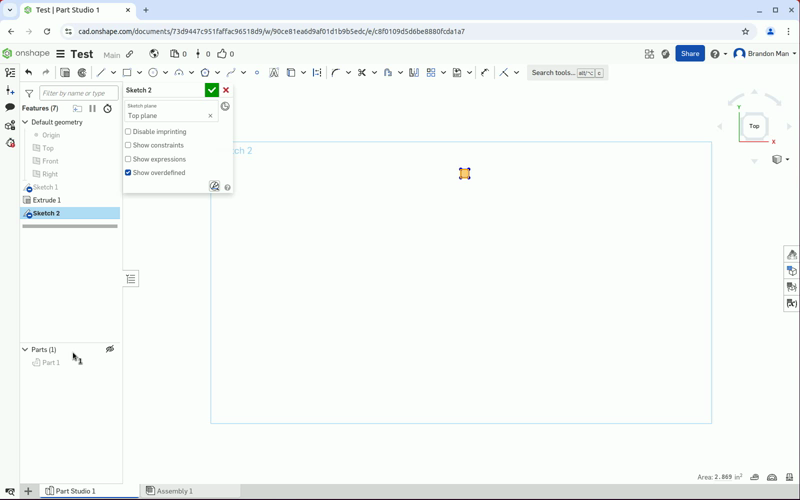
key(shift+y)
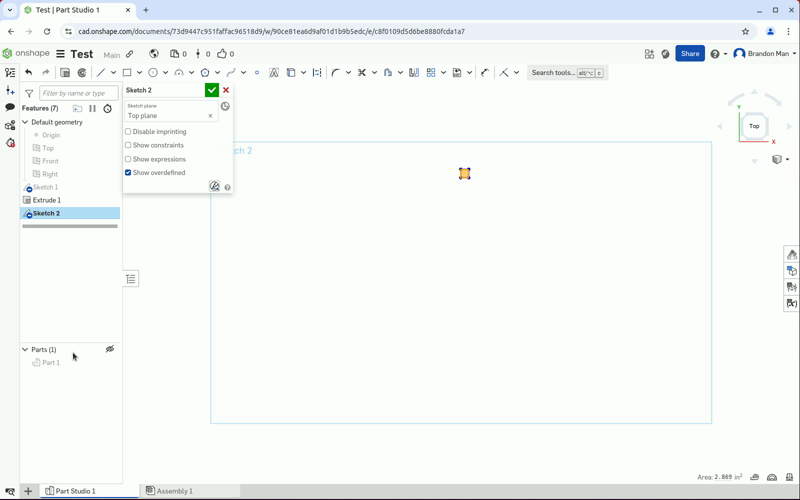
key(shift+e)
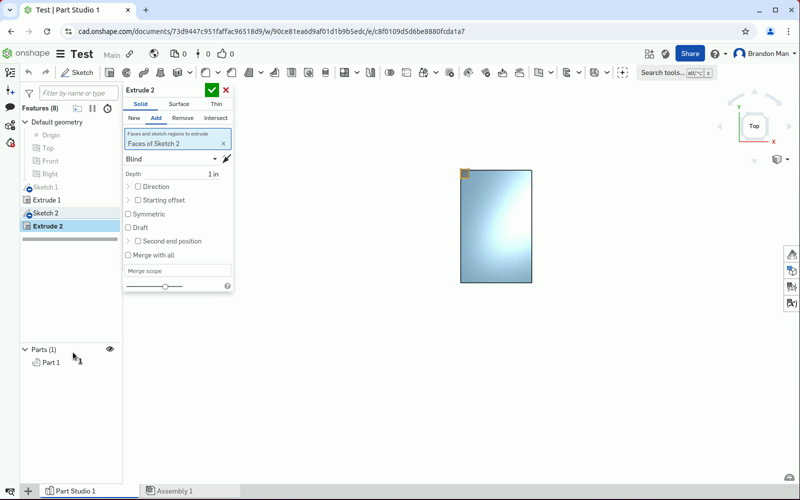
mouse_move(143, 106)
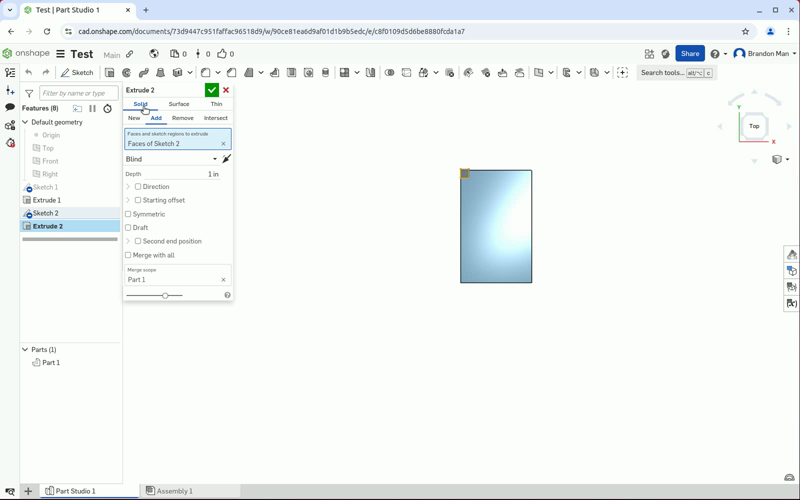
click(143, 106)
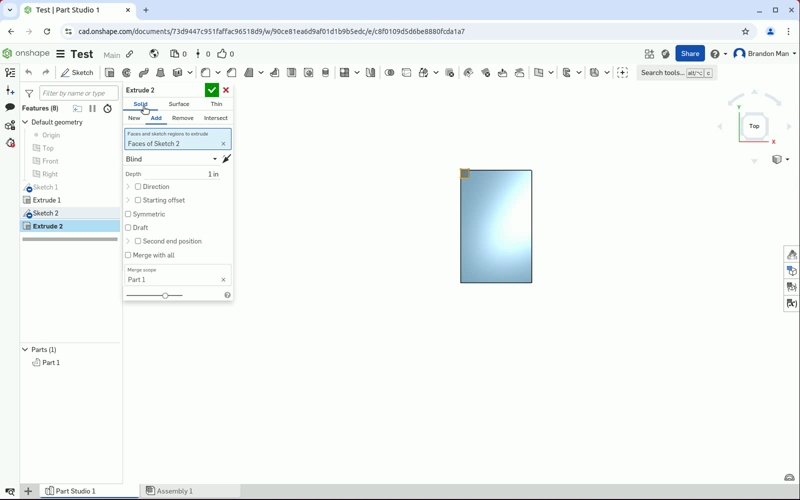
mouse_move(137, 120)
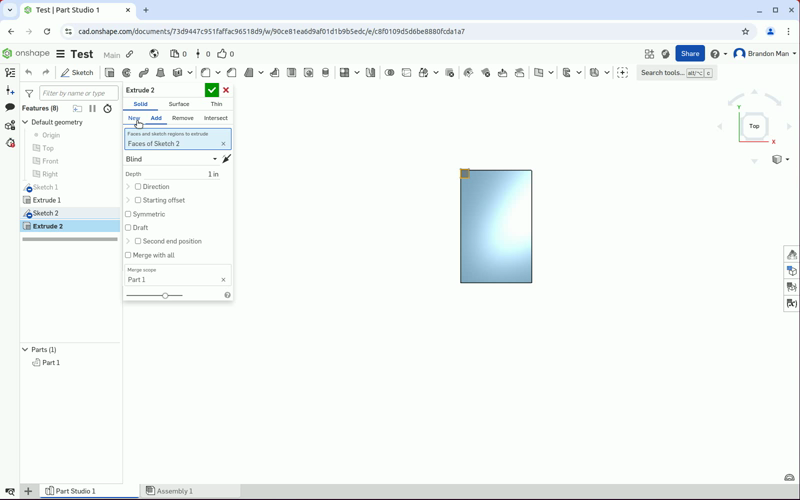
click(137, 120)
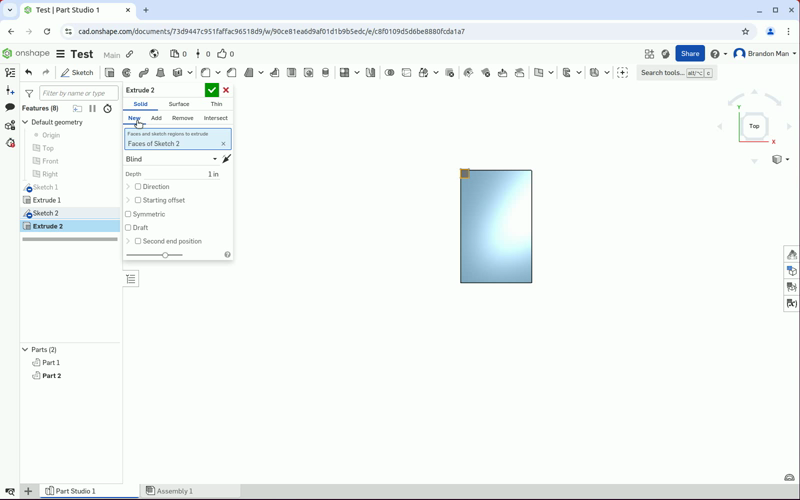
key(tab, 4)
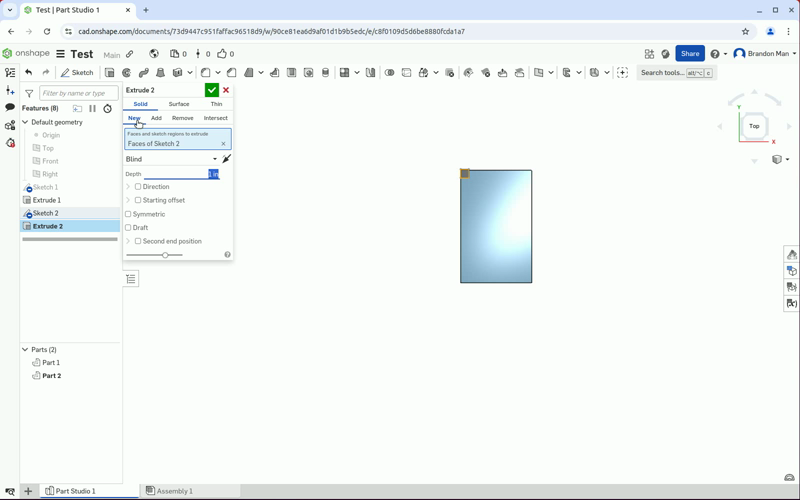
text(-14.924)
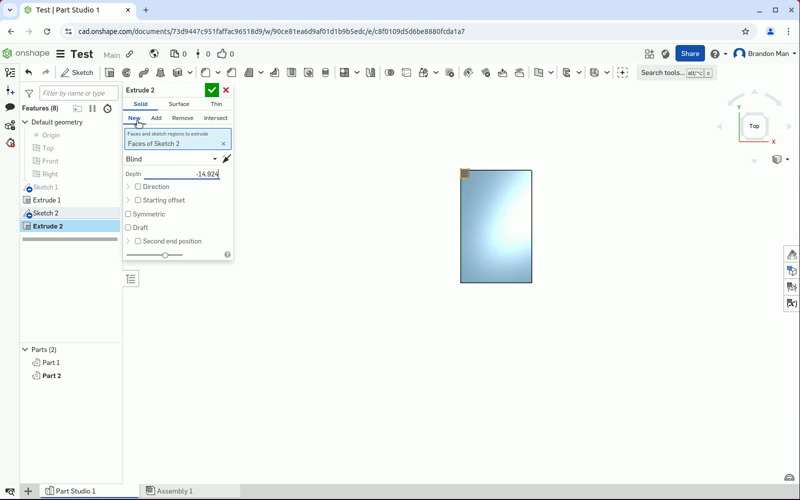
key(enter)
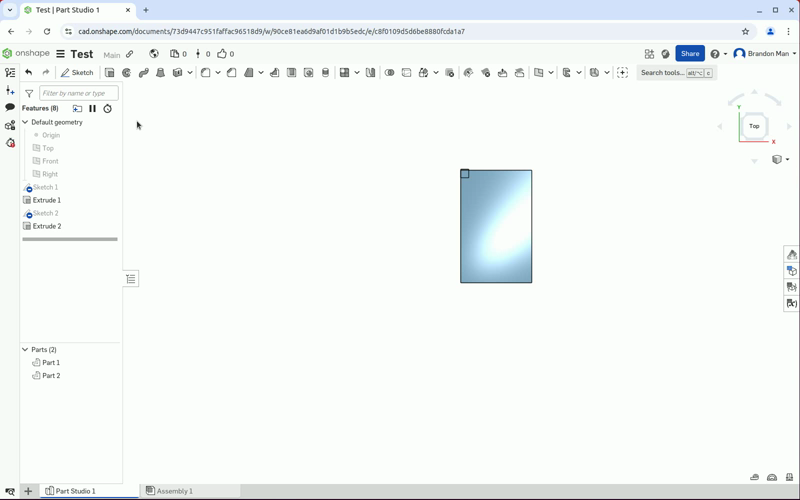
key(shift+h)
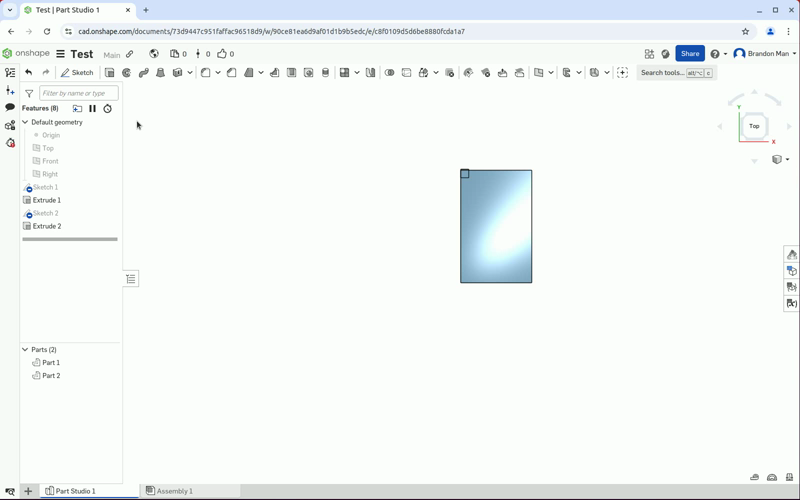
key(shift+h)
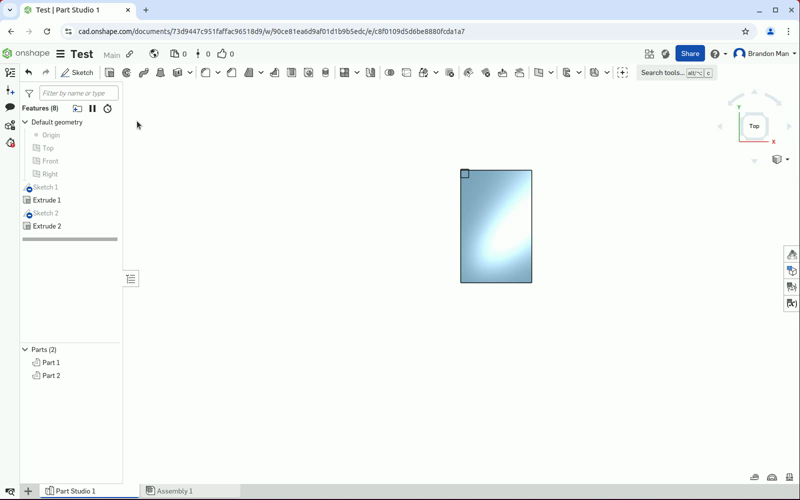
mouse_move(73, 189)
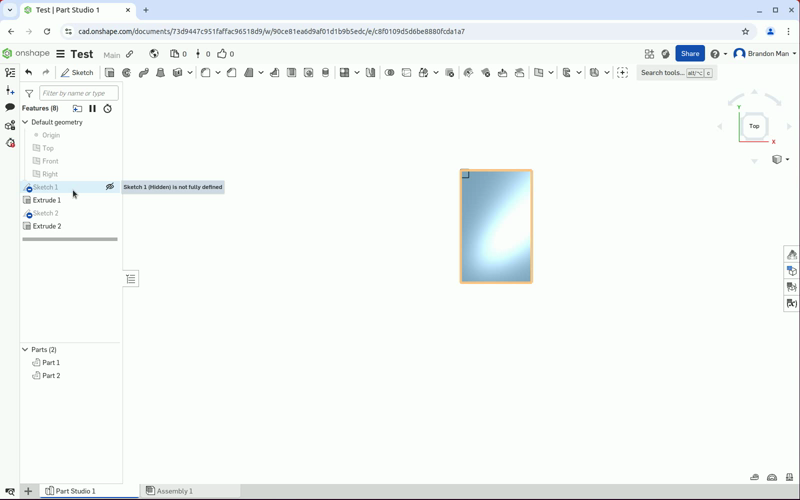
click(73, 189)
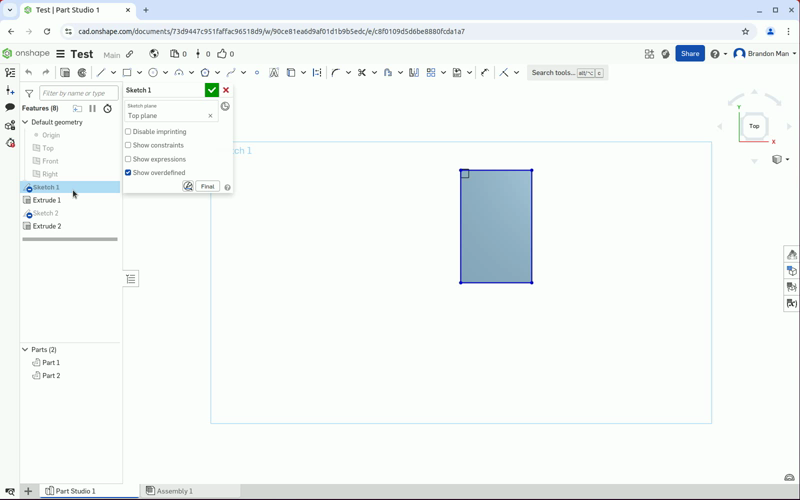
mouse_move(229, 92)
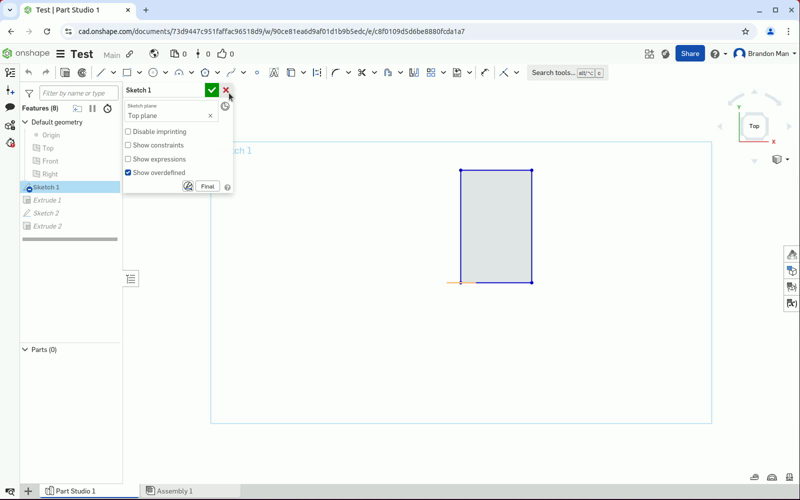
click(229, 92)
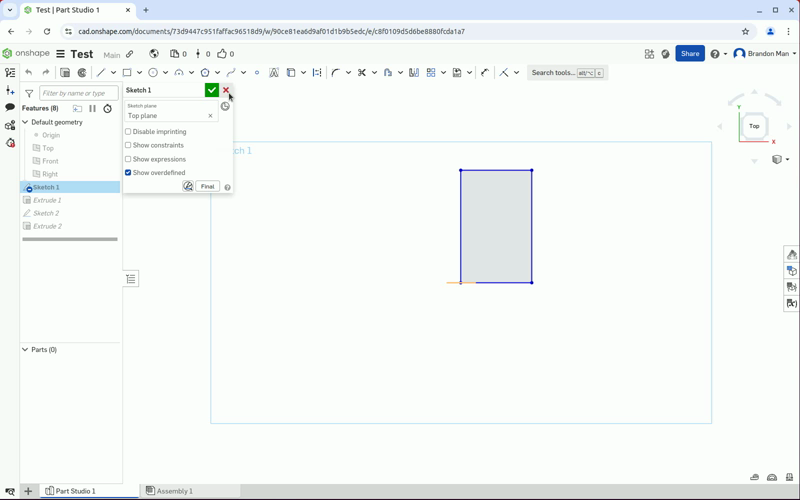
key(shift+s)
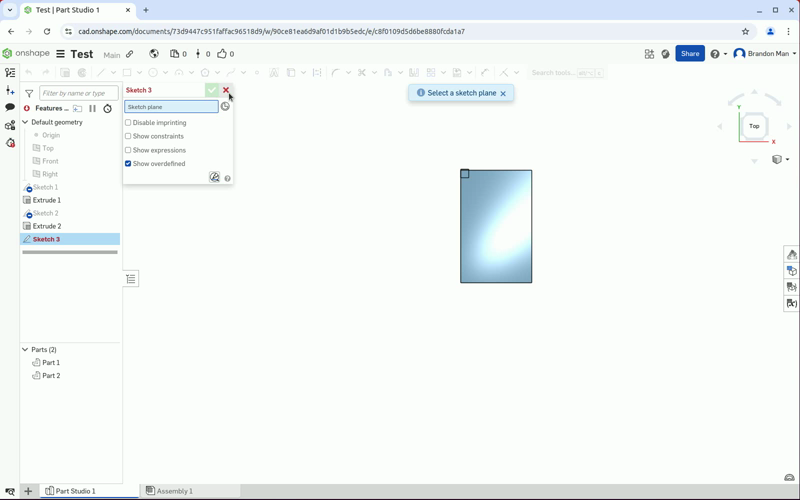
mouse_move(73, 150)
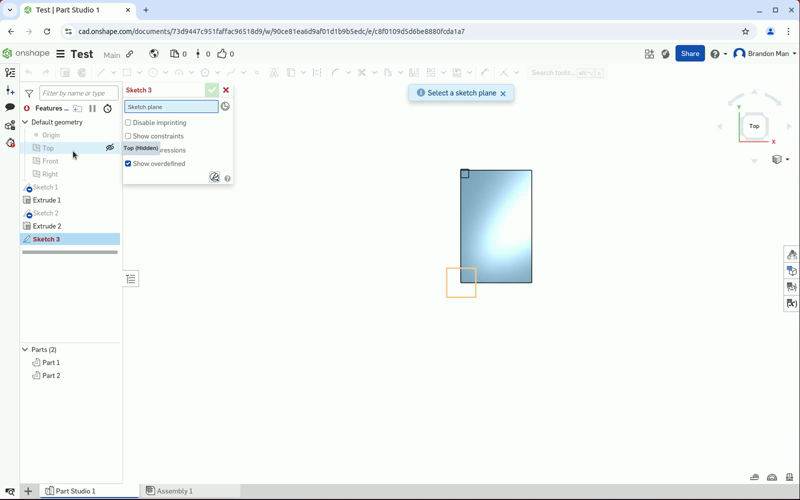
click(73, 150)
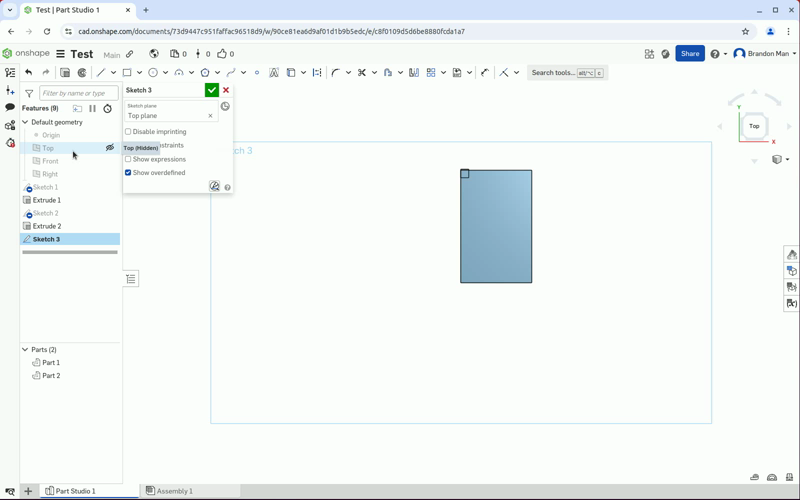
mouse_move(73, 352)
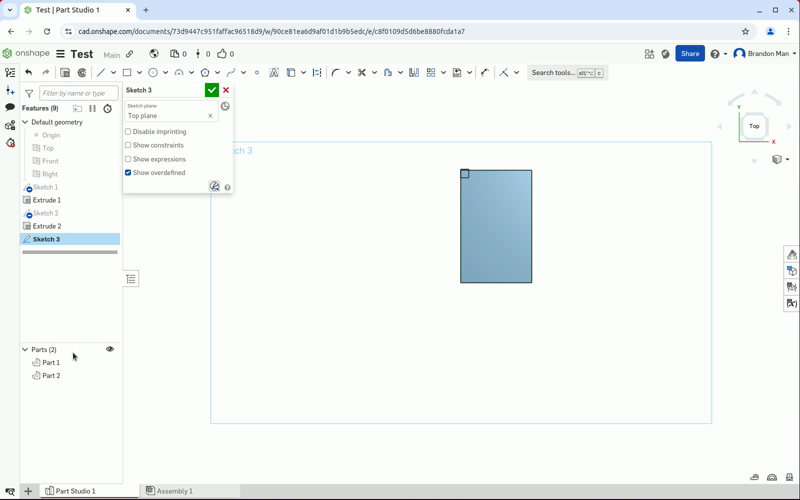
key(y)
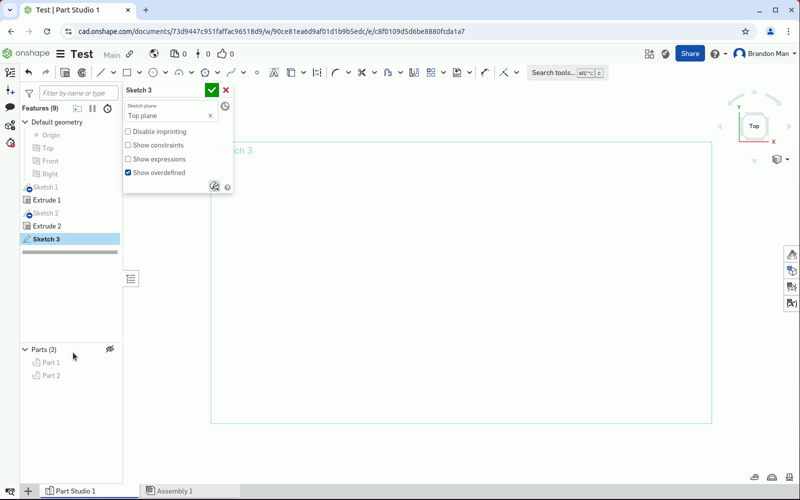
key(l)
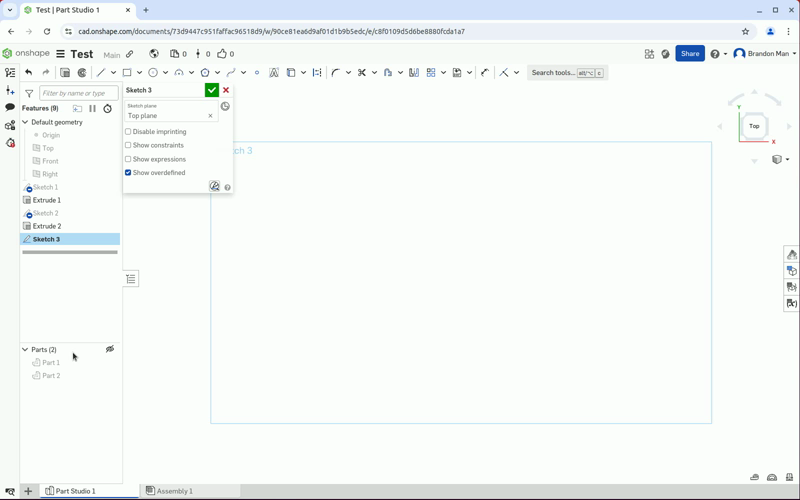
key_down(shift)
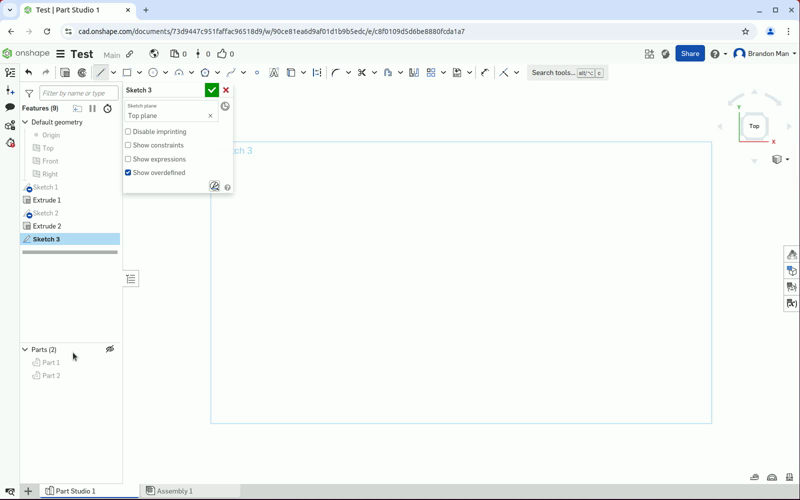
mouse_move(524, 177)
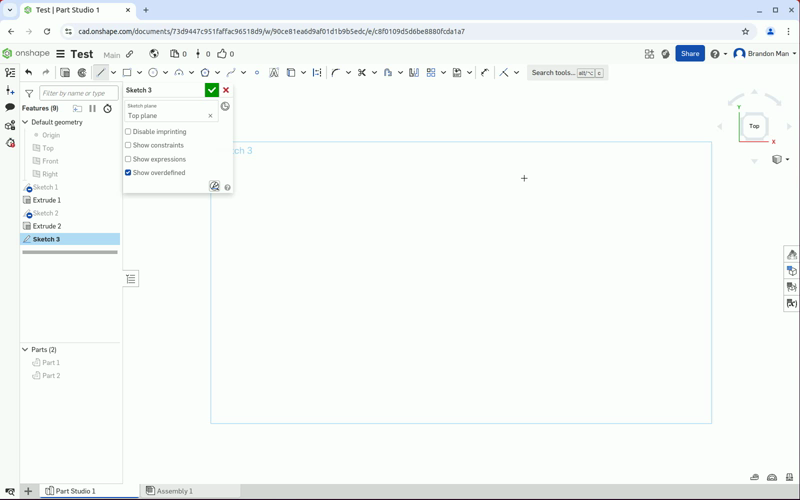
click(524, 177)
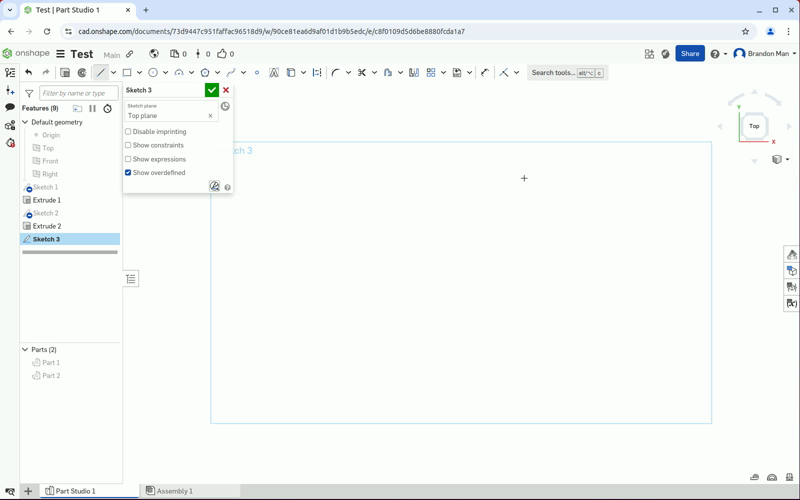
key_up(shift)
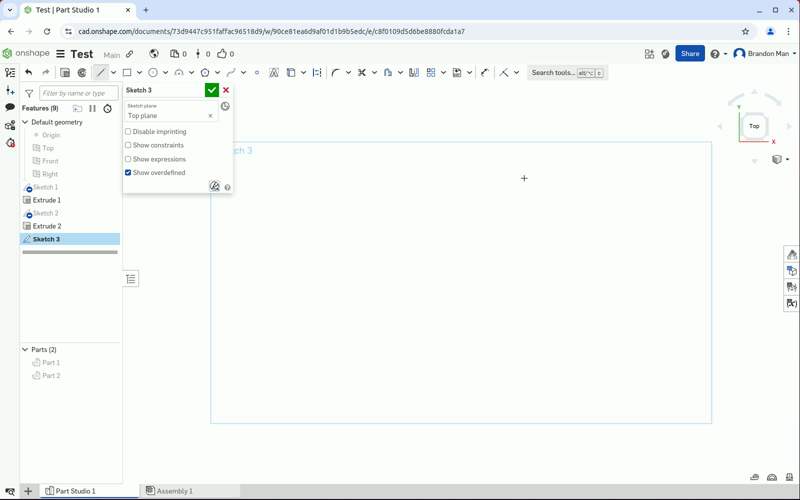
key_down(shift)
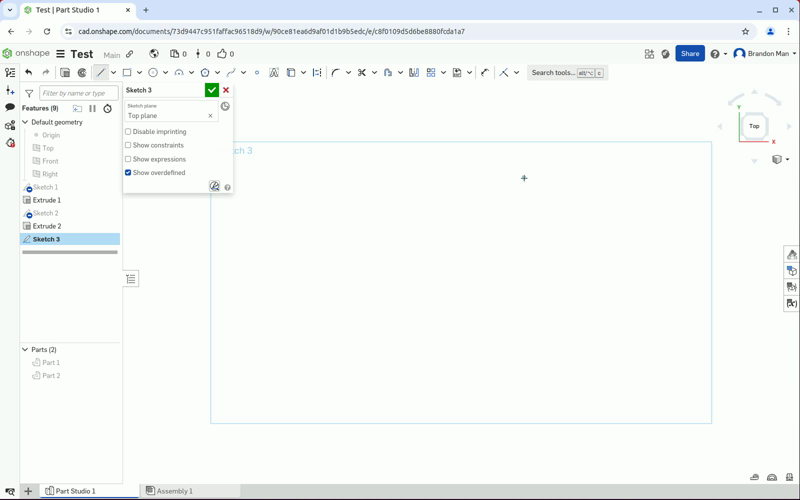
mouse_move(554, 177)
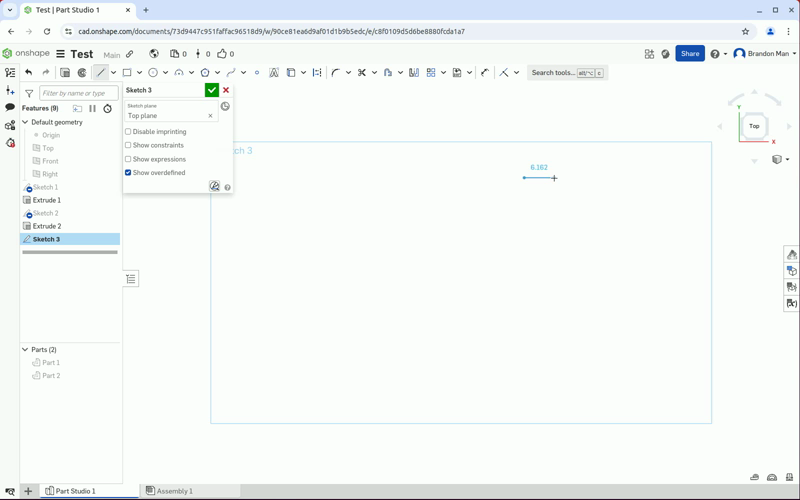
mouse_move(532, 177)
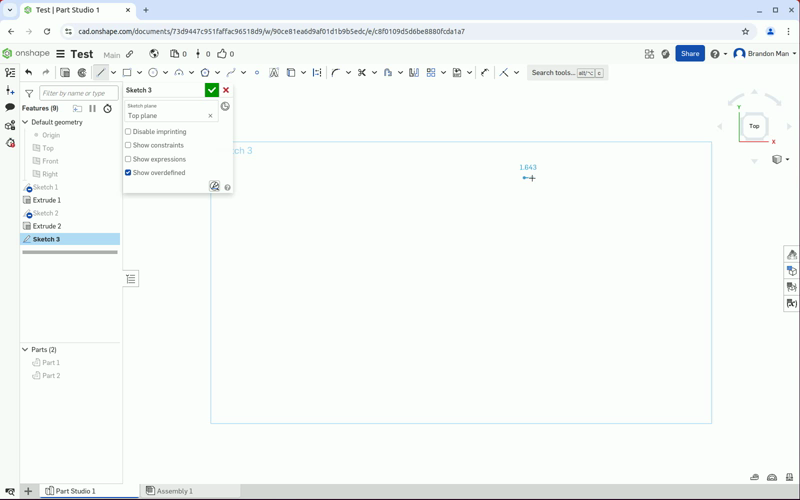
click(532, 177)
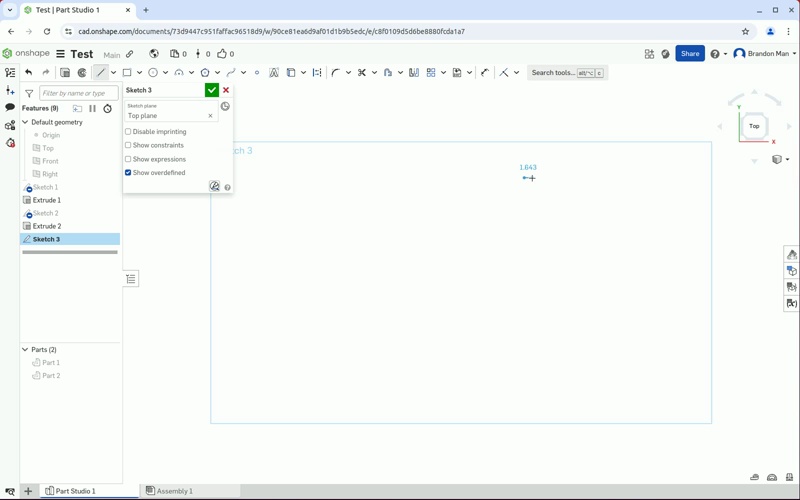
key_up(shift)
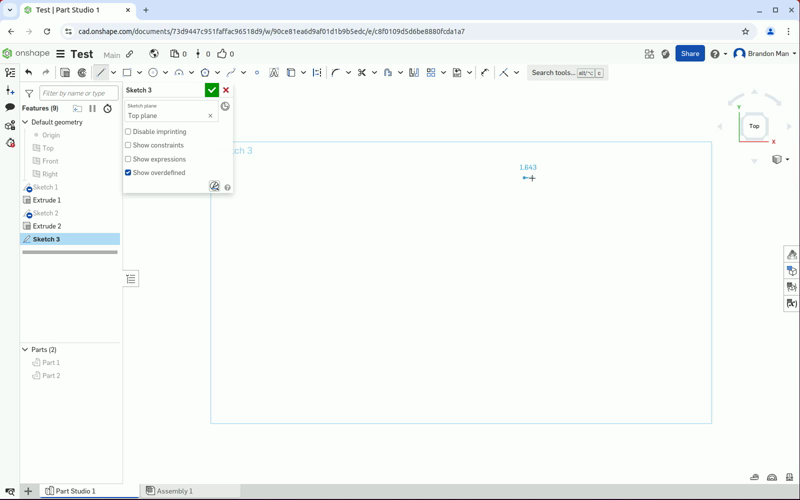
key_down(shift)
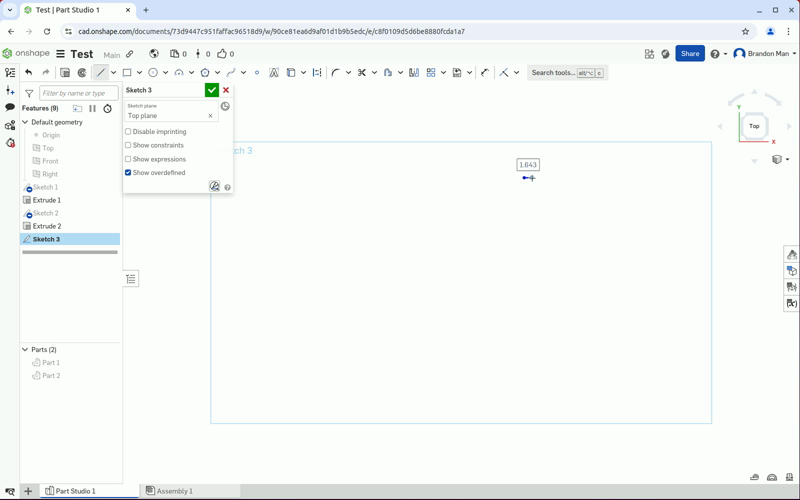
mouse_move(562, 177)
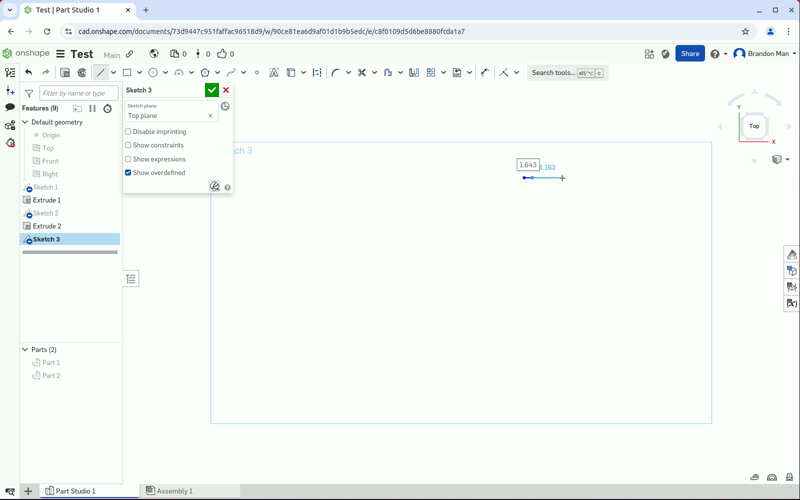
mouse_move(532, 169)
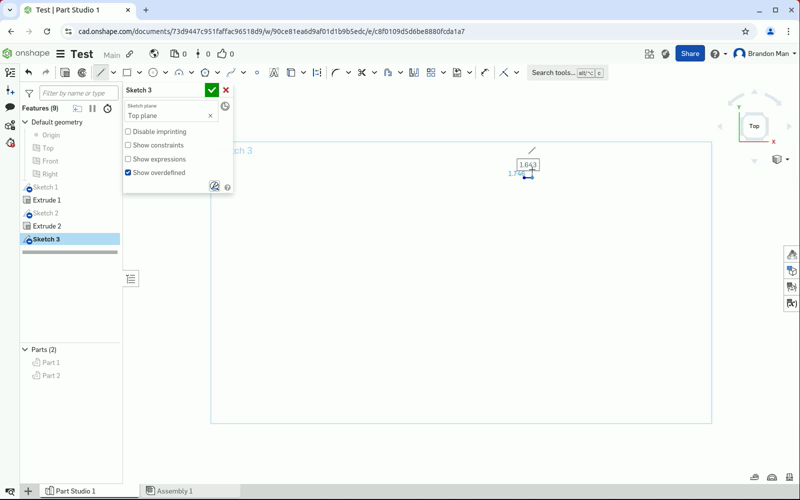
click(532, 169)
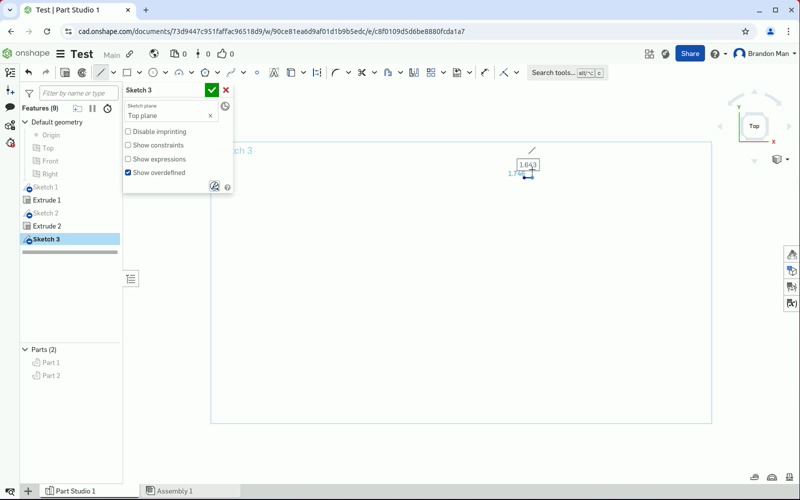
key_up(shift)
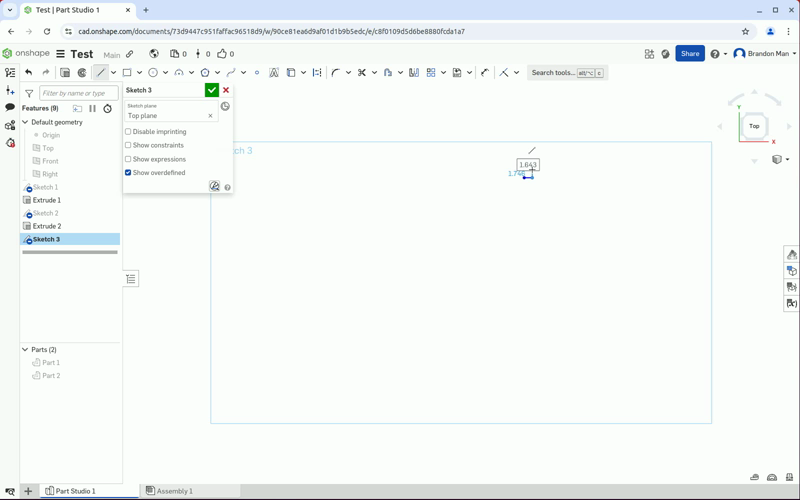
key_down(shift)
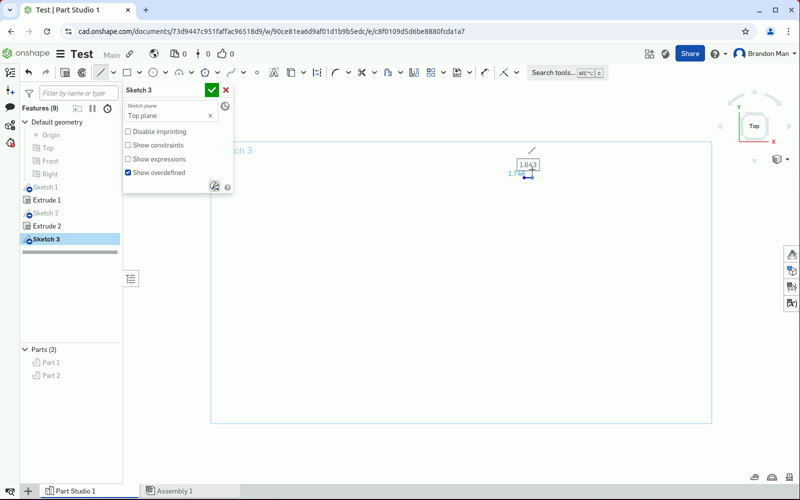
mouse_move(562, 169)
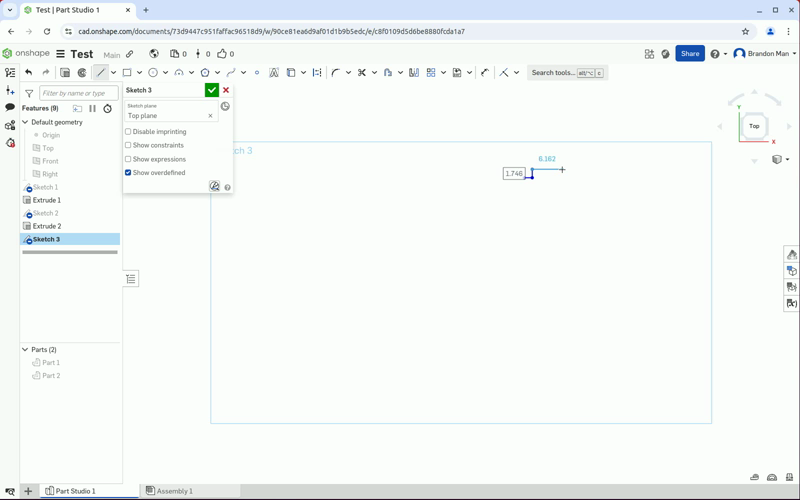
mouse_move(524, 169)
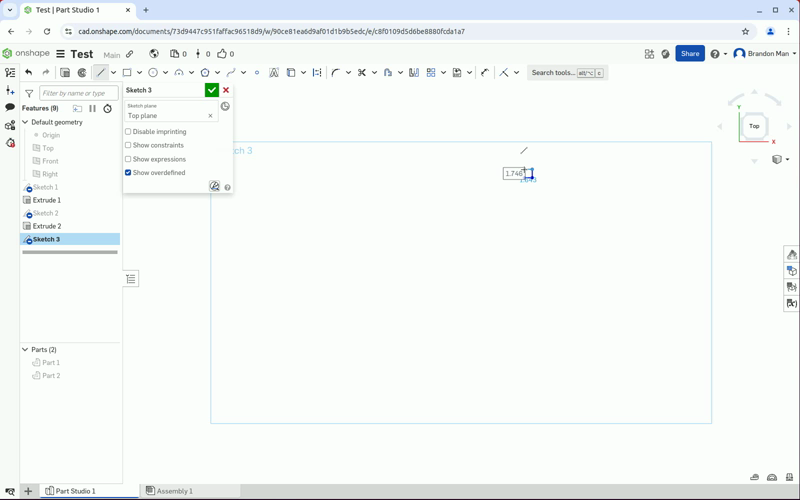
click(524, 169)
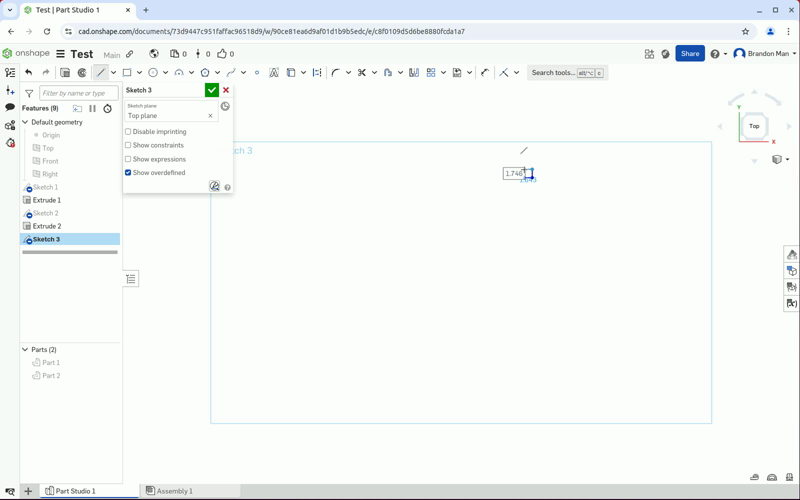
key_up(shift)
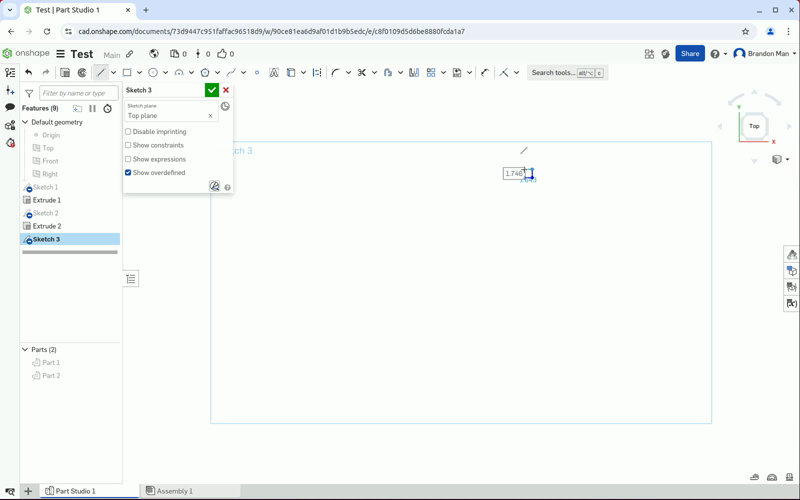
mouse_move(554, 169)
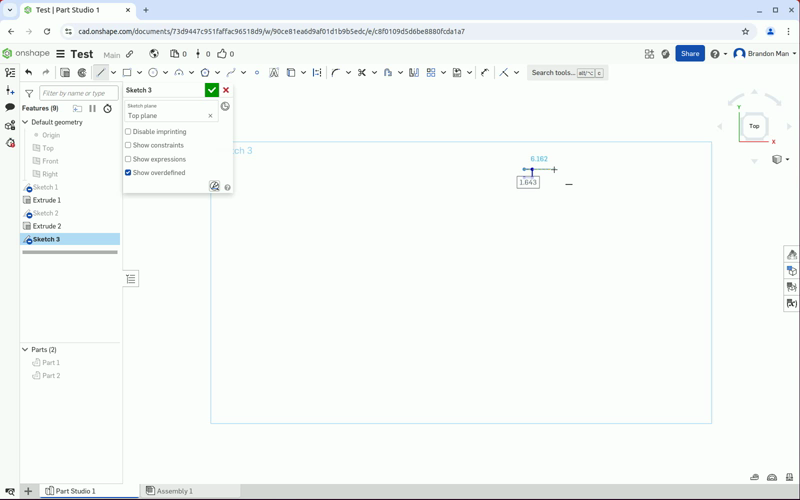
key_down(shift)
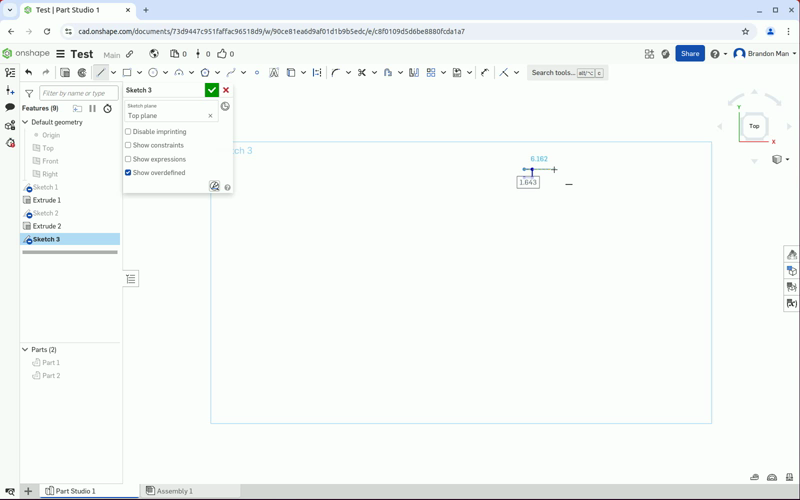
mouse_move(524, 177)
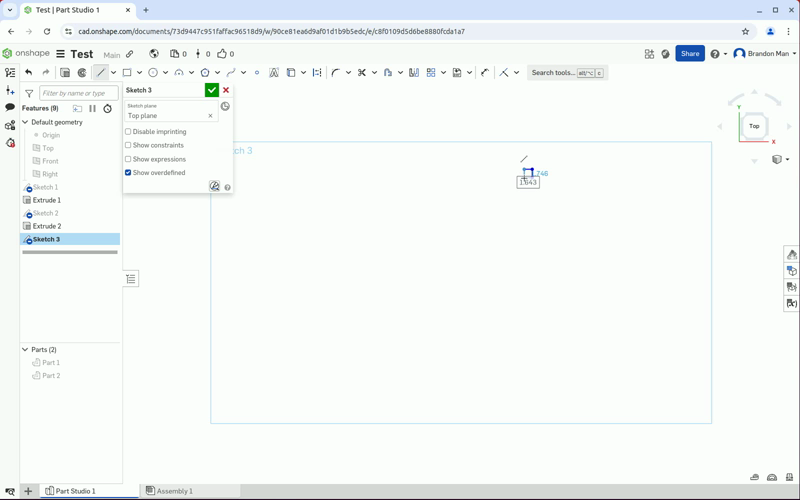
key_up(shift)
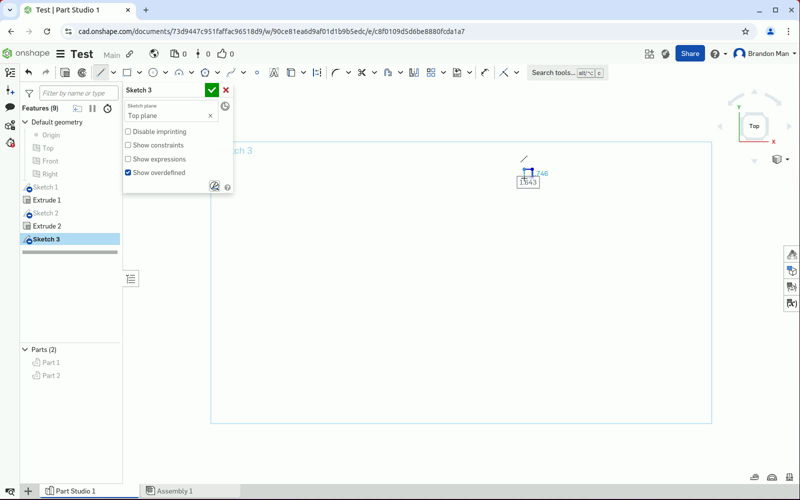
click(524, 177)
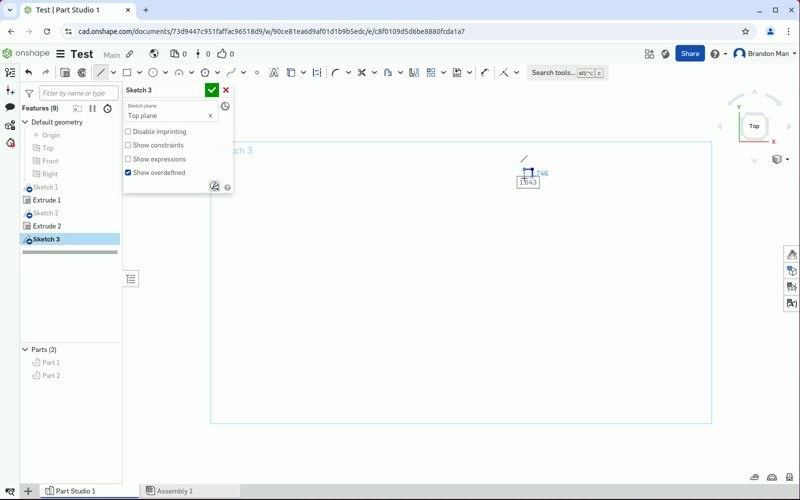
key(esc)
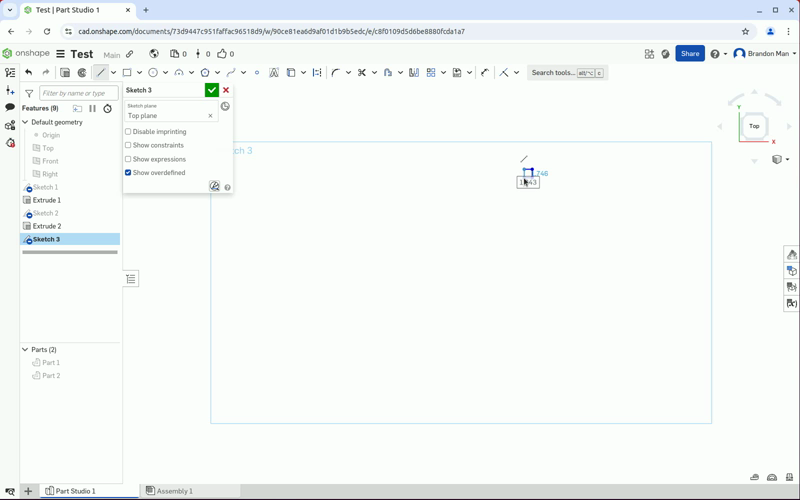
mouse_move(528, 175)
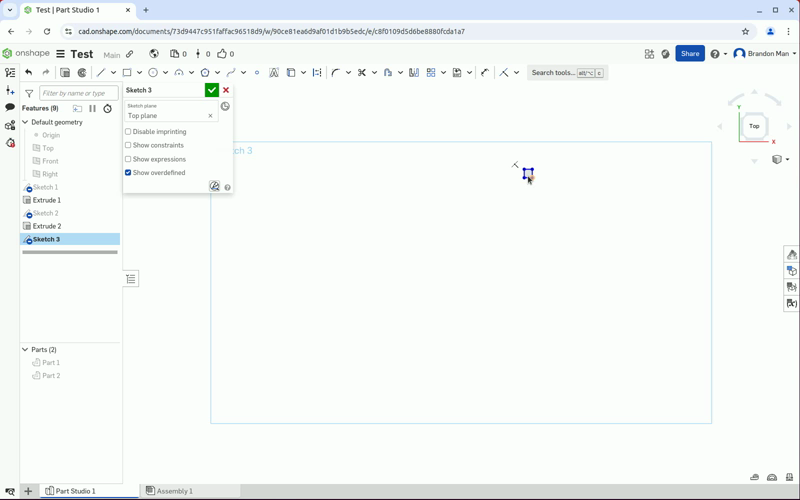
scroll(6)
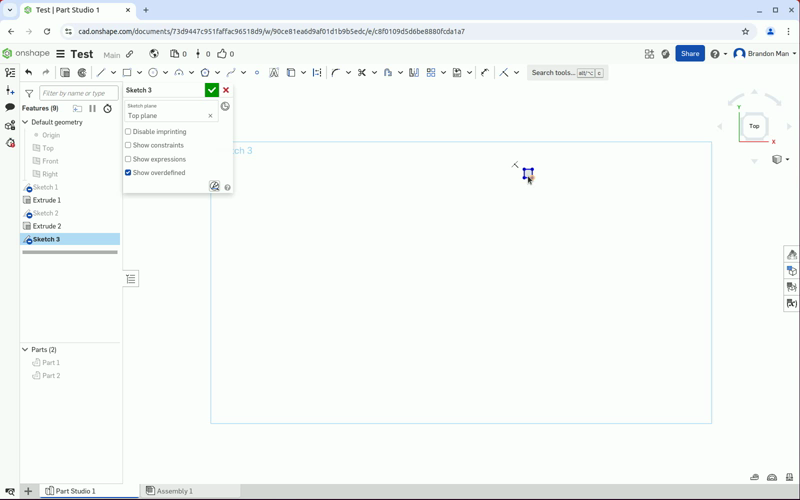
scroll(6)
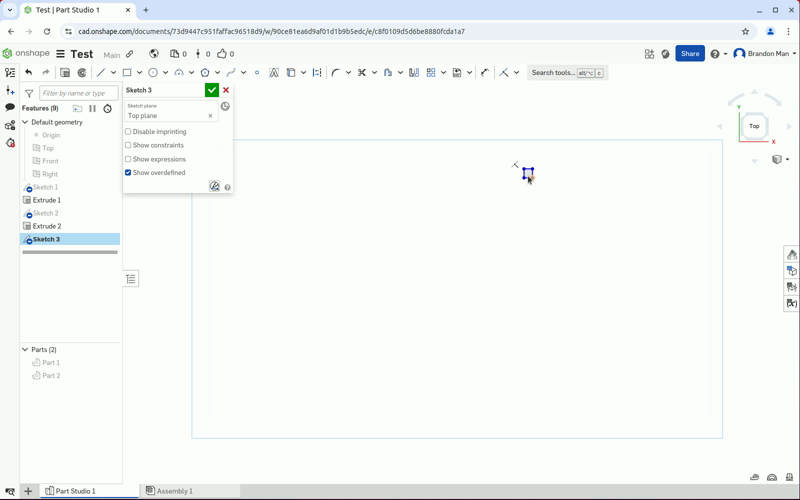
scroll(6)
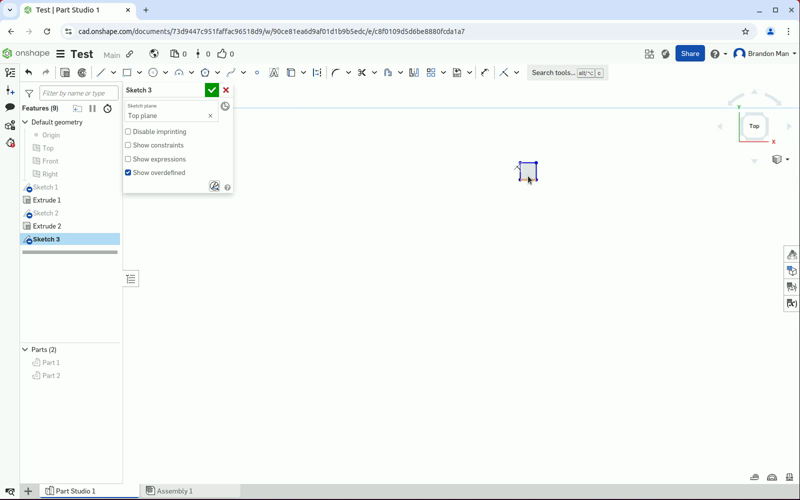
scroll(6)
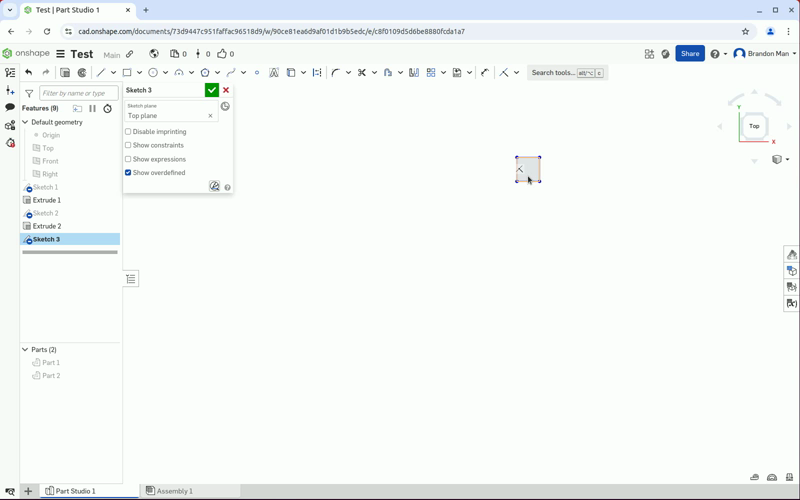
scroll(6)
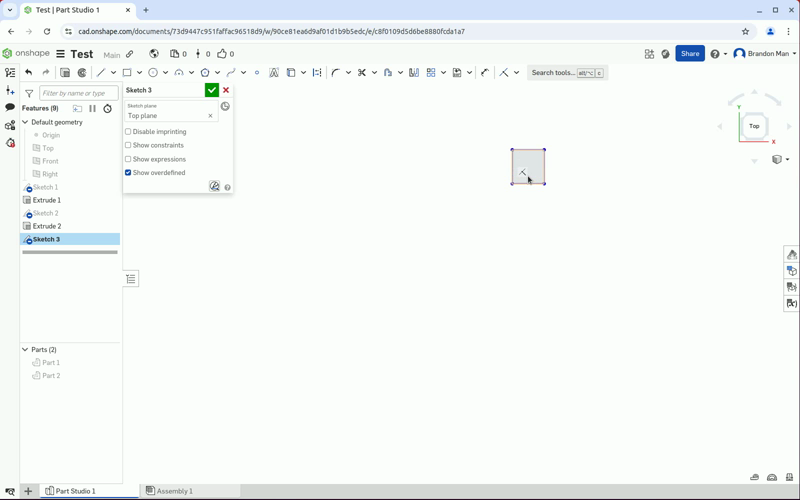
scroll(6)
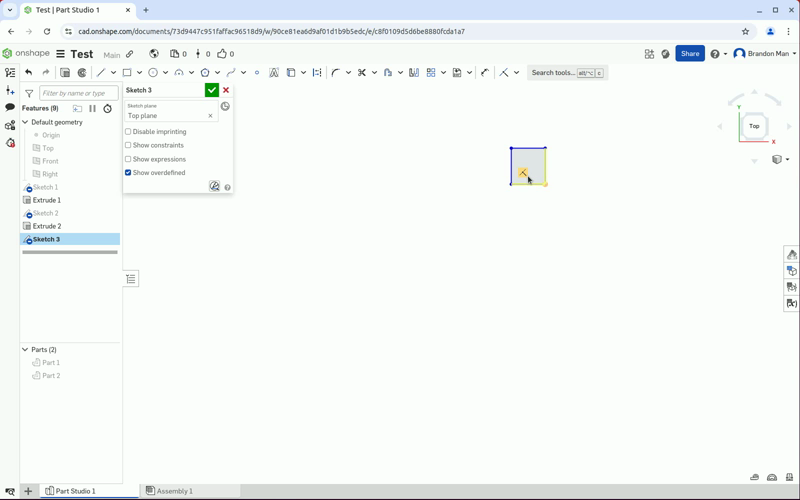
scroll(6)
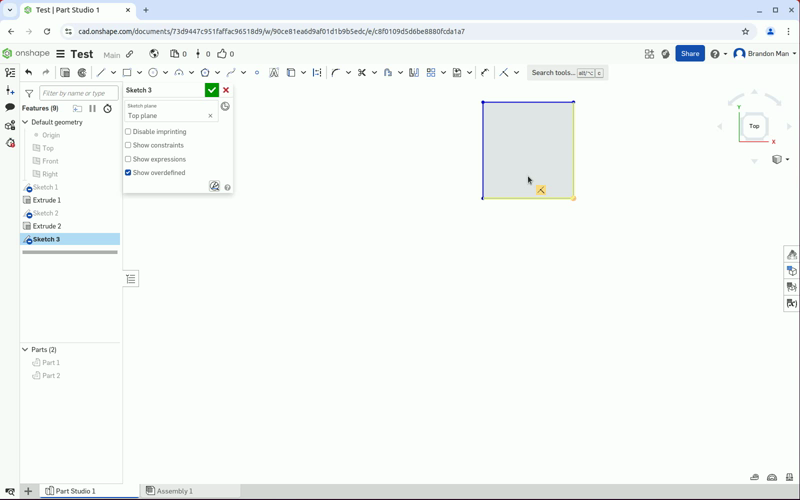
click(528, 175)
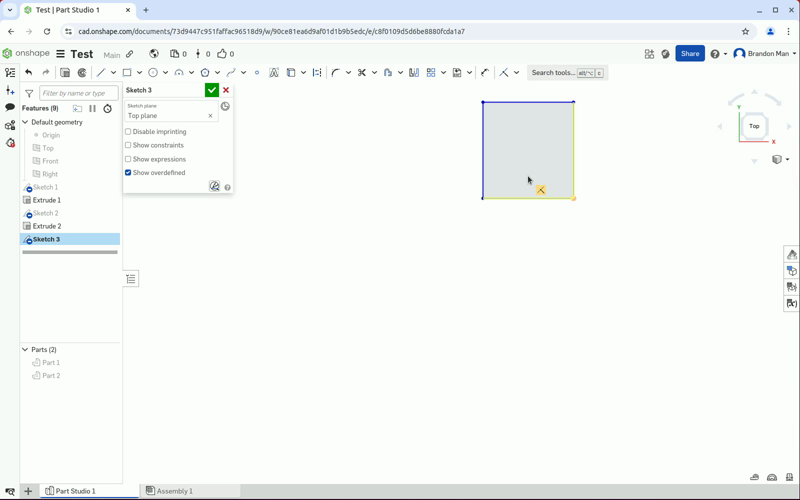
scroll(-6)
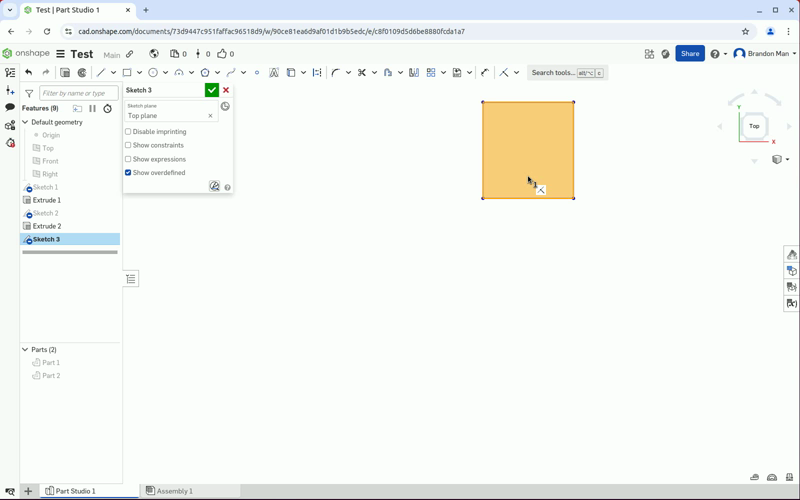
scroll(-6)
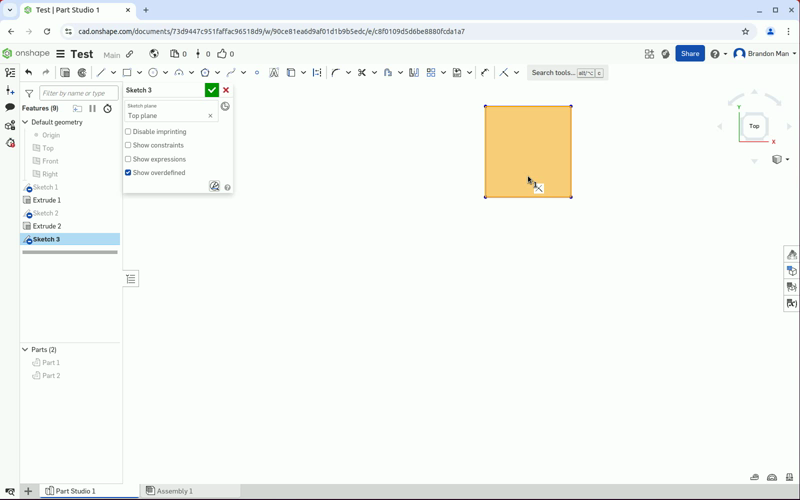
scroll(-6)
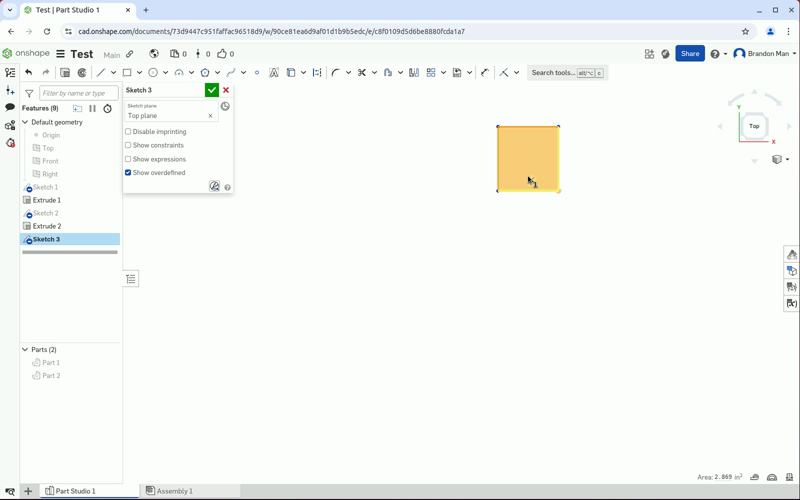
scroll(-6)
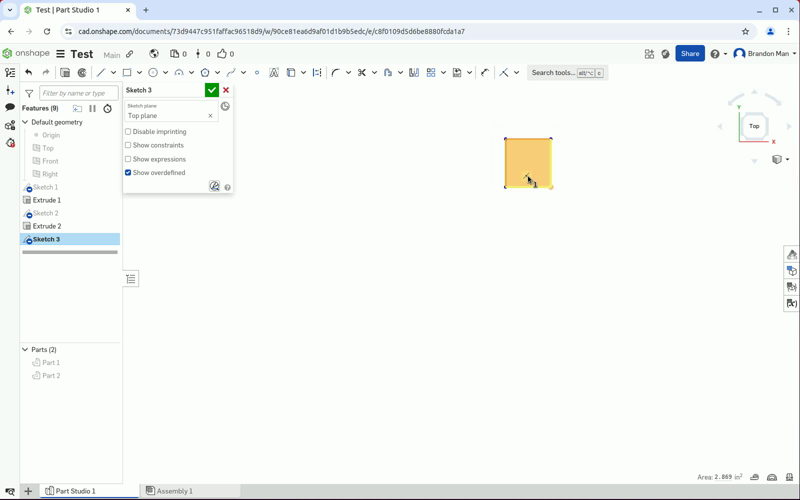
scroll(-6)
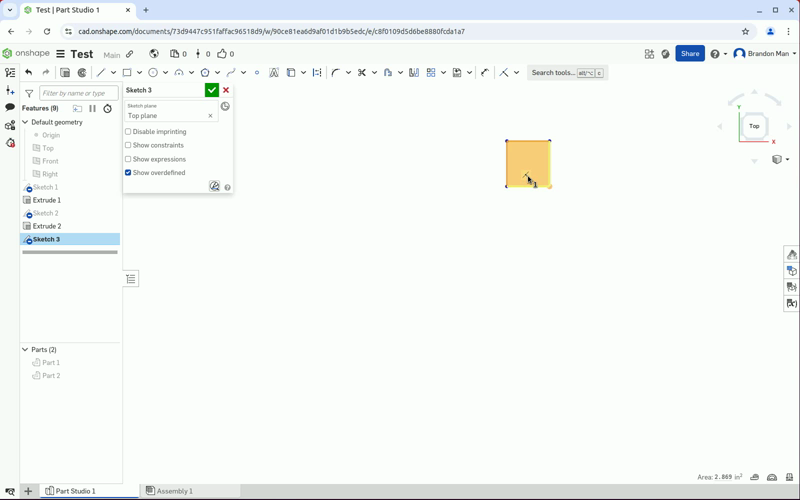
scroll(-6)
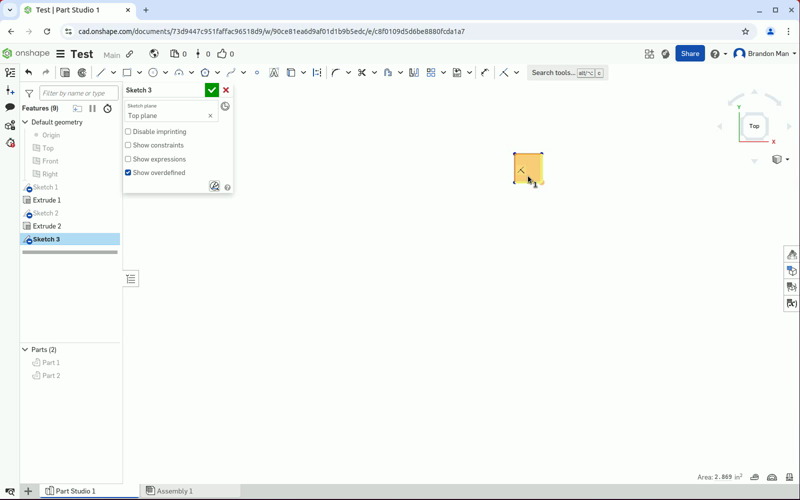
scroll(-6)
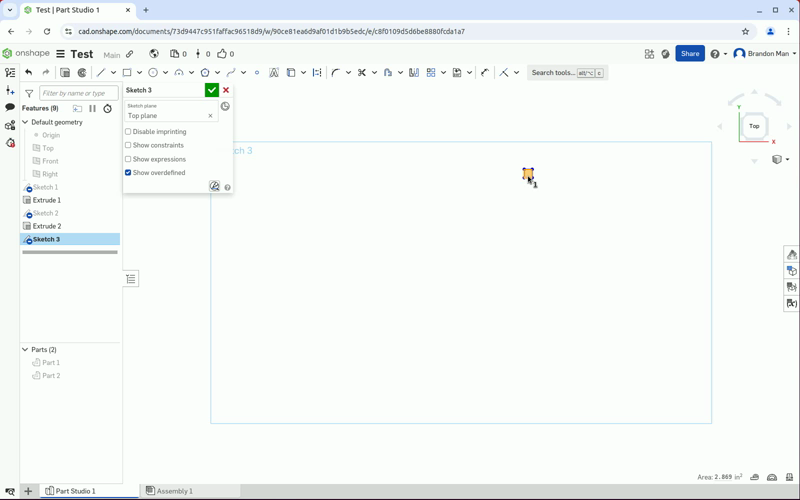
mouse_move(73, 352)
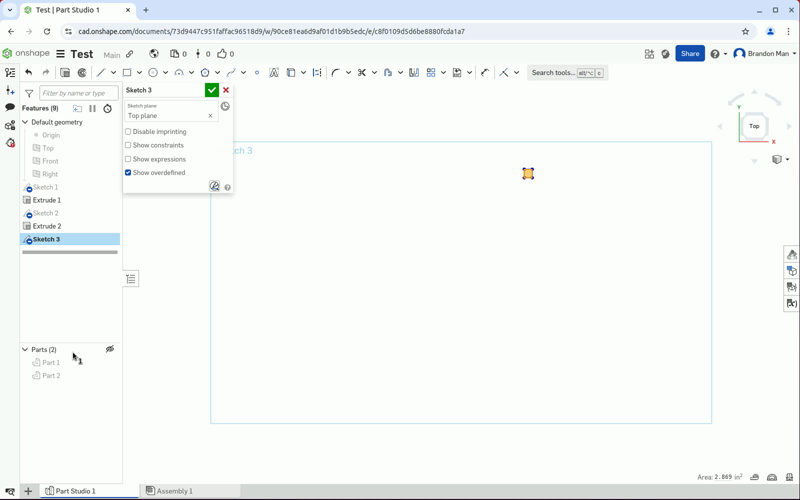
key(shift+y)
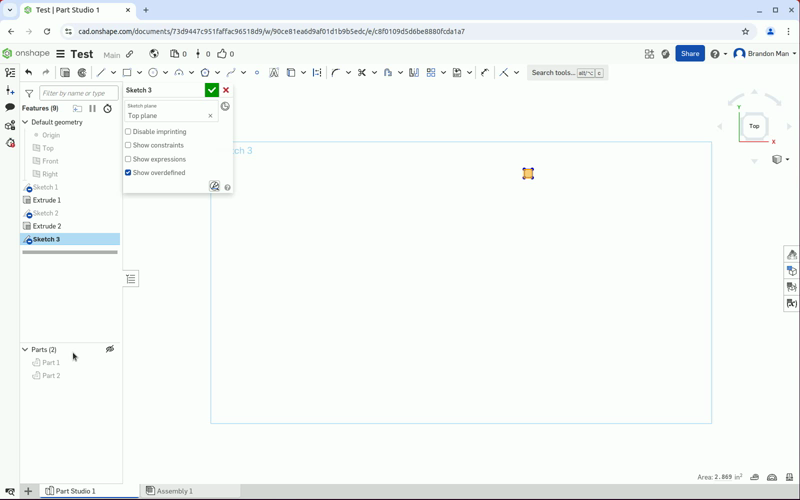
key(shift+e)
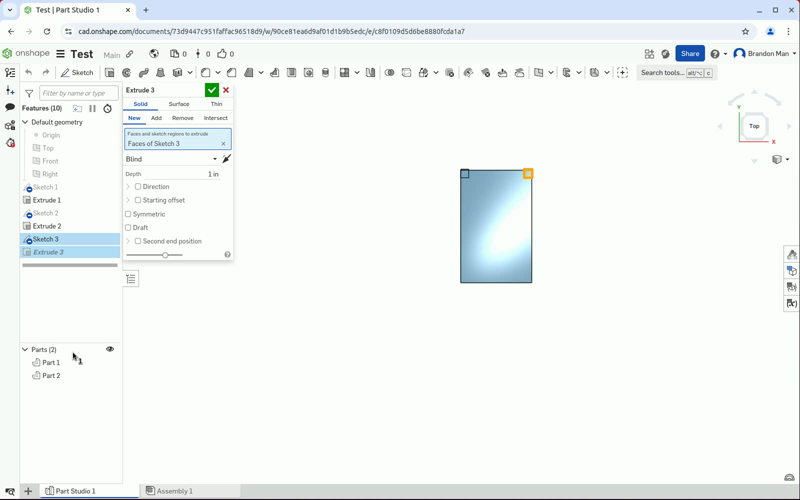
mouse_move(143, 106)
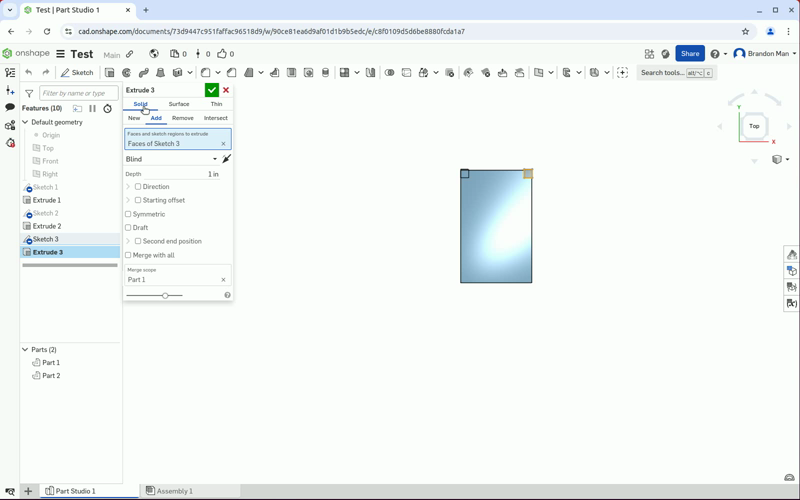
click(143, 106)
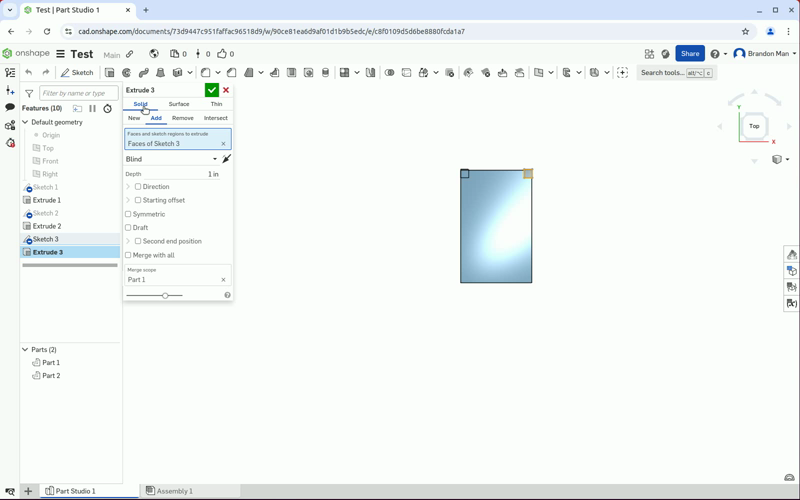
mouse_move(137, 120)
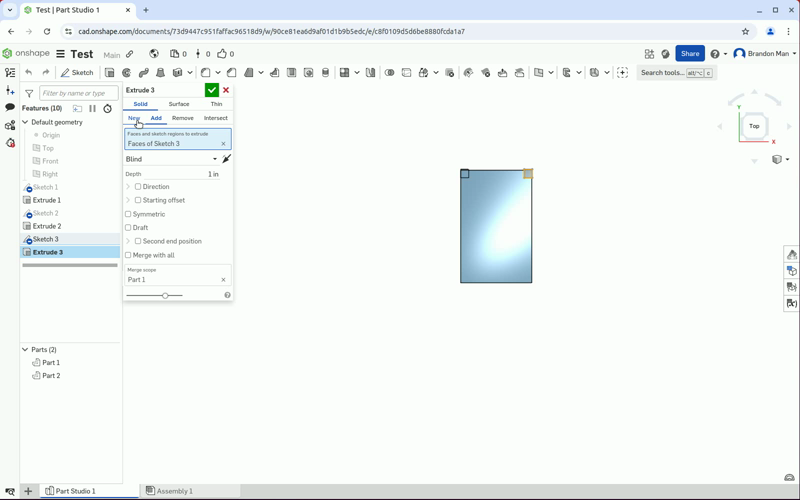
click(137, 120)
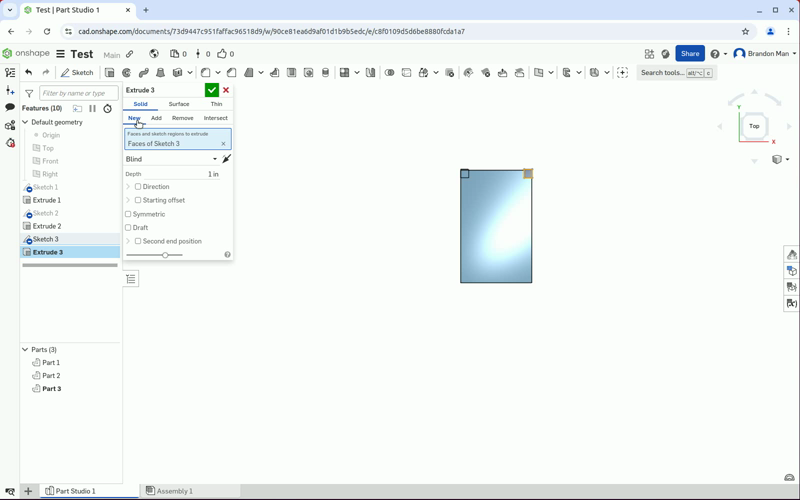
key(tab, 4)
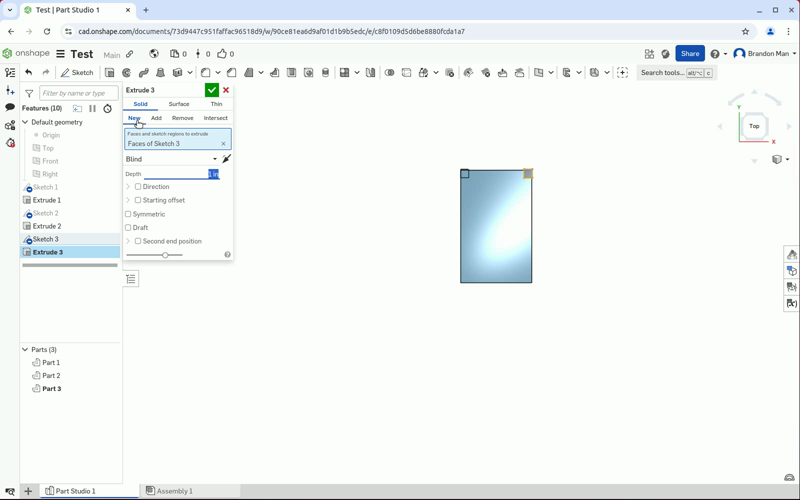
text(-14.924)
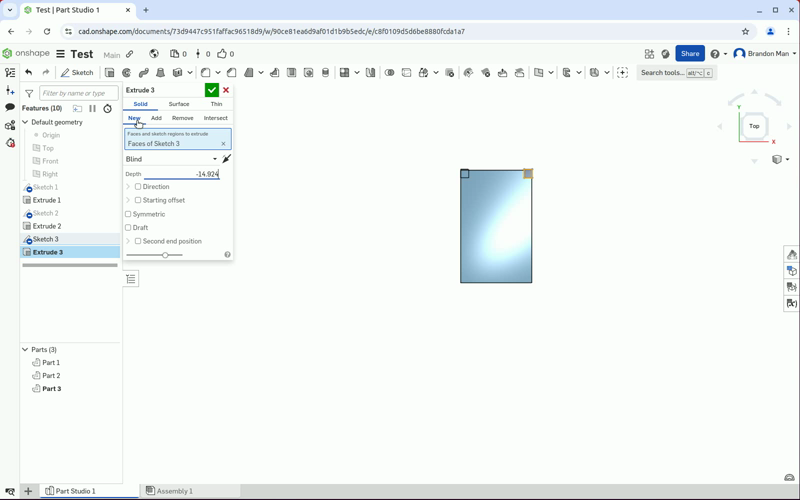
key(enter)
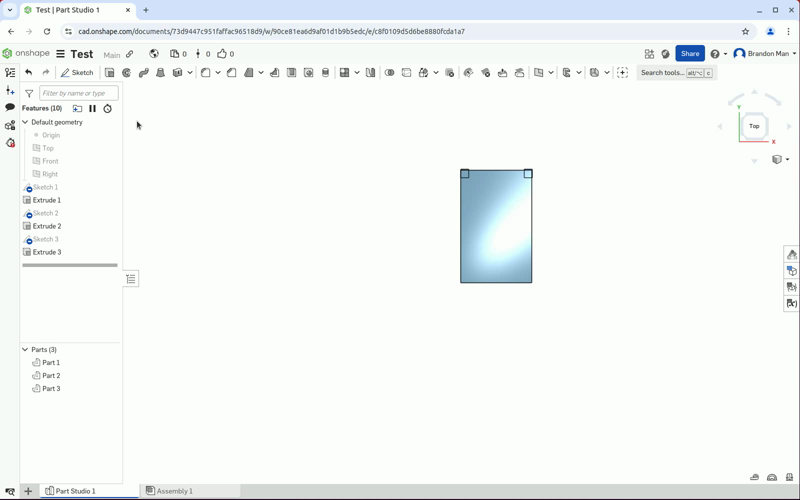
key(shift+h)
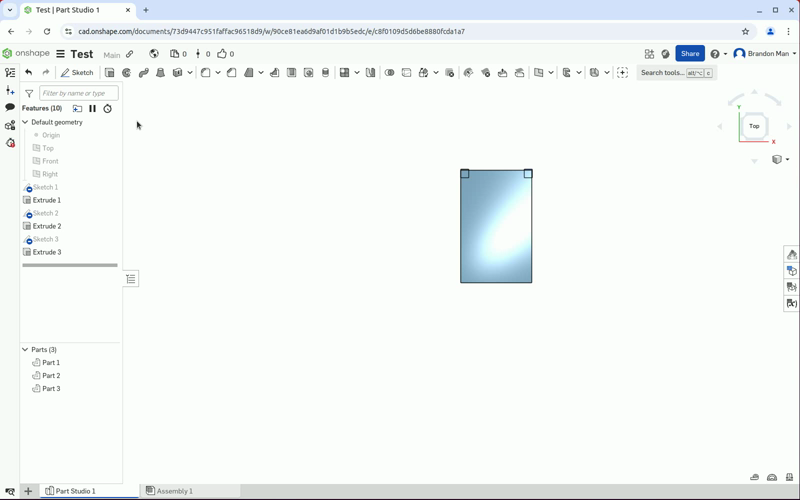
key(shift+h)
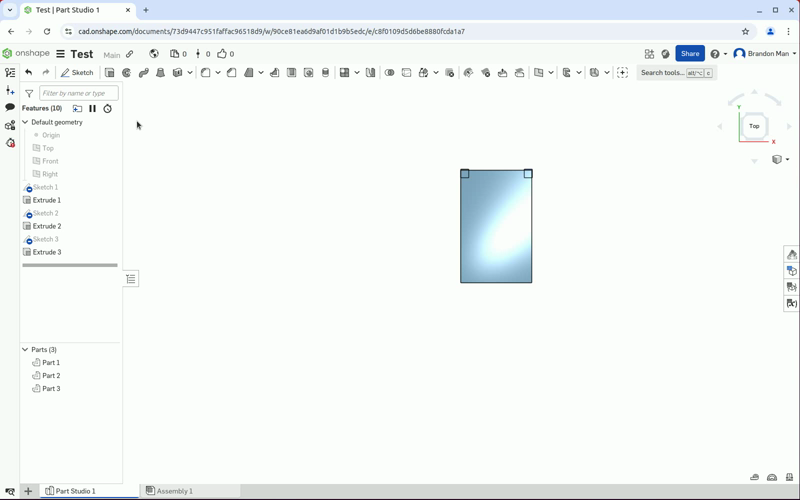
mouse_move(73, 189)
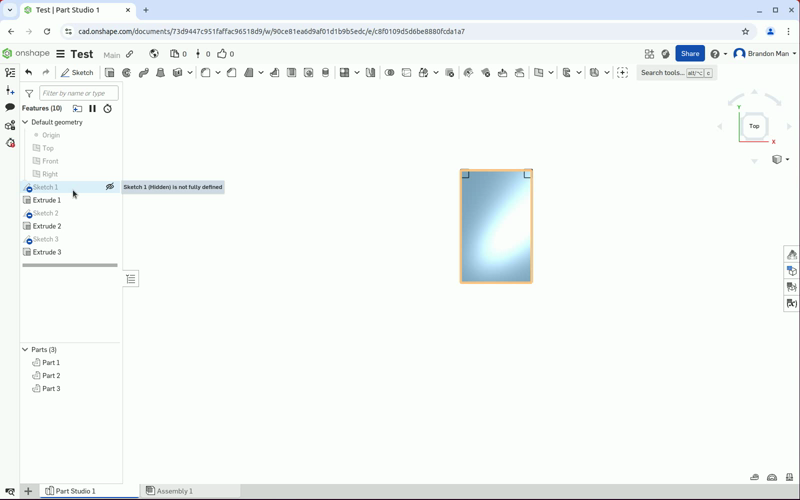
click(73, 189)
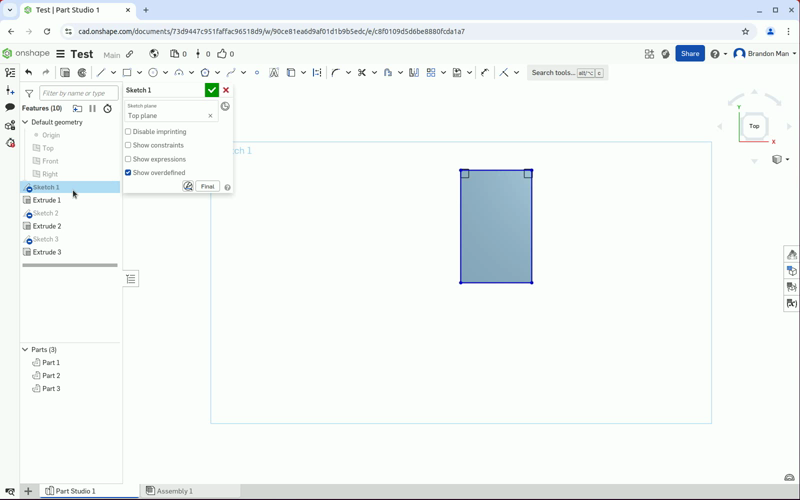
mouse_move(229, 92)
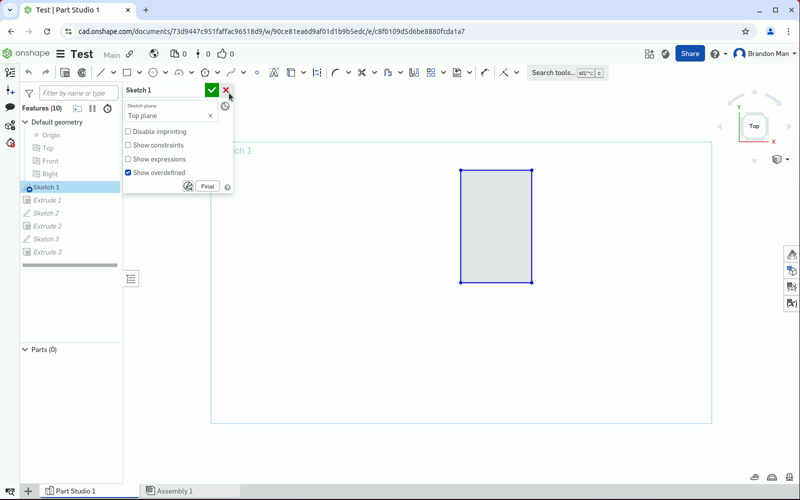
click(229, 92)
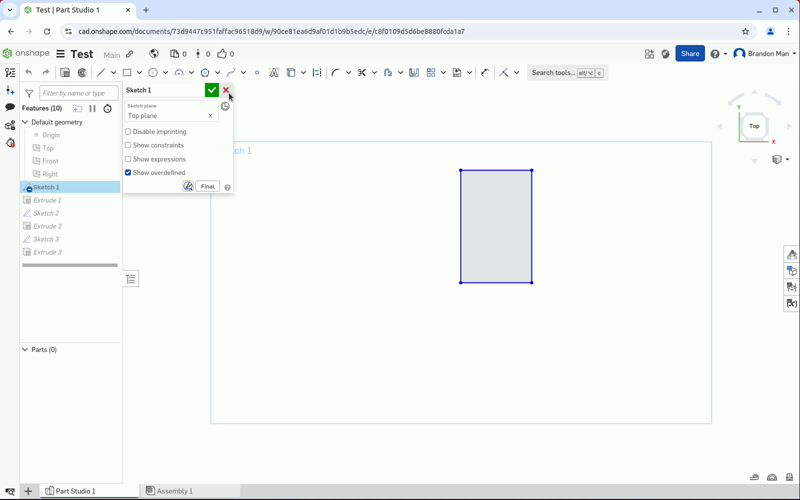
key(shift+s)
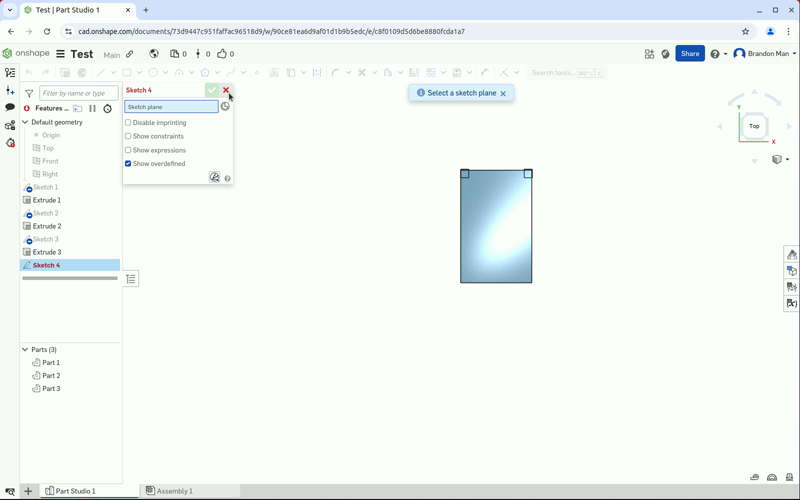
mouse_move(73, 150)
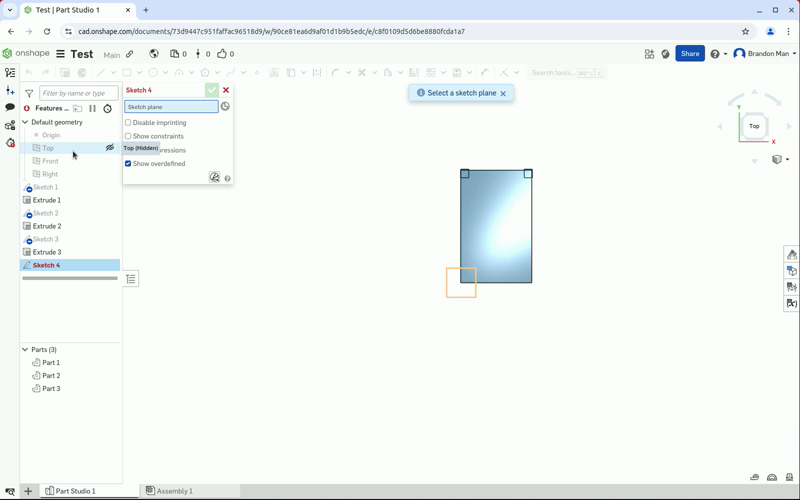
click(73, 150)
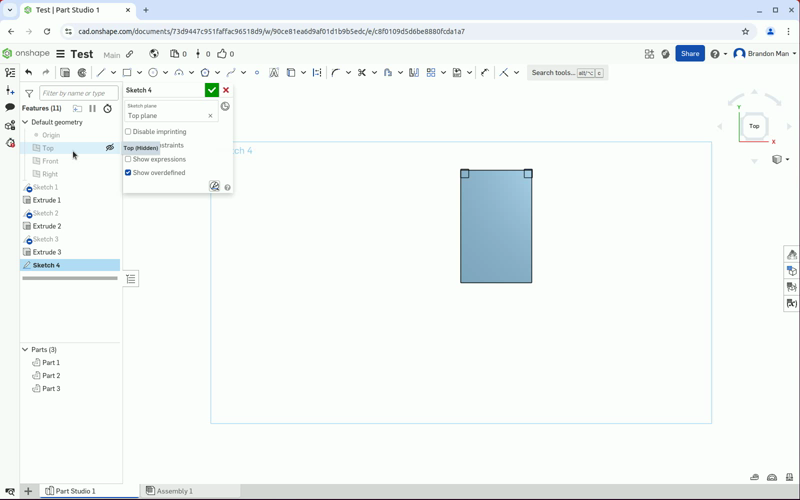
mouse_move(73, 352)
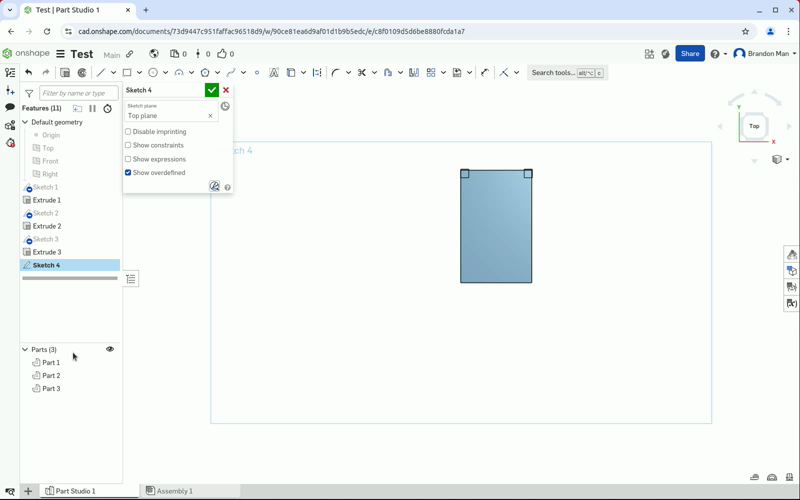
key(y)
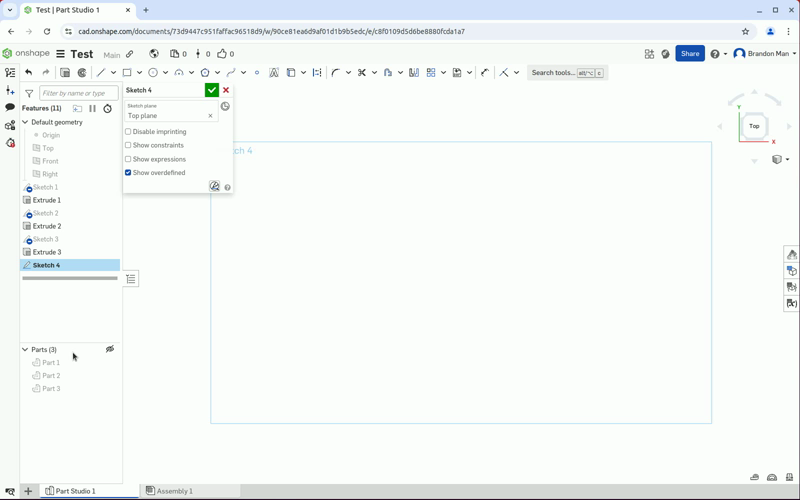
key(l)
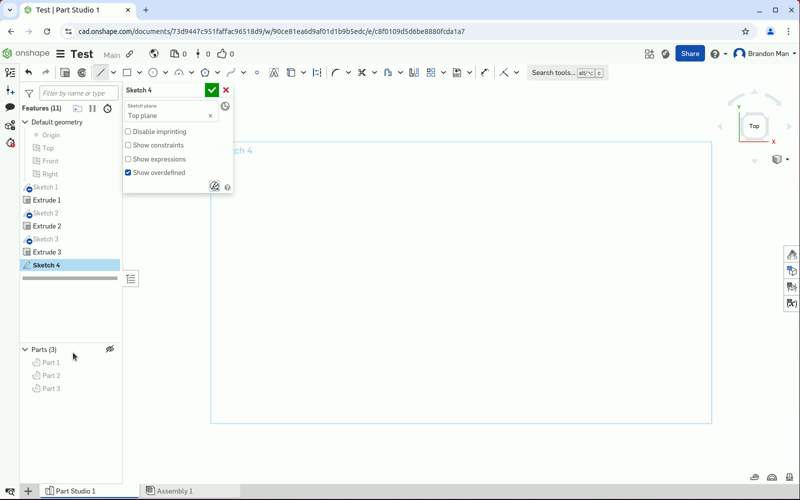
key_down(shift)
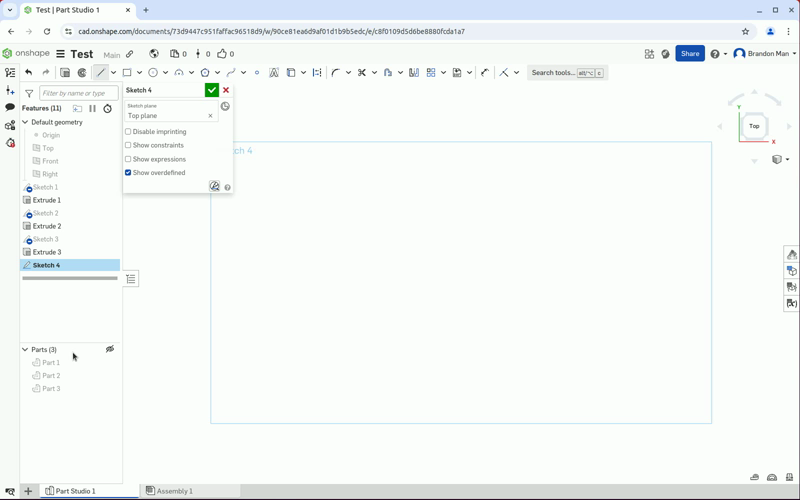
mouse_move(524, 282)
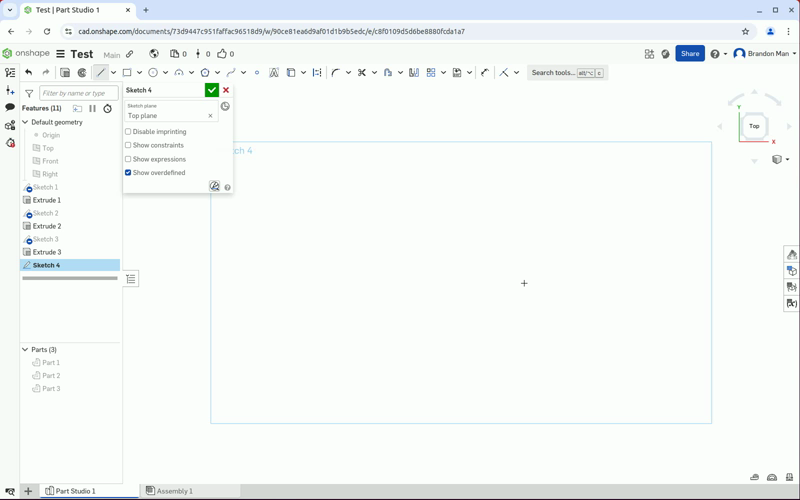
click(524, 282)
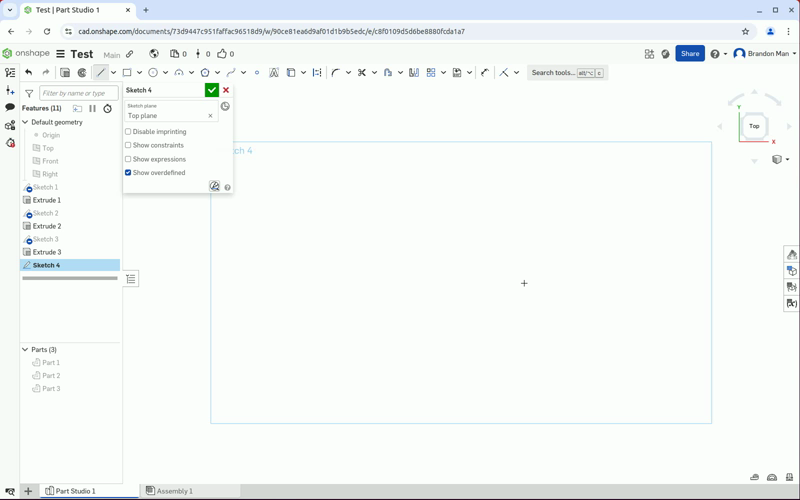
key_up(shift)
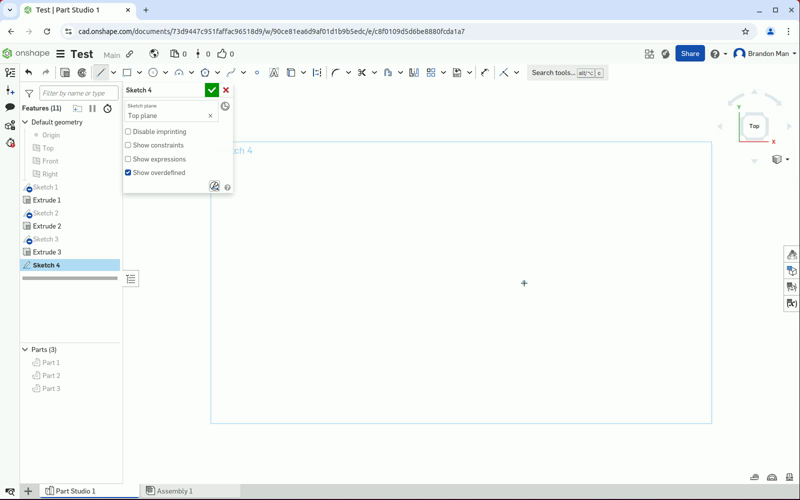
key_down(shift)
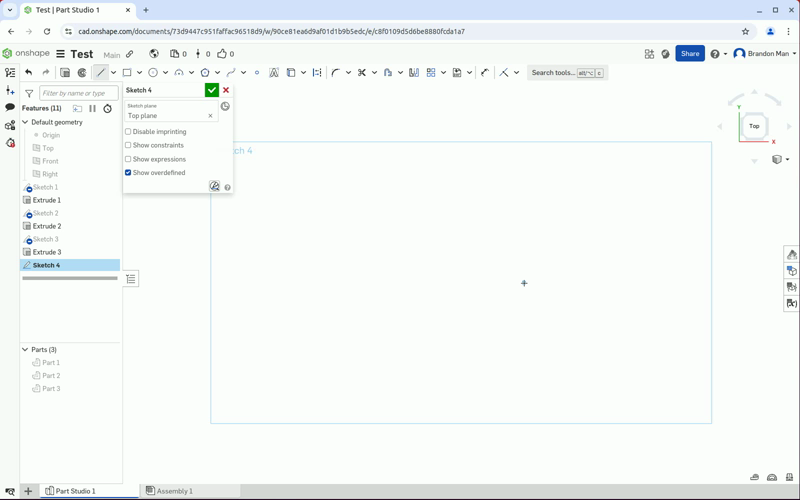
mouse_move(554, 282)
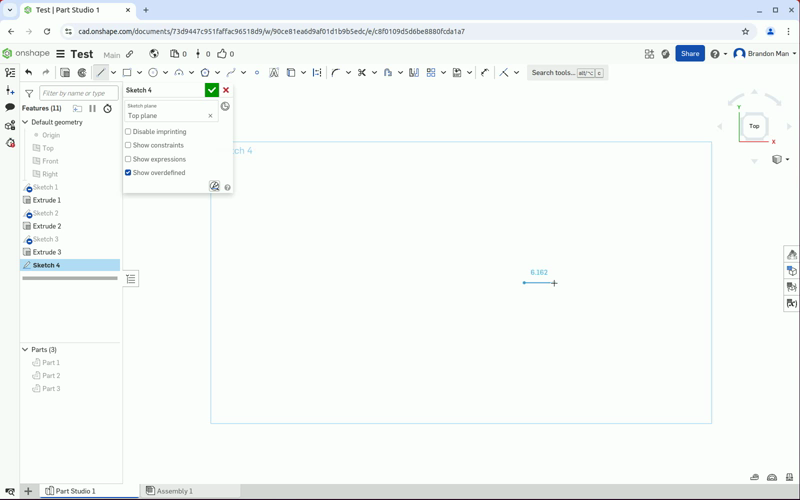
mouse_move(532, 282)
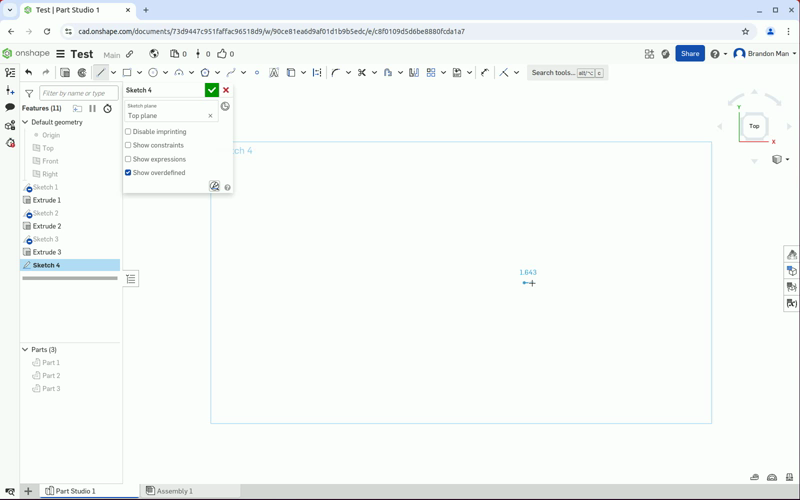
click(532, 282)
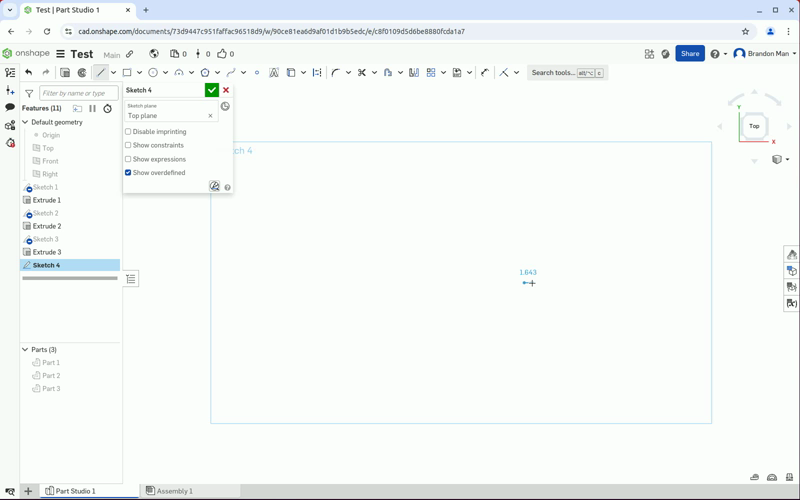
key_up(shift)
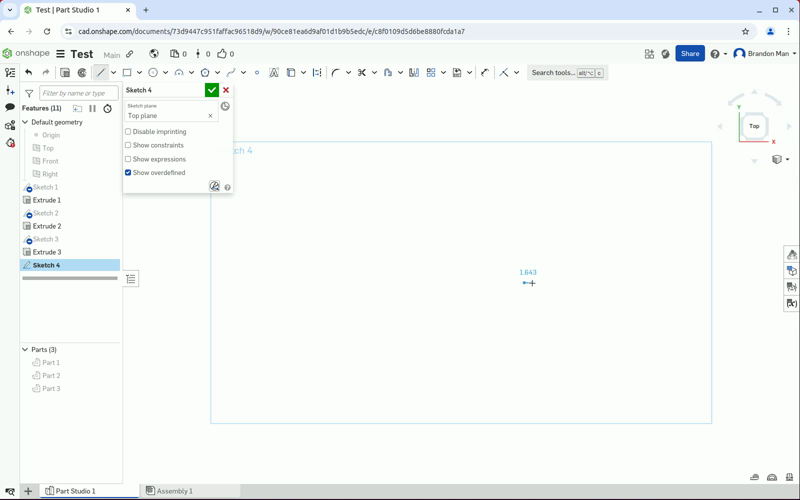
key_down(shift)
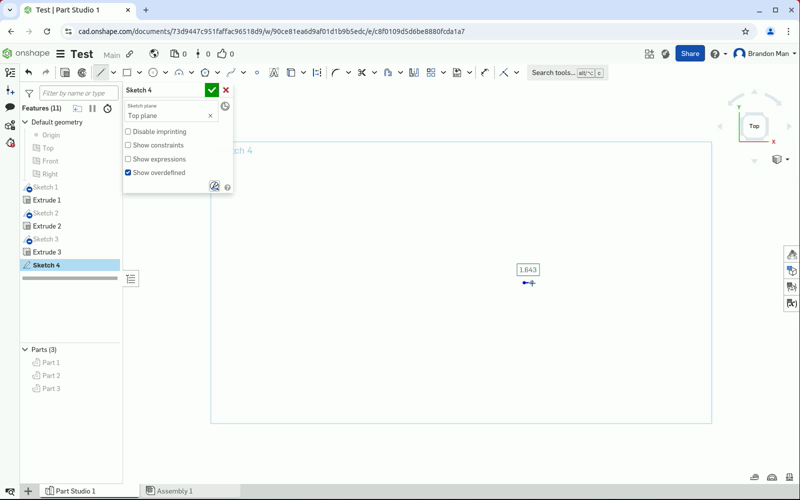
mouse_move(562, 282)
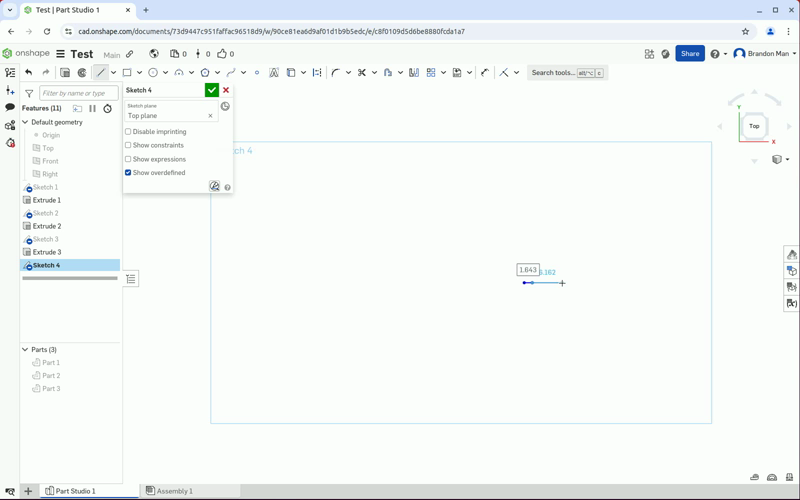
mouse_move(532, 274)
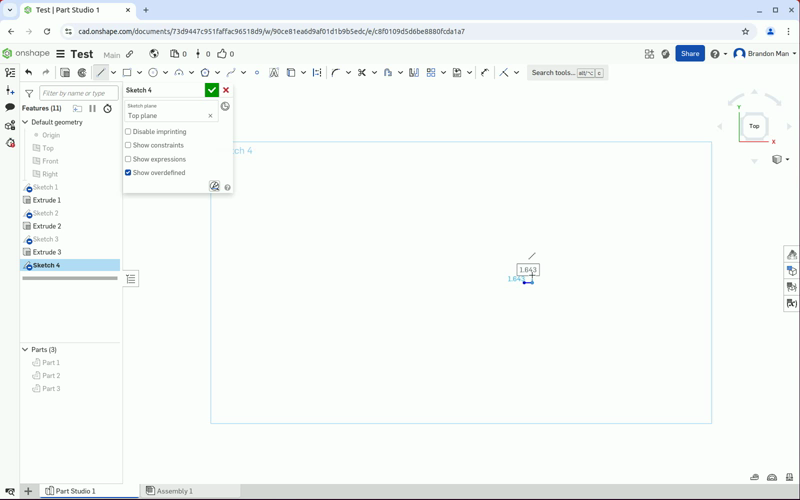
click(532, 274)
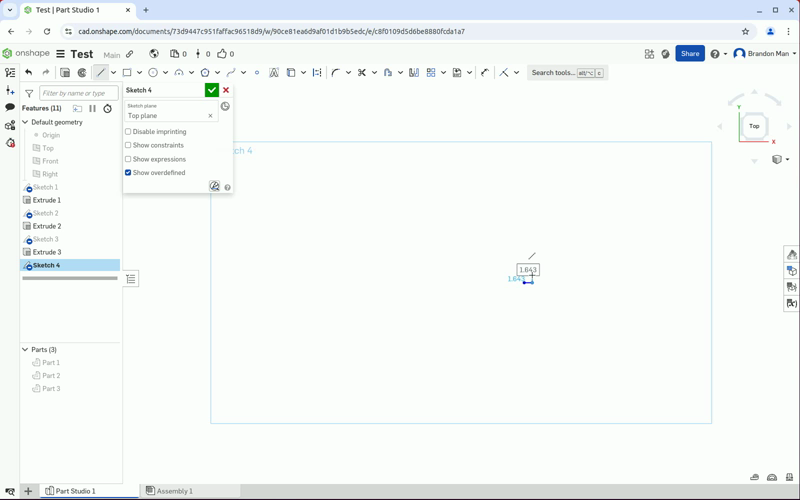
key_up(shift)
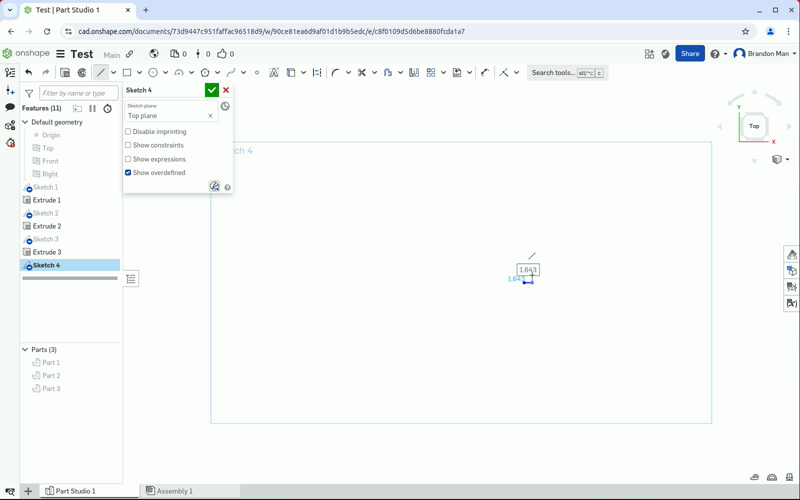
key_down(shift)
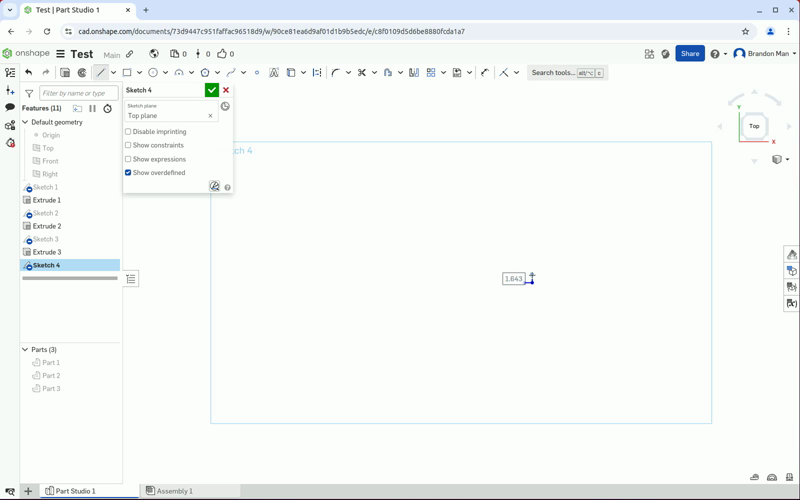
mouse_move(562, 274)
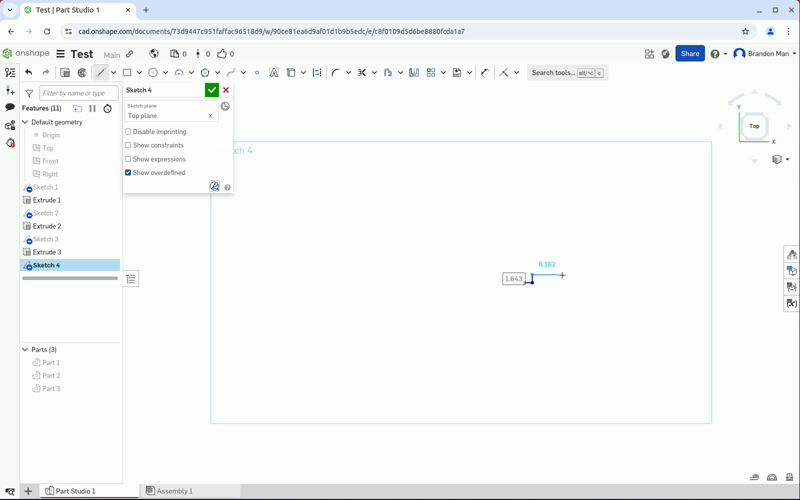
mouse_move(524, 274)
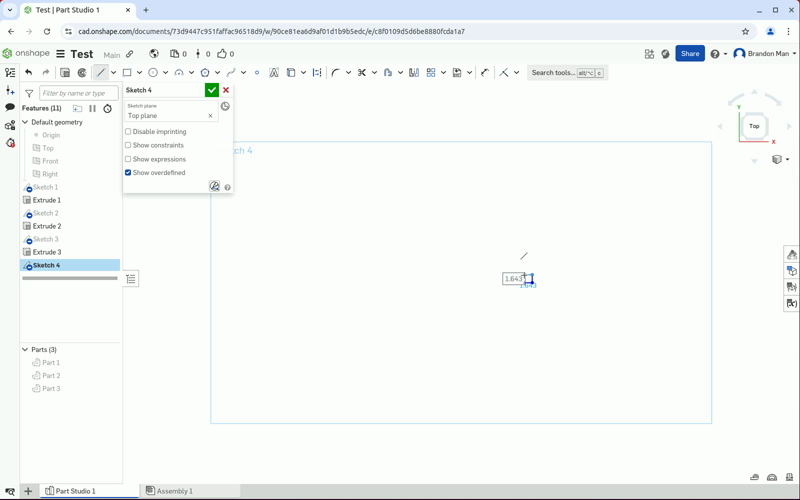
click(524, 274)
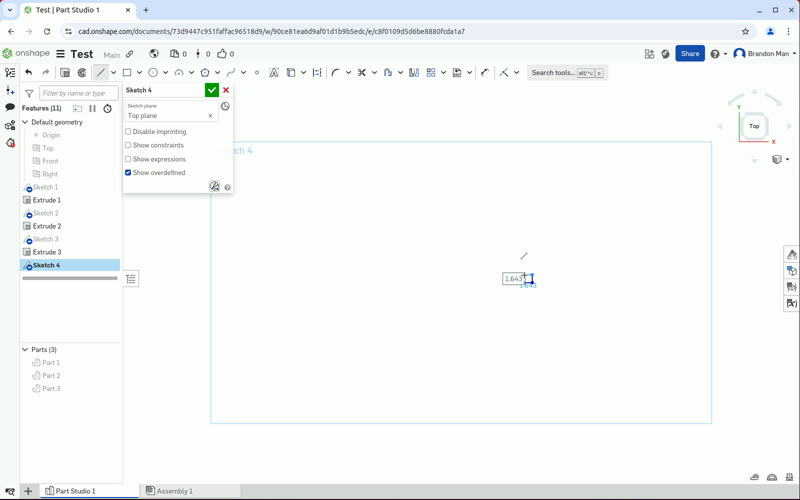
key_up(shift)
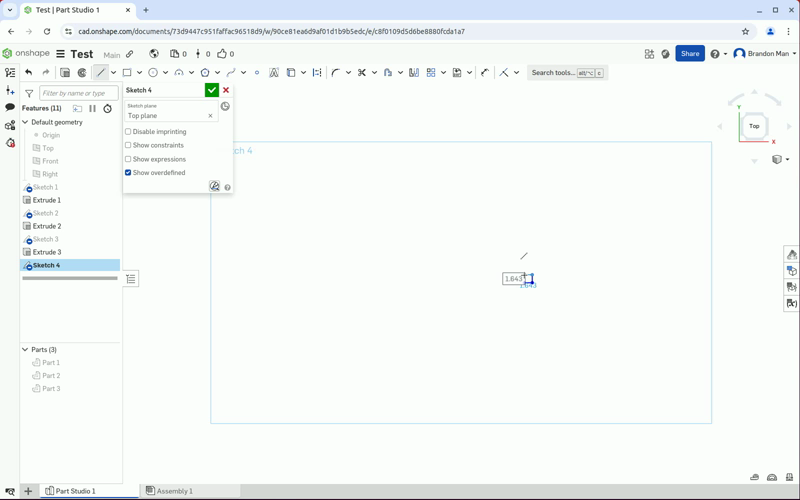
mouse_move(554, 274)
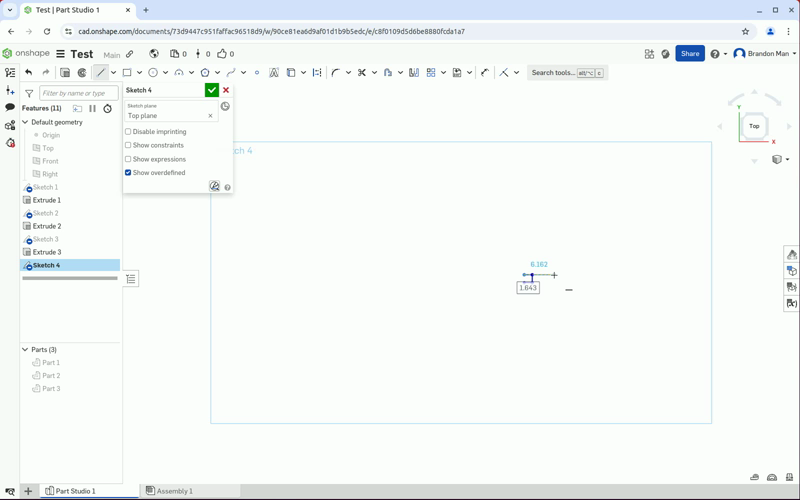
key_down(shift)
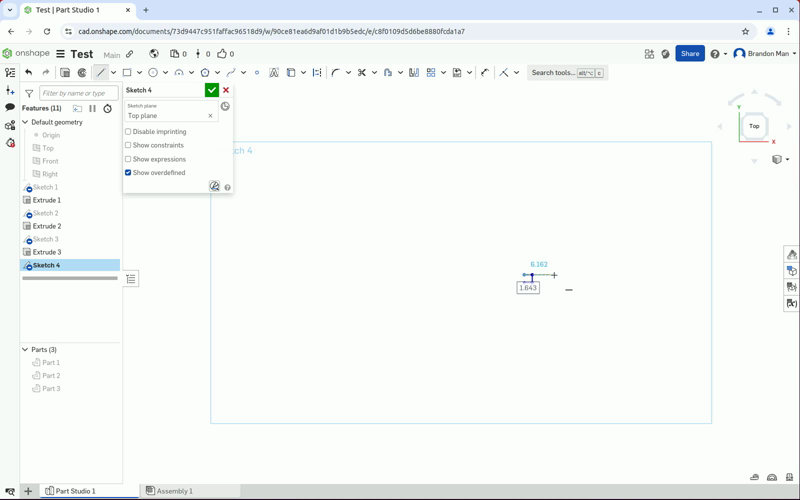
mouse_move(524, 282)
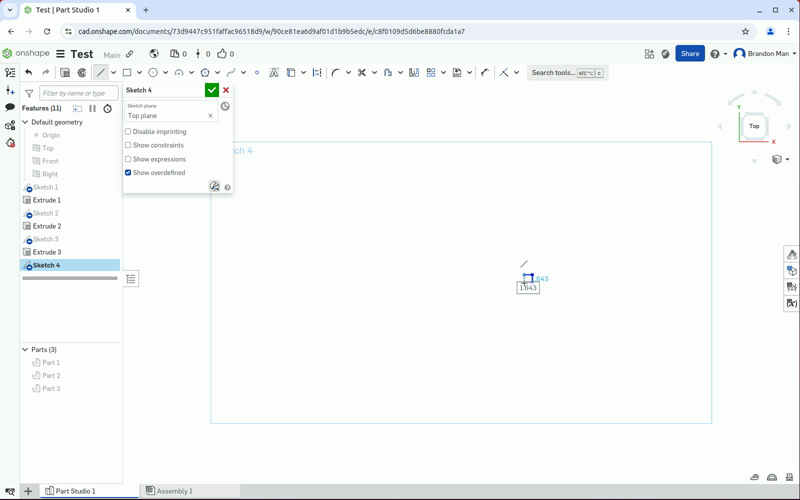
key_up(shift)
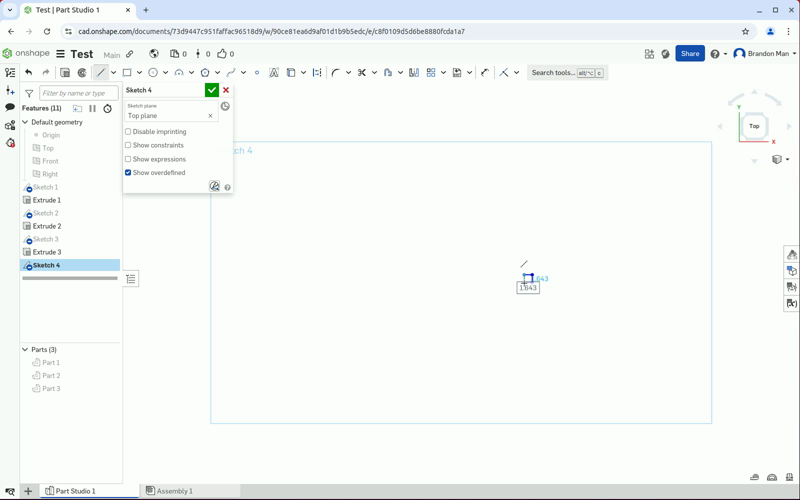
click(524, 282)
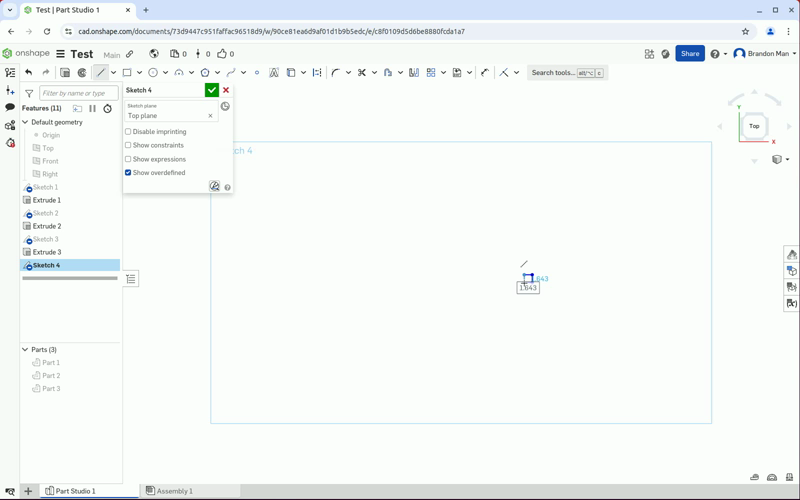
key(esc)
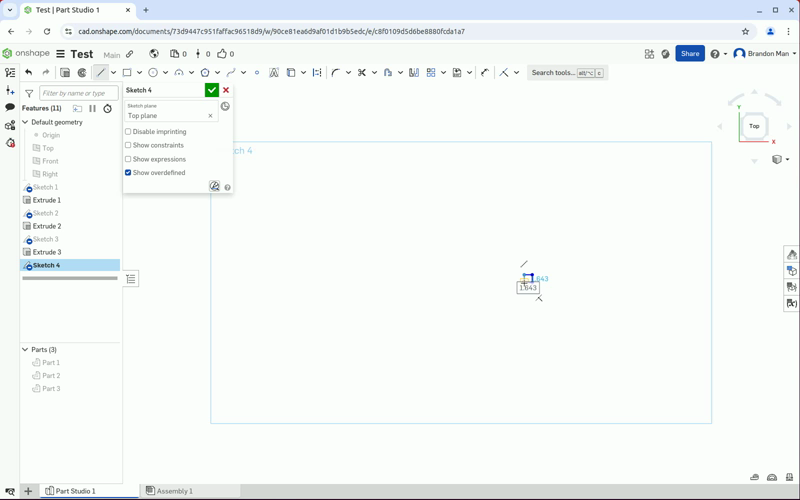
mouse_move(530, 280)
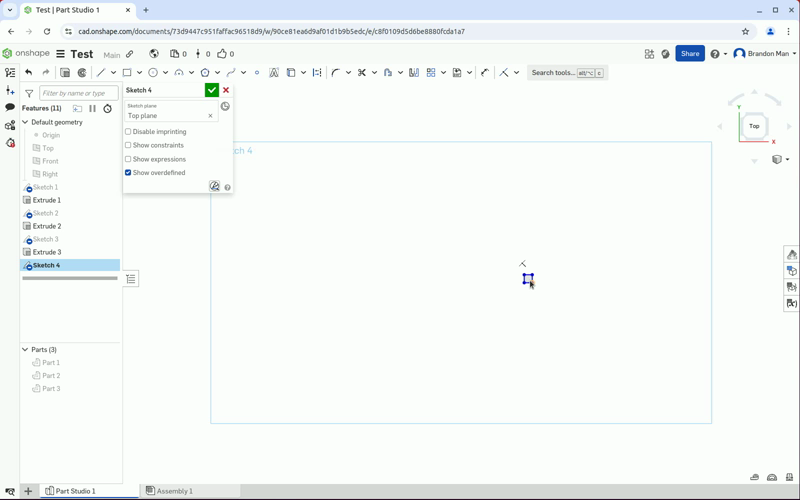
scroll(6)
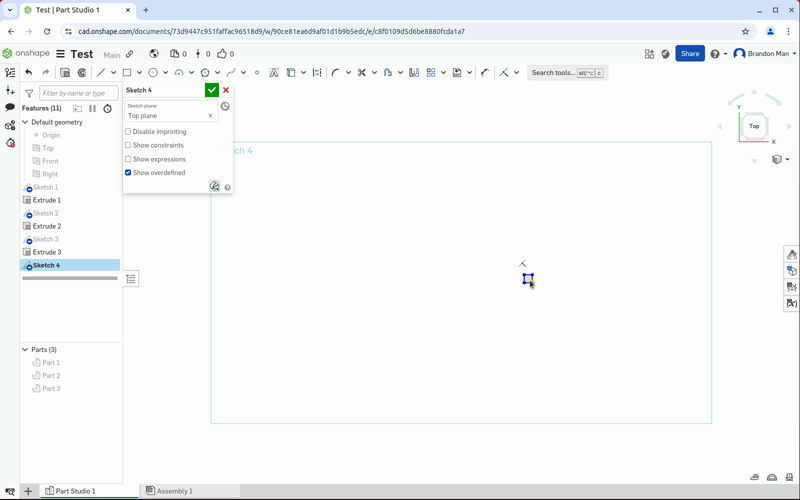
scroll(6)
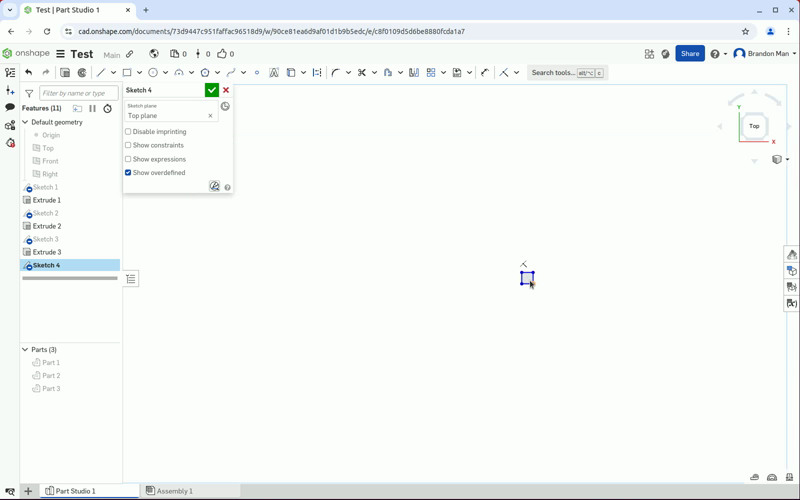
scroll(6)
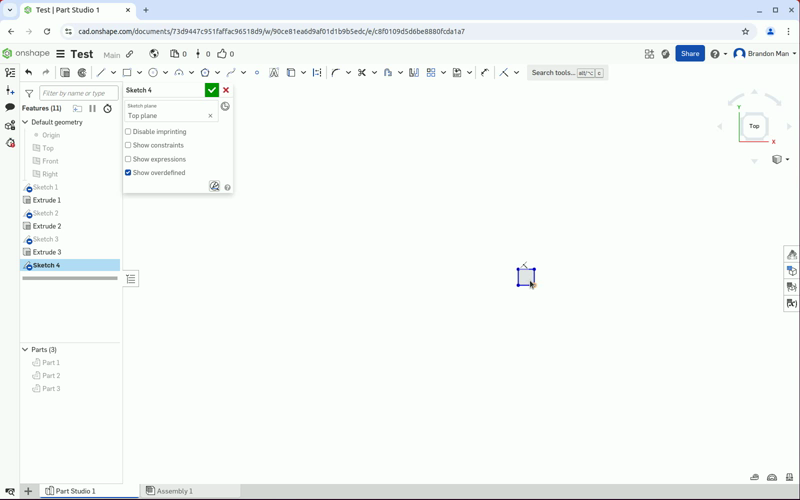
scroll(6)
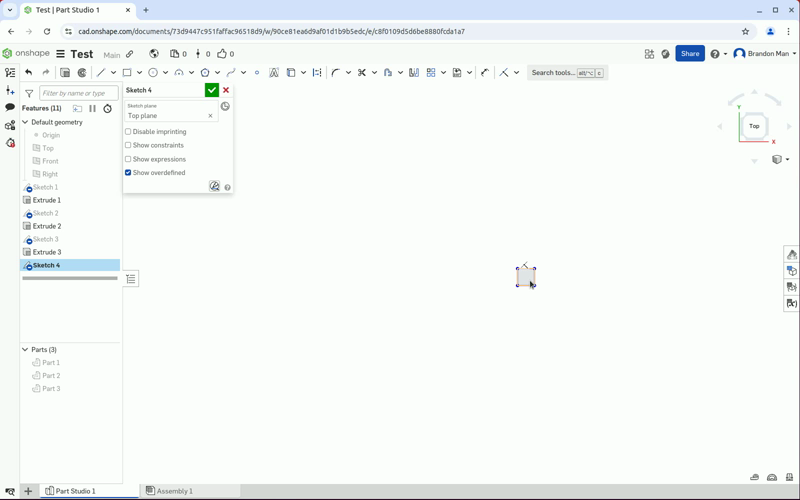
scroll(6)
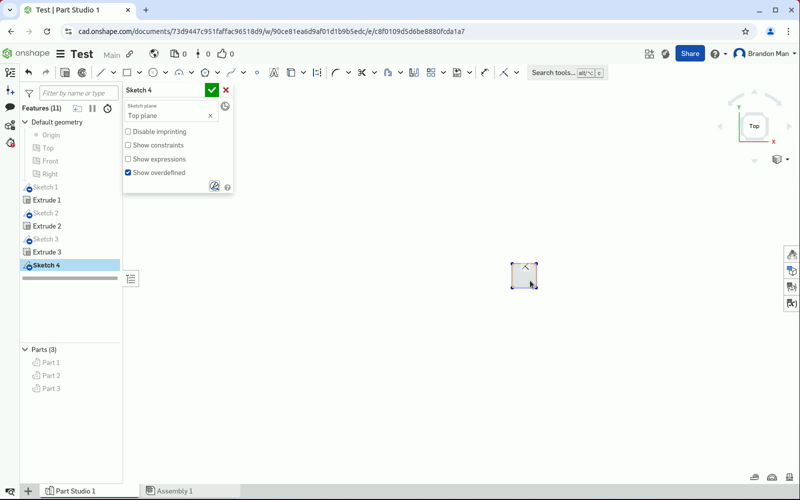
scroll(6)
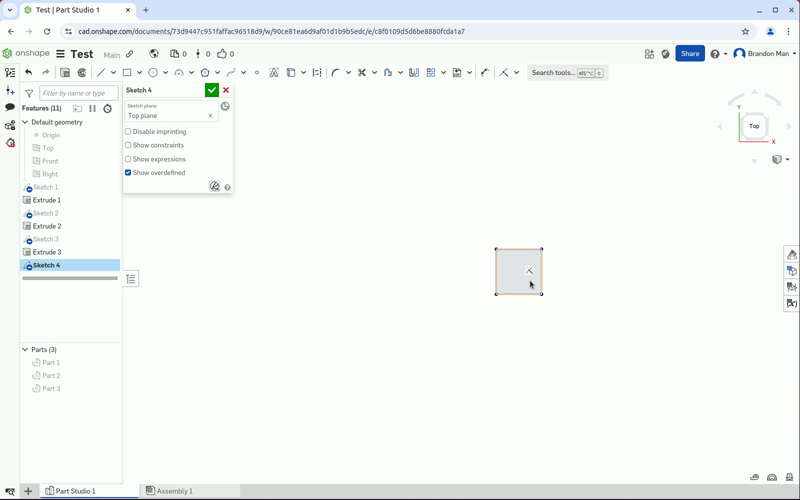
scroll(6)
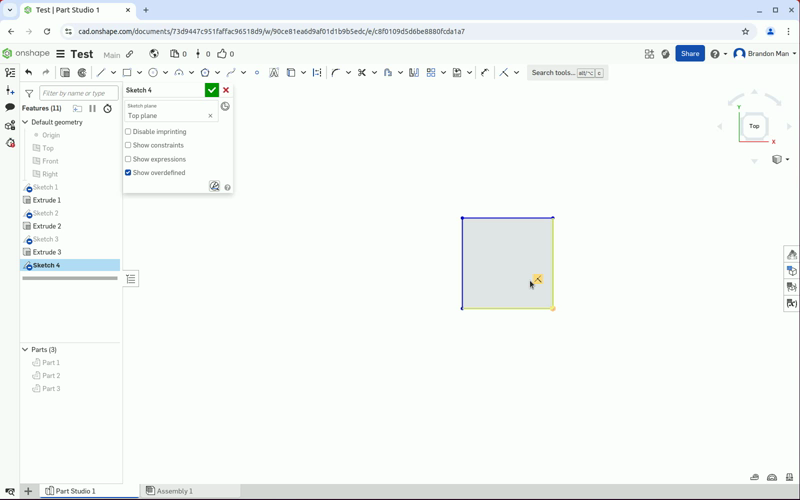
click(530, 280)
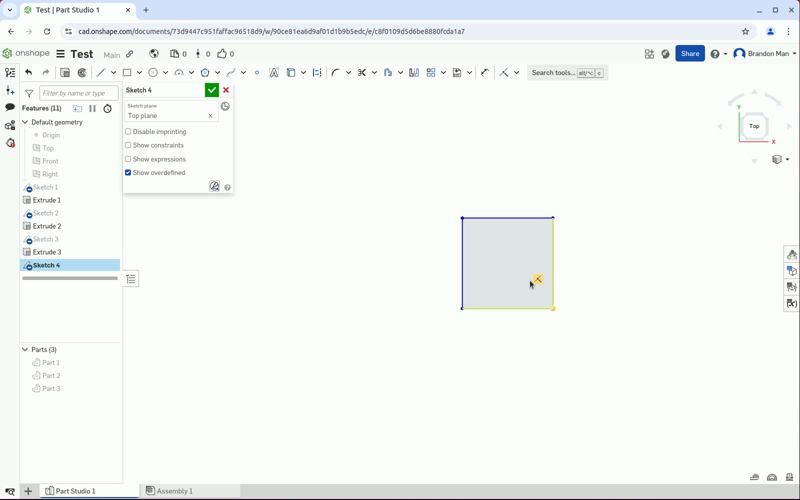
scroll(-6)
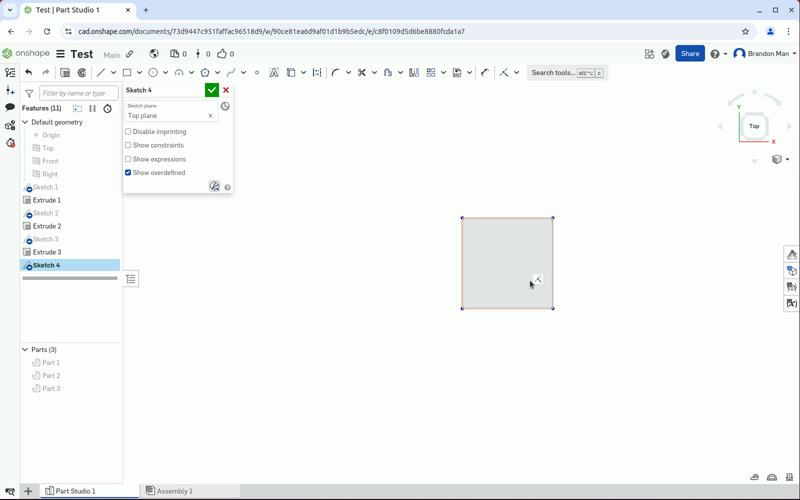
scroll(-6)
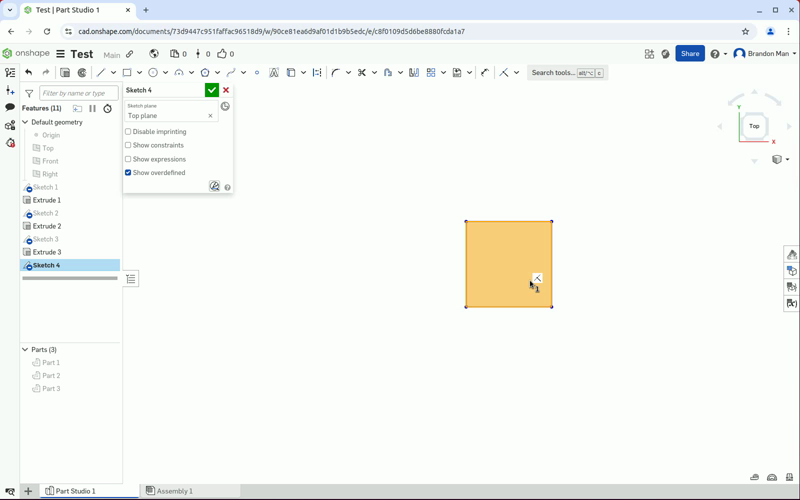
scroll(-6)
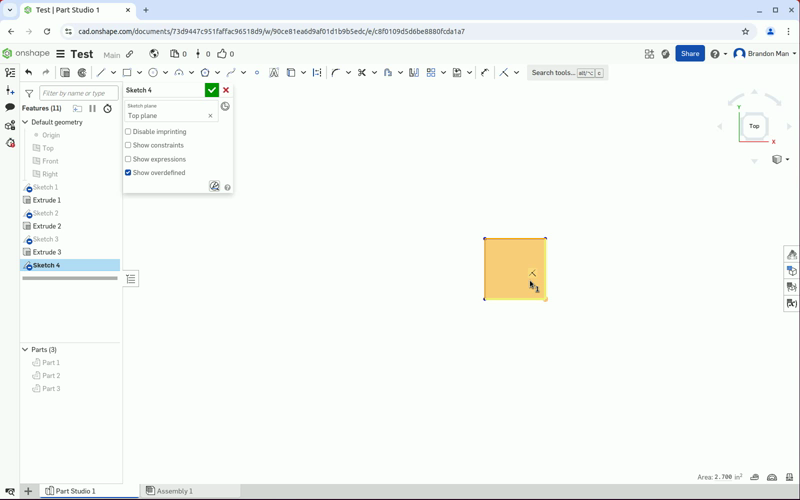
scroll(-6)
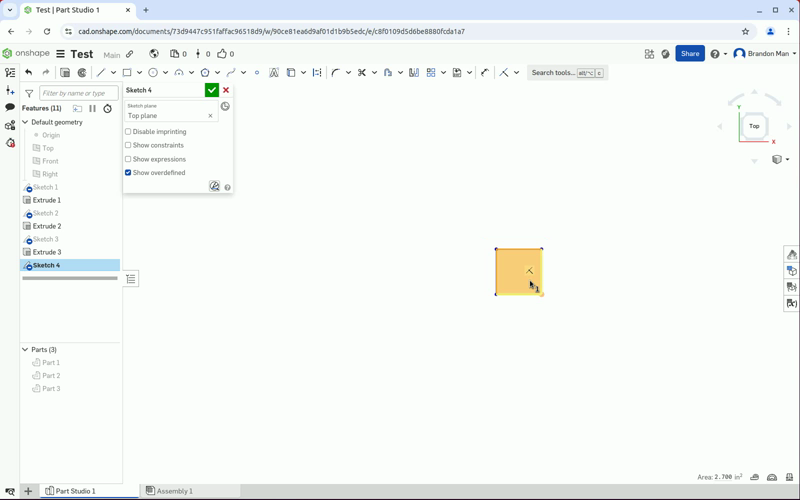
scroll(-6)
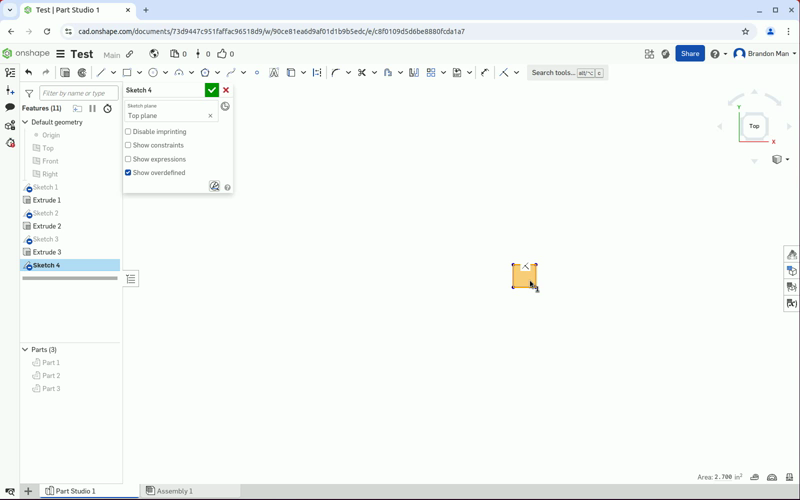
scroll(-6)
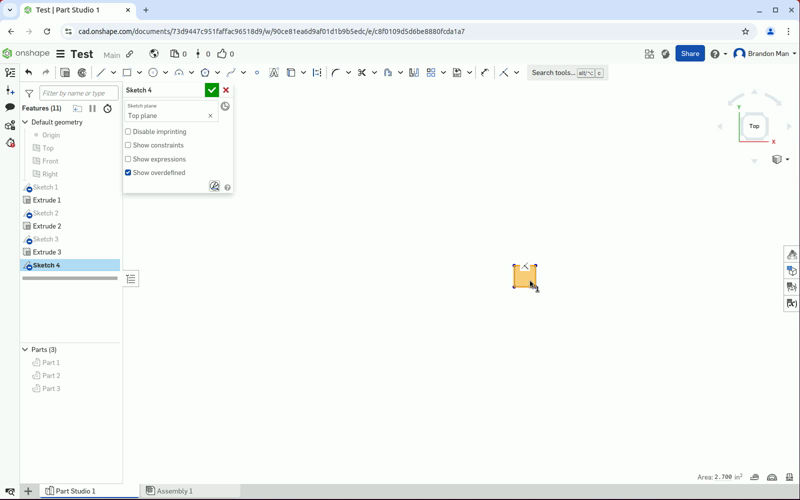
scroll(-6)
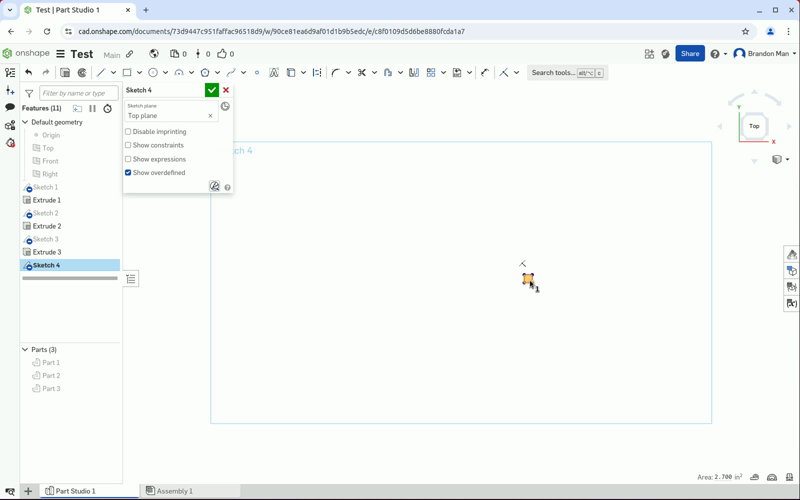
mouse_move(73, 352)
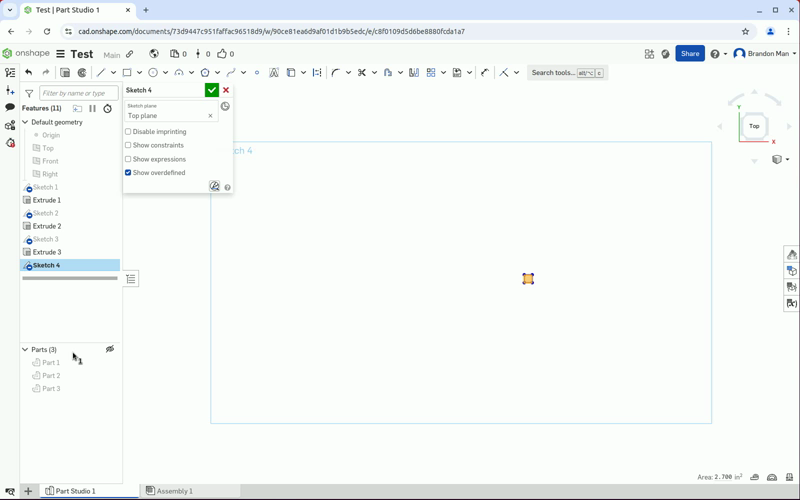
key(shift+y)
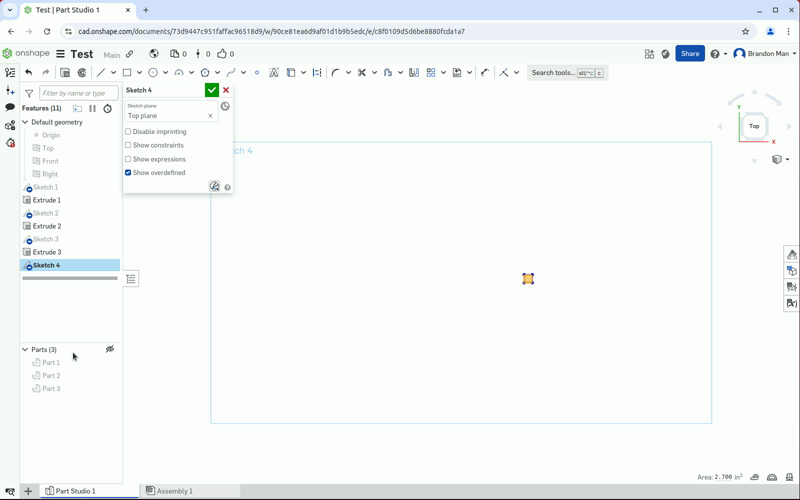
key(shift+e)
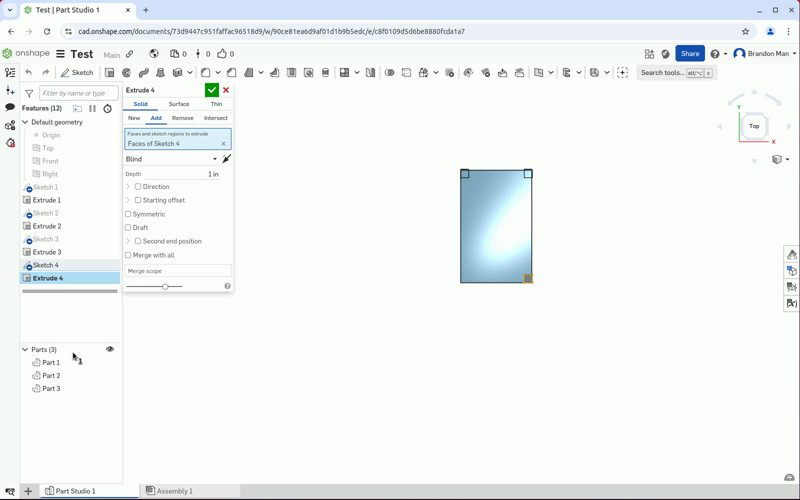
mouse_move(143, 106)
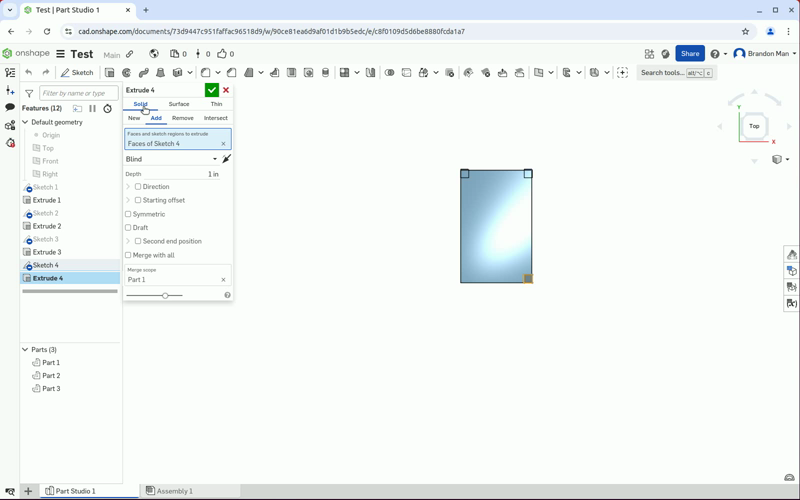
click(143, 106)
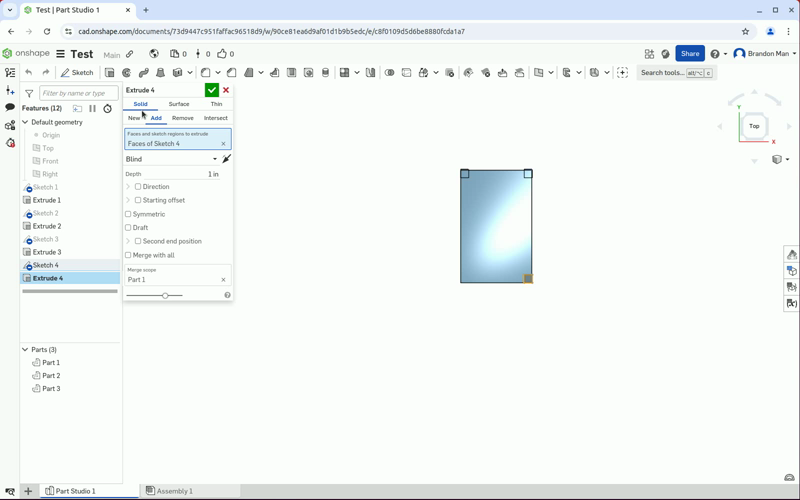
mouse_move(137, 120)
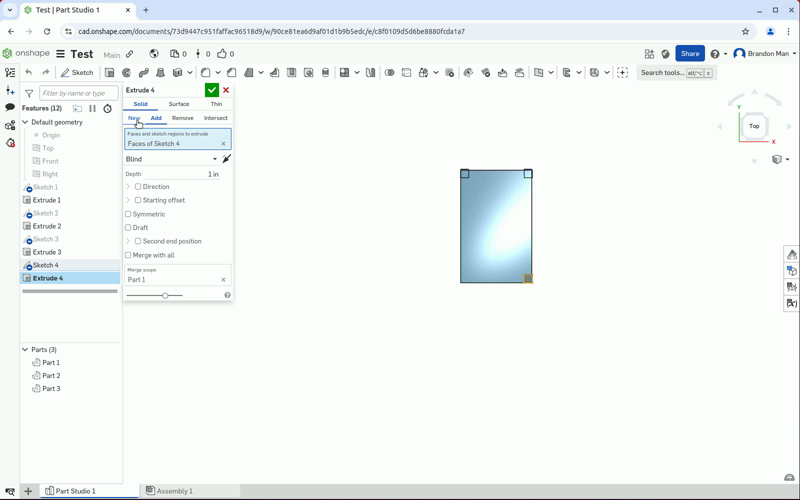
click(137, 120)
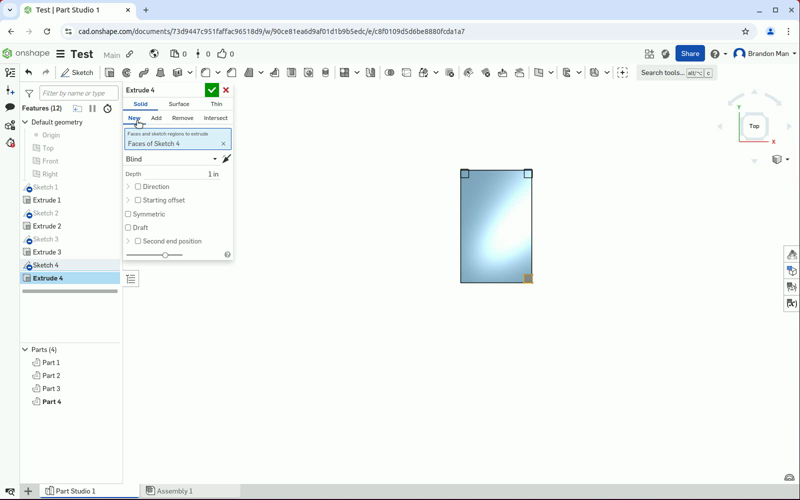
key(tab, 4)
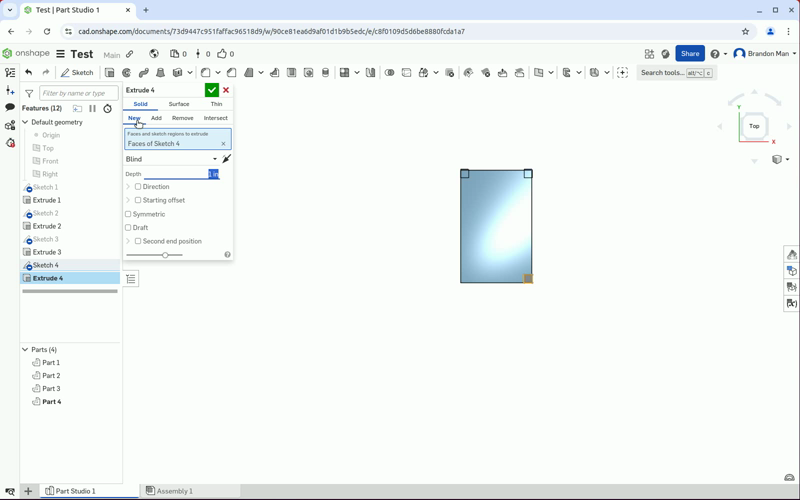
text(-14.924)
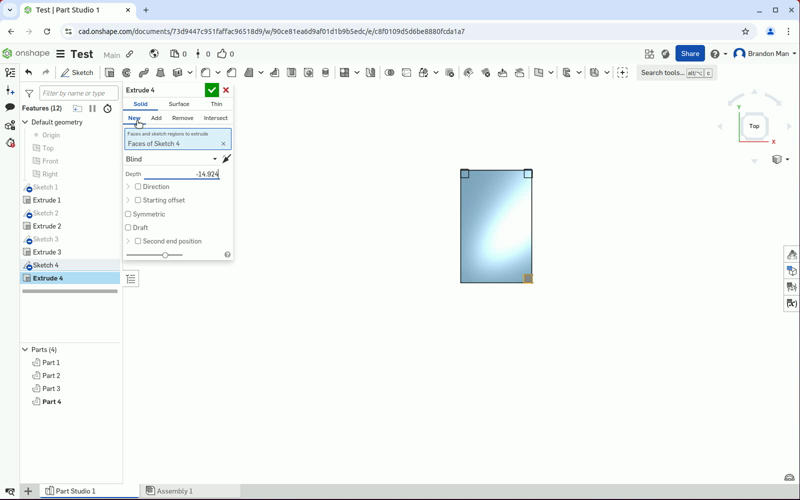
key(enter)
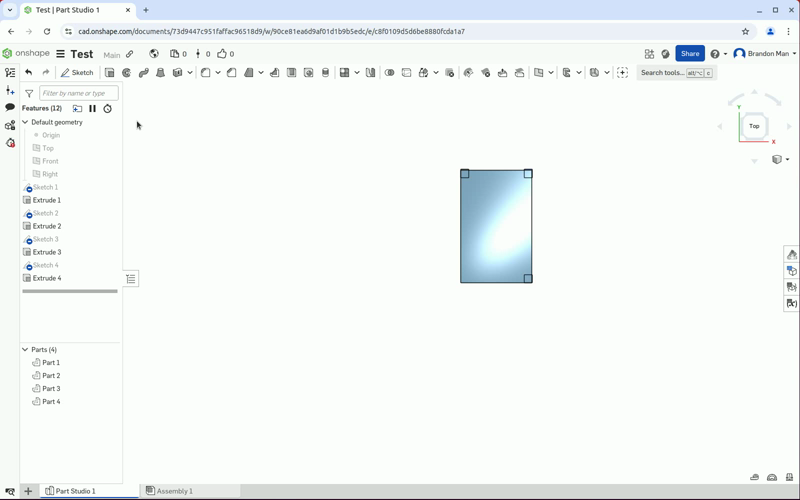
key(shift+h)
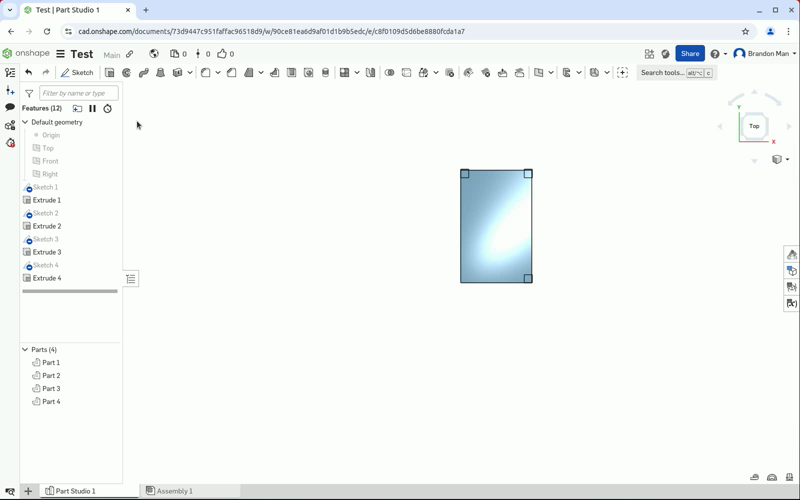
key(shift+h)
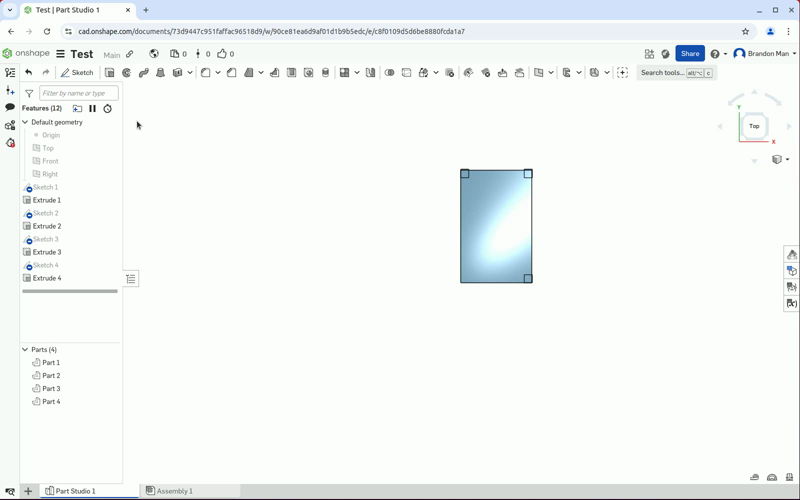
mouse_move(73, 189)
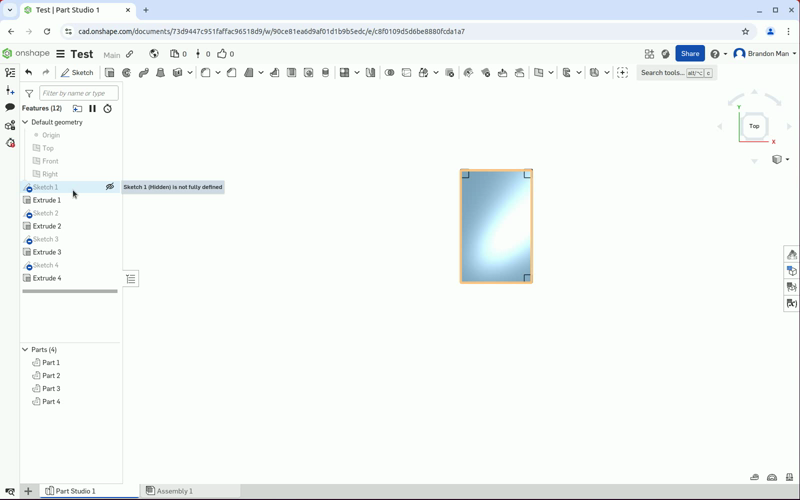
click(73, 189)
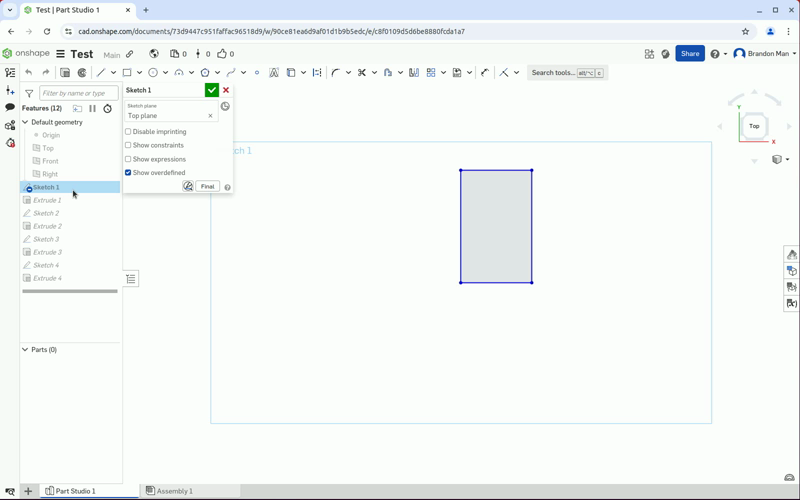
mouse_move(229, 92)
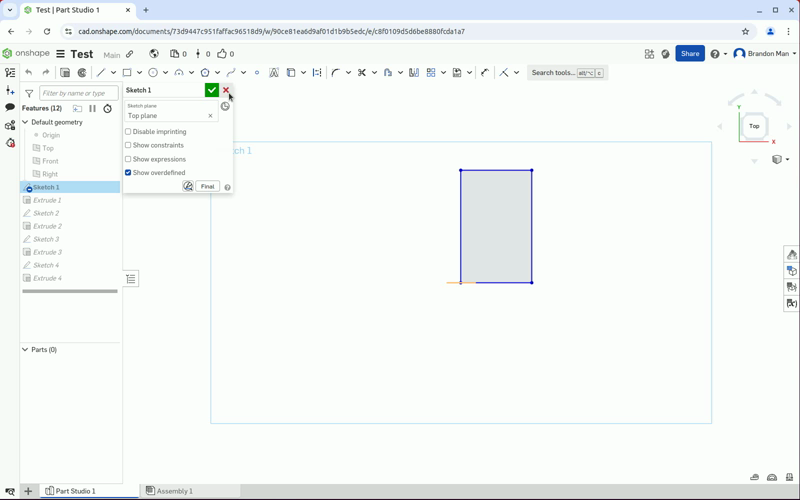
click(229, 92)
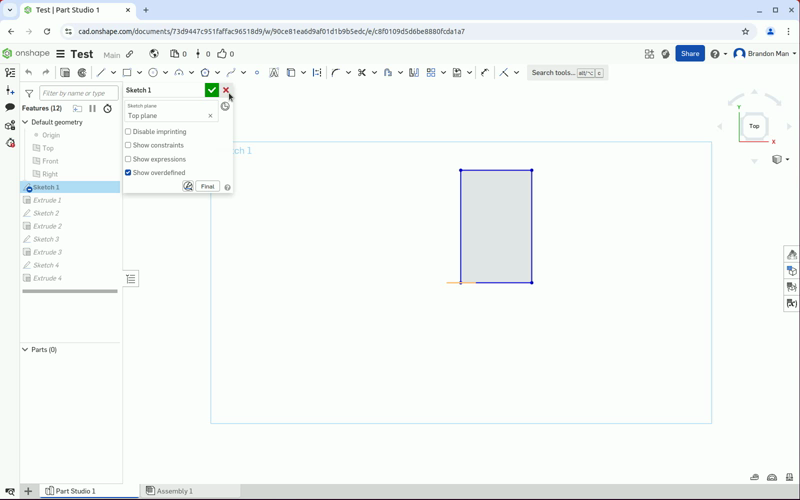
key(shift+s)
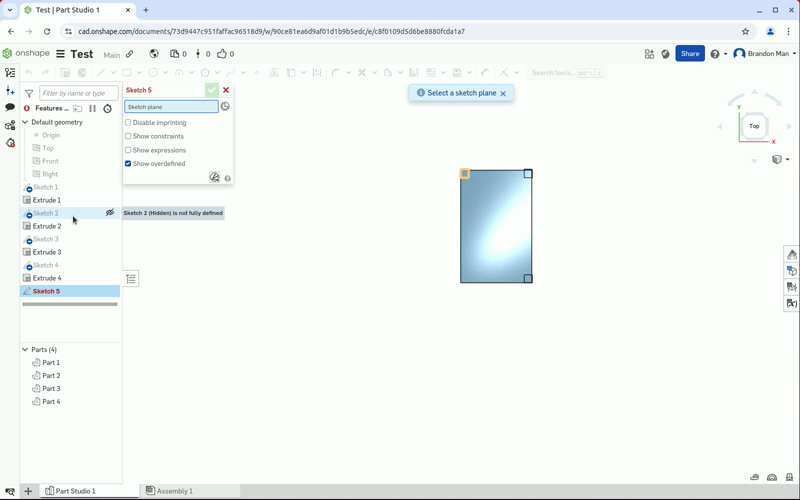
scroll(3)
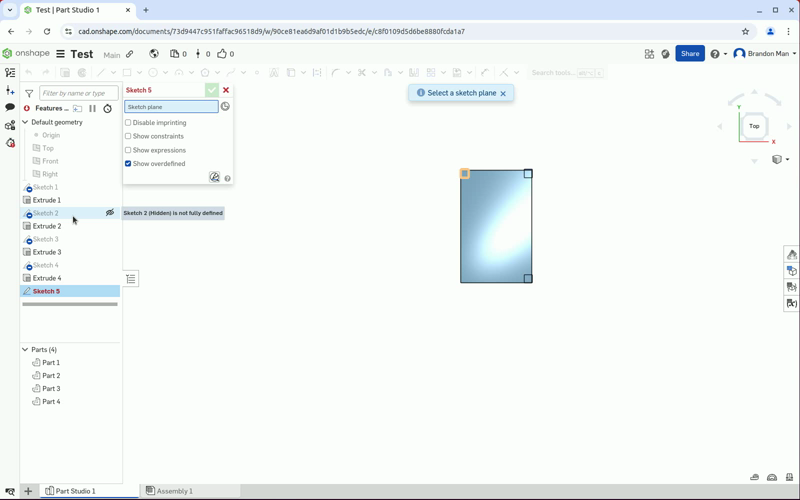
mouse_move(73, 150)
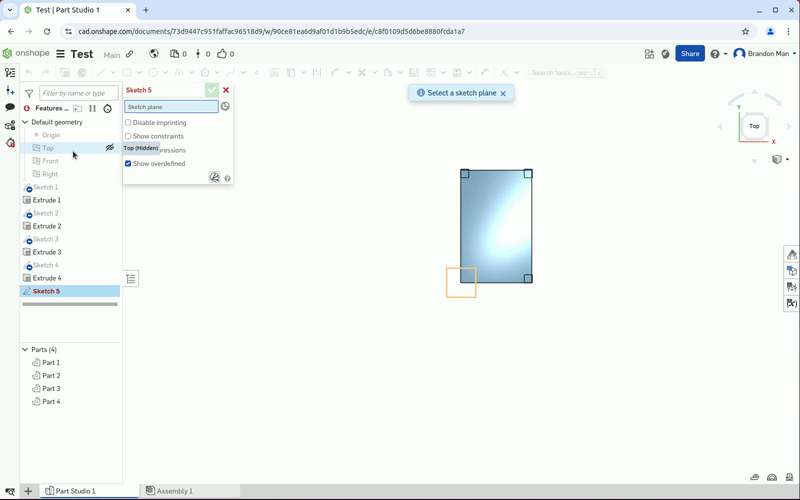
click(73, 150)
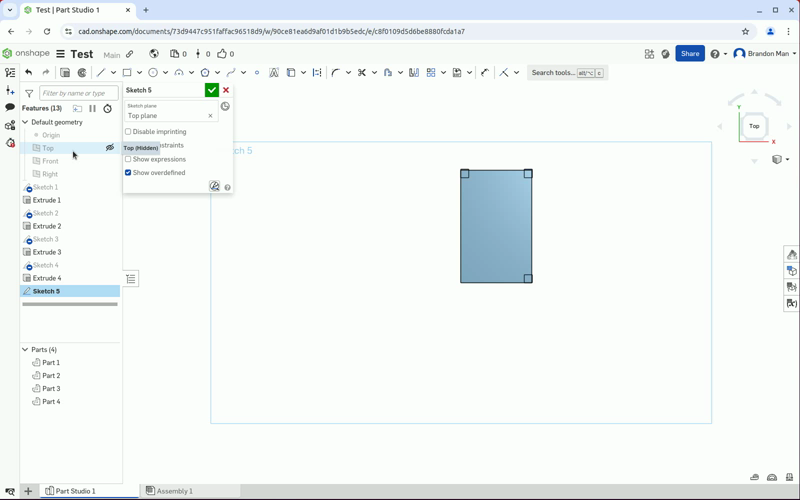
mouse_move(73, 352)
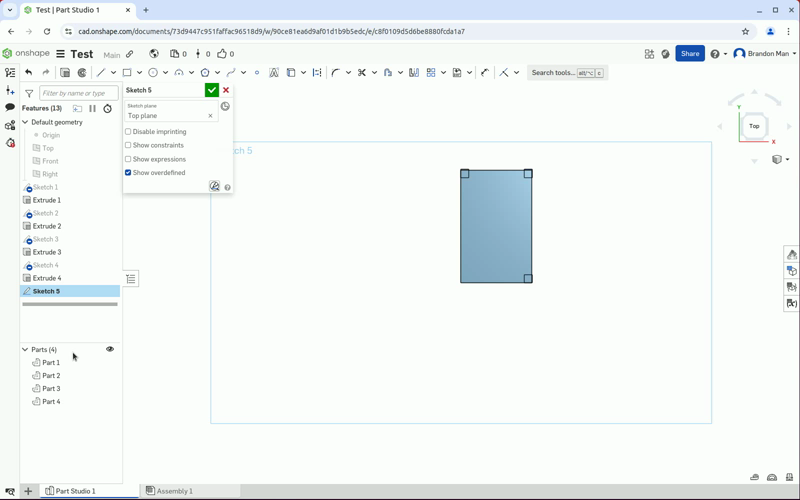
key(y)
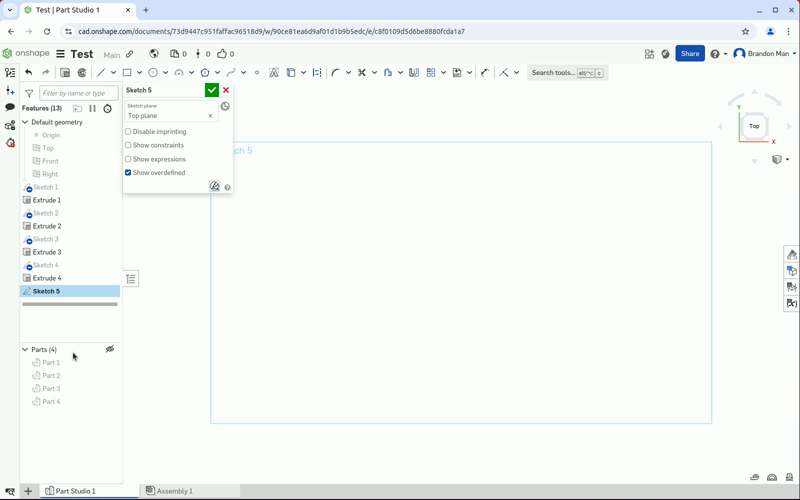
key(l)
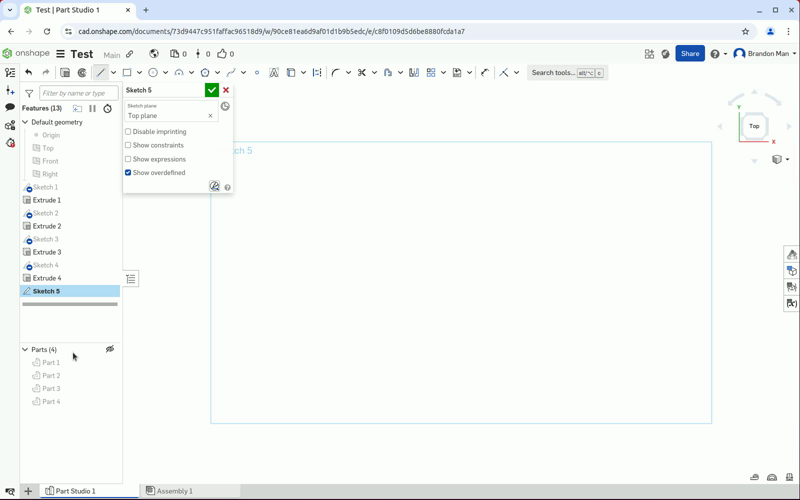
key_down(shift)
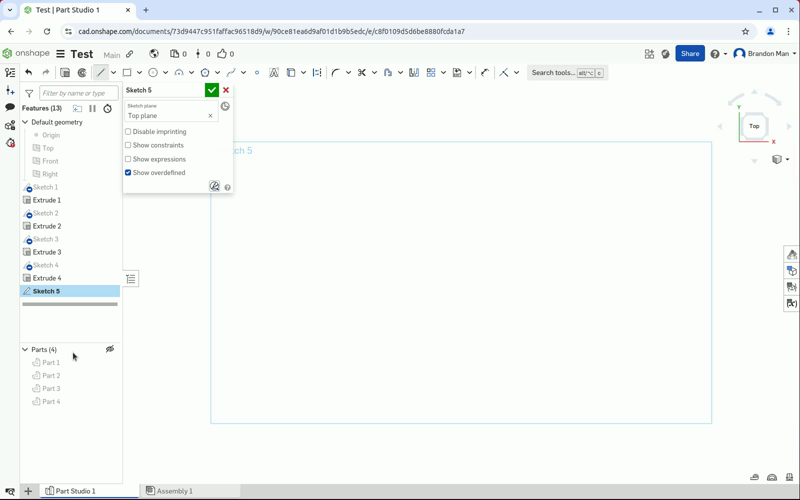
mouse_move(460, 282)
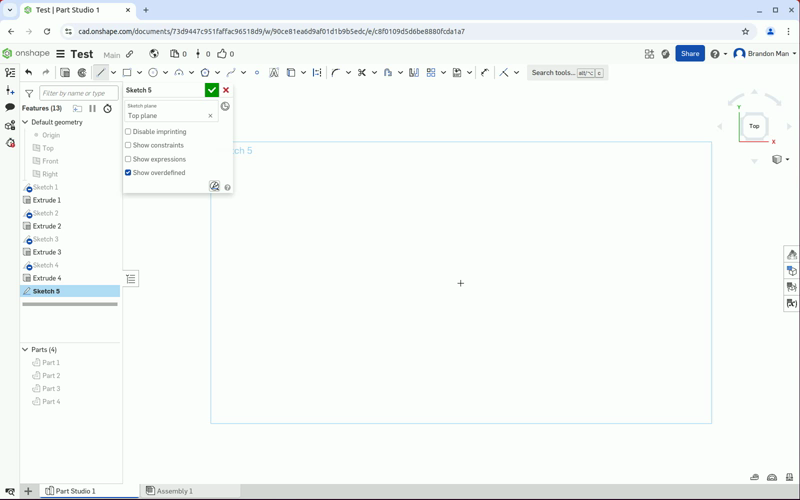
click(460, 282)
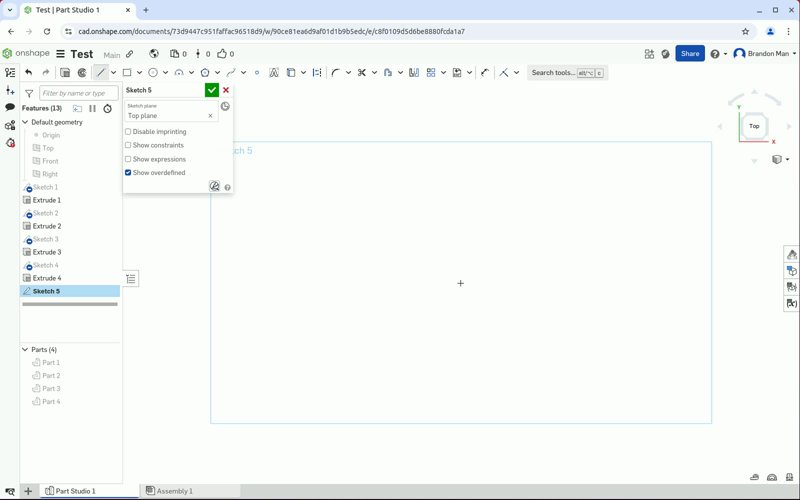
key_up(shift)
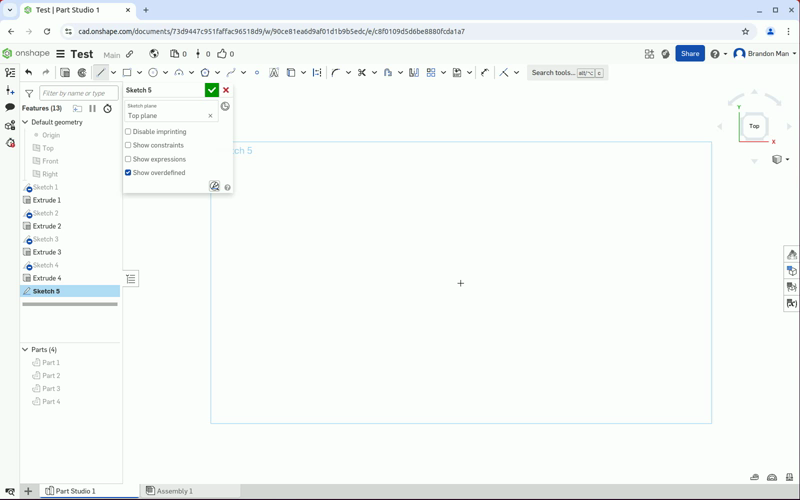
key_down(shift)
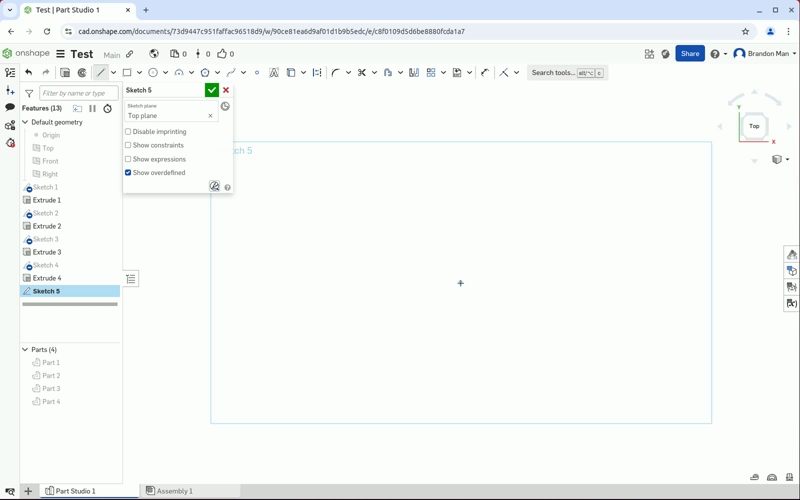
mouse_move(490, 282)
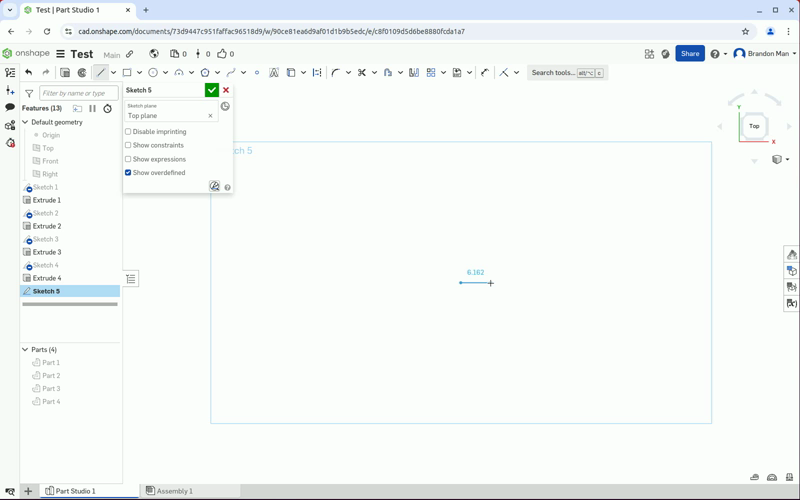
mouse_move(468, 282)
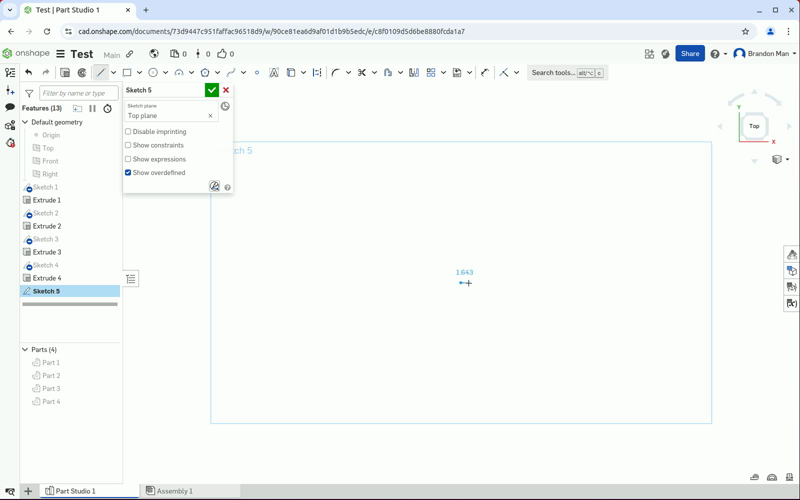
click(468, 282)
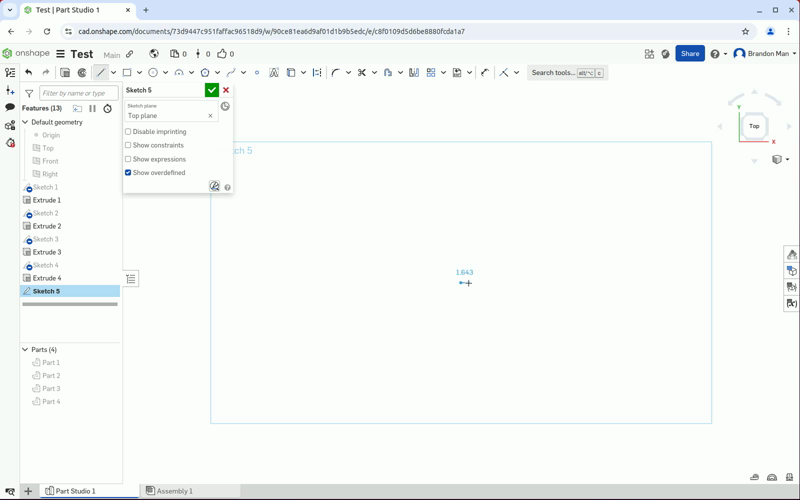
key_up(shift)
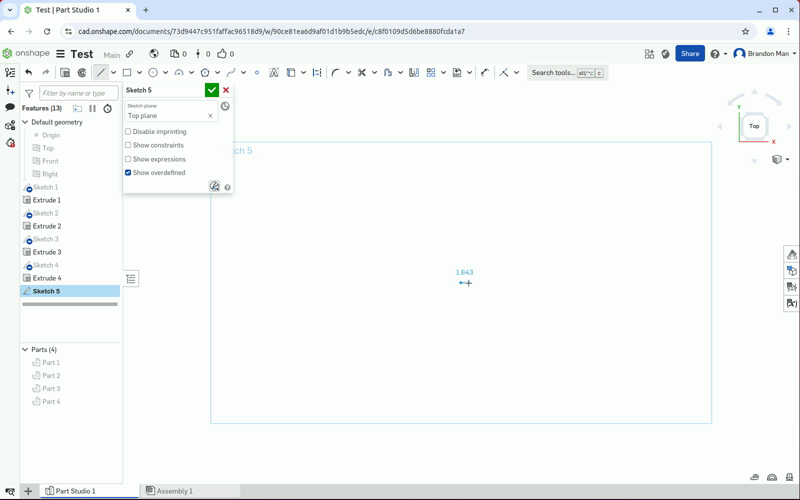
key_down(shift)
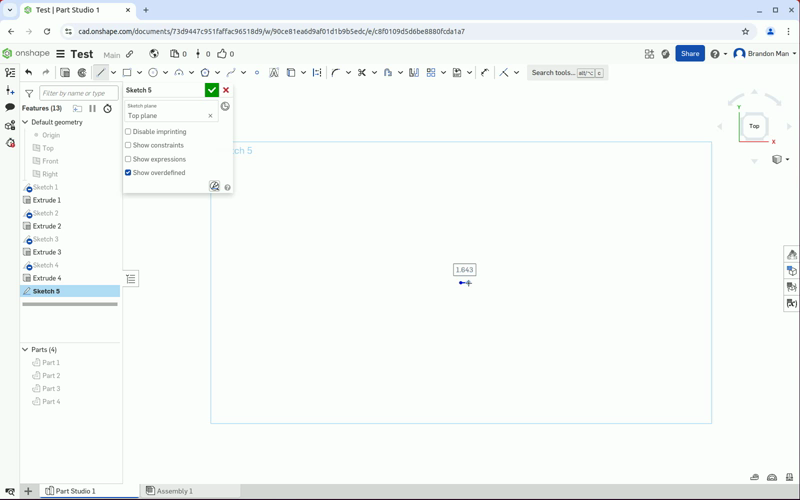
mouse_move(498, 282)
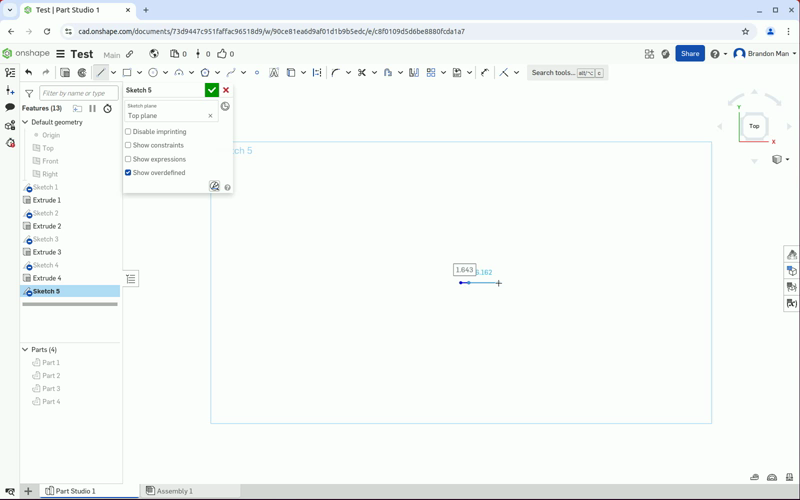
mouse_move(468, 274)
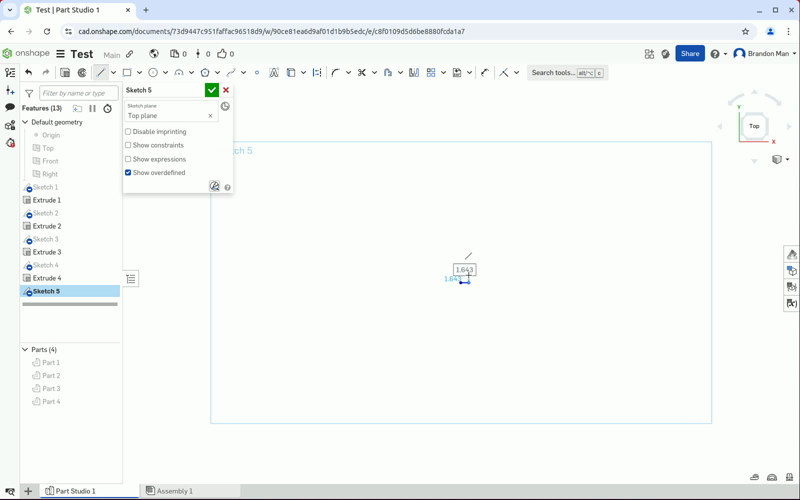
click(468, 274)
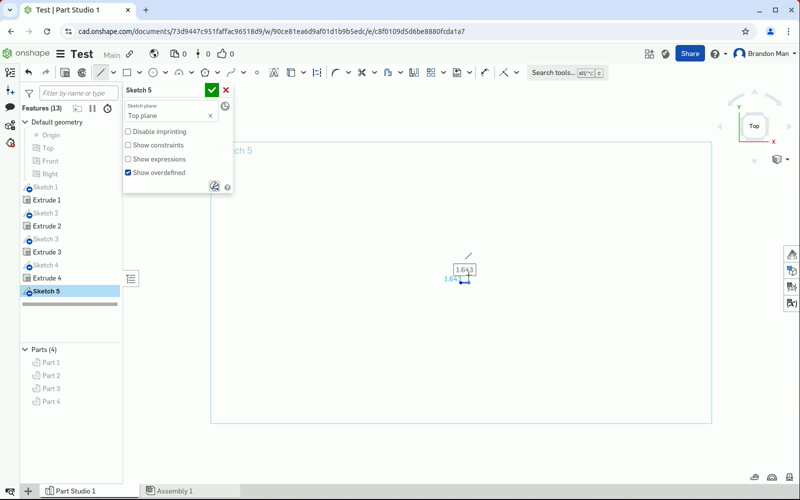
key_up(shift)
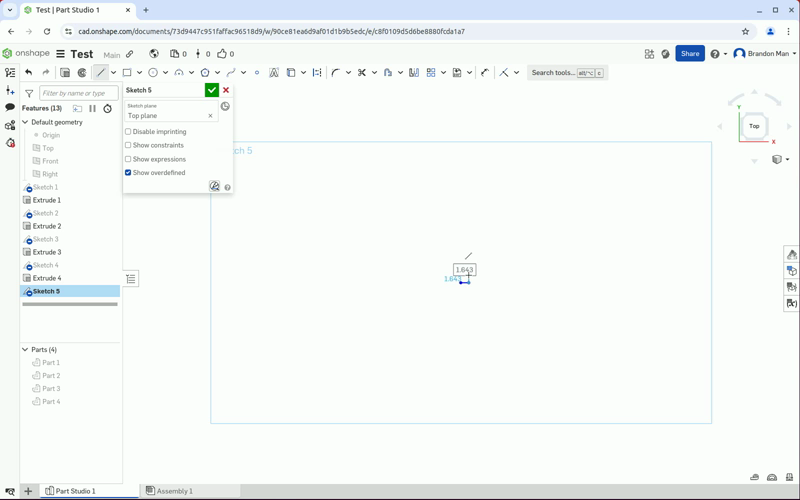
key_down(shift)
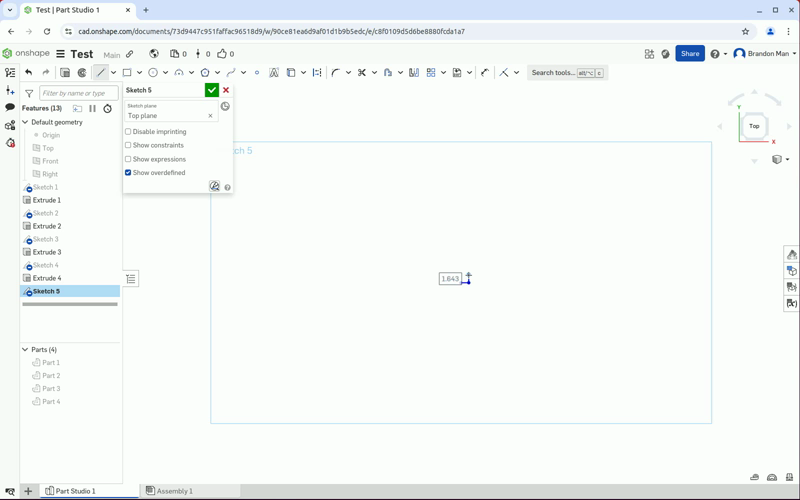
mouse_move(498, 274)
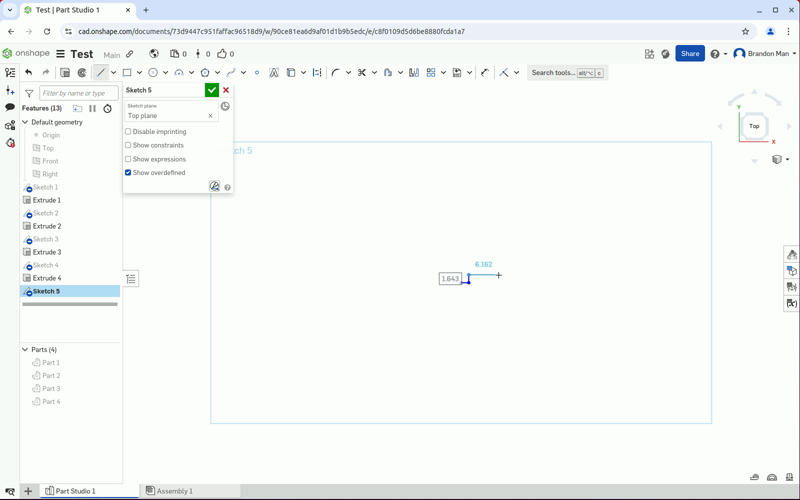
mouse_move(460, 274)
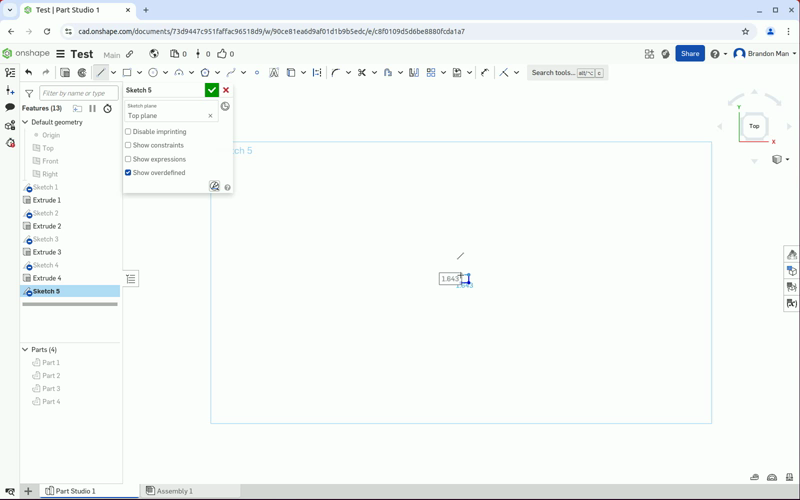
click(460, 274)
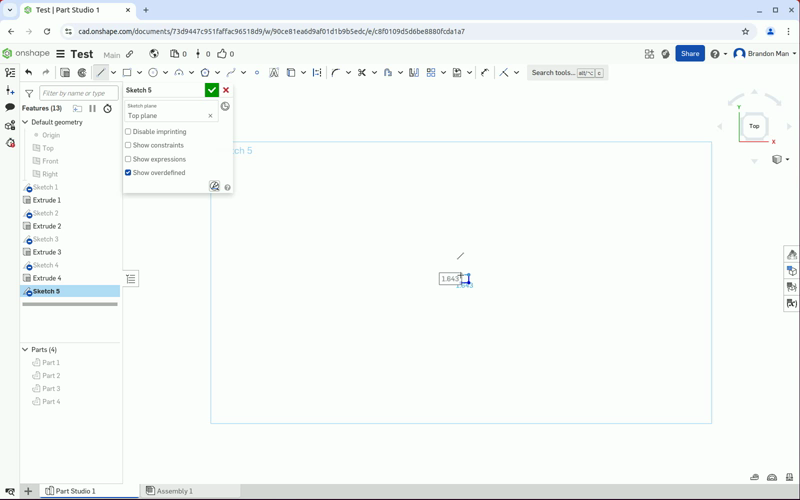
key_up(shift)
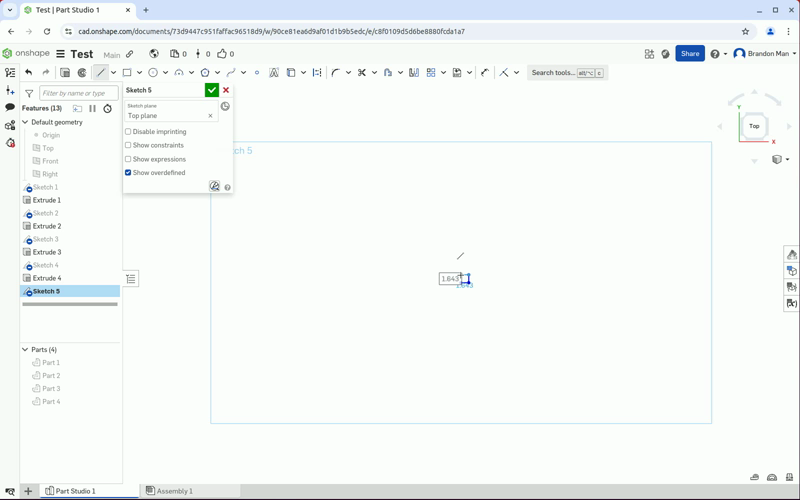
mouse_move(490, 274)
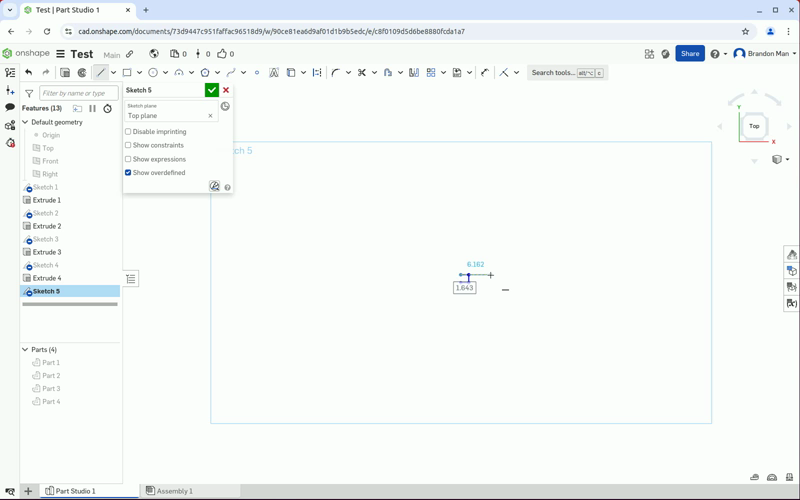
key_down(shift)
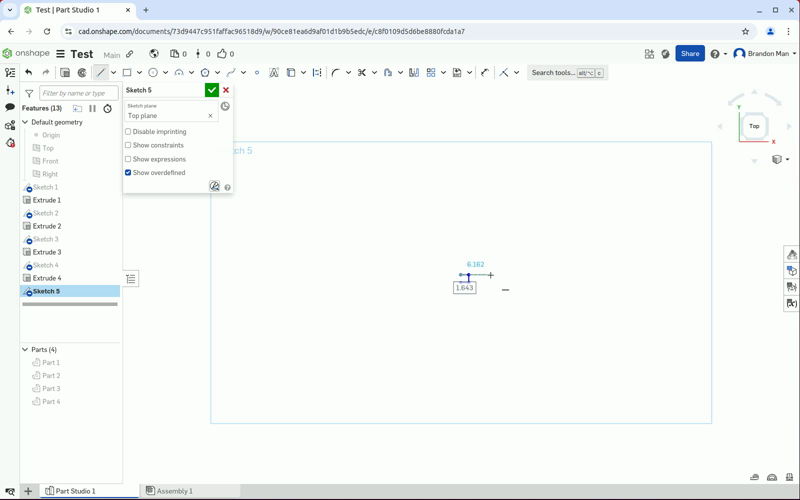
mouse_move(460, 282)
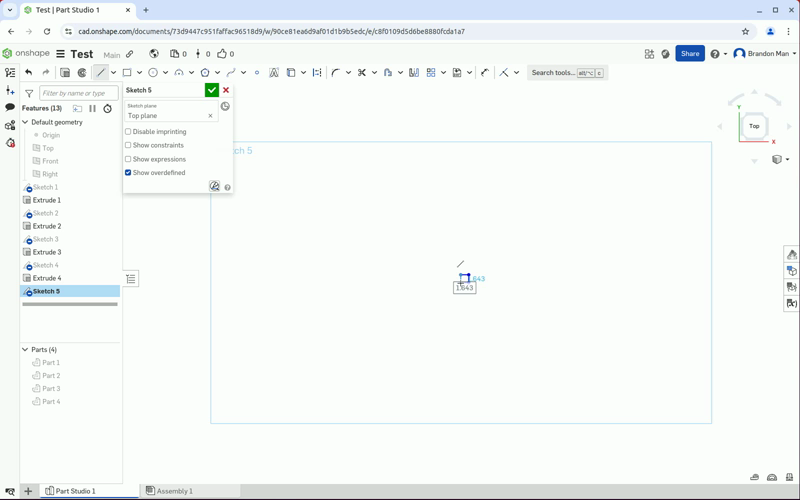
key_up(shift)
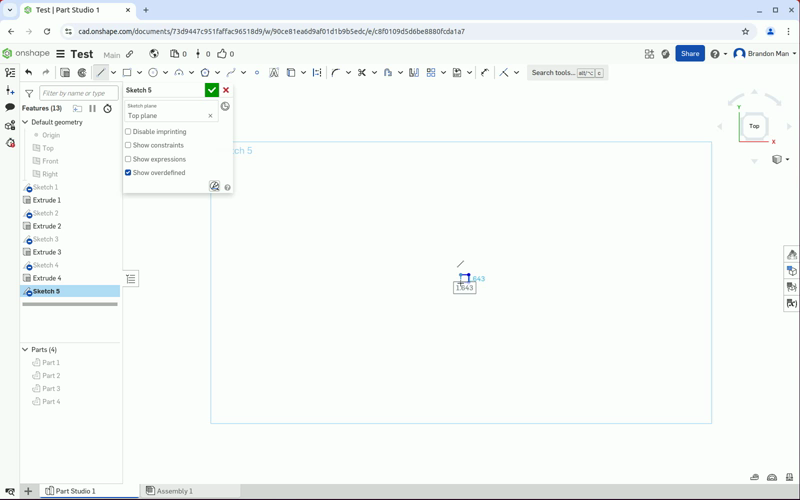
click(460, 282)
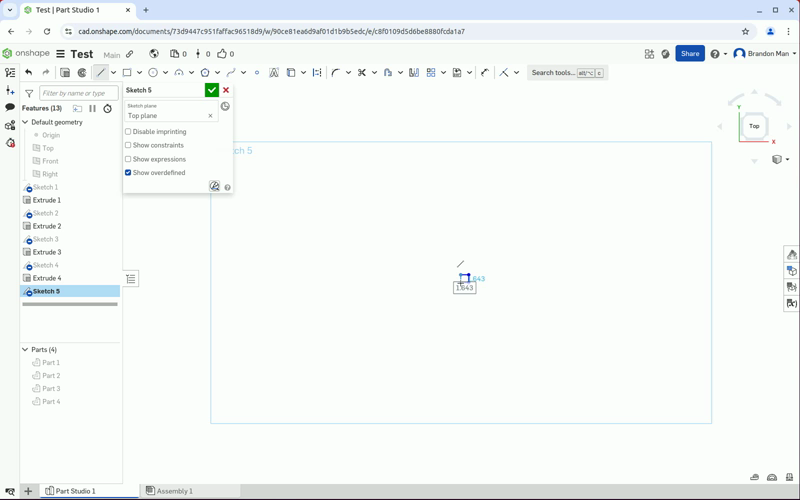
key(esc)
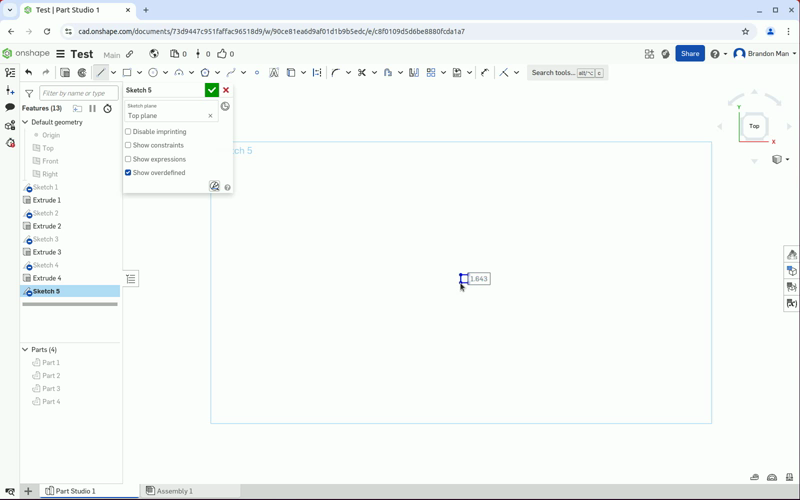
mouse_move(464, 278)
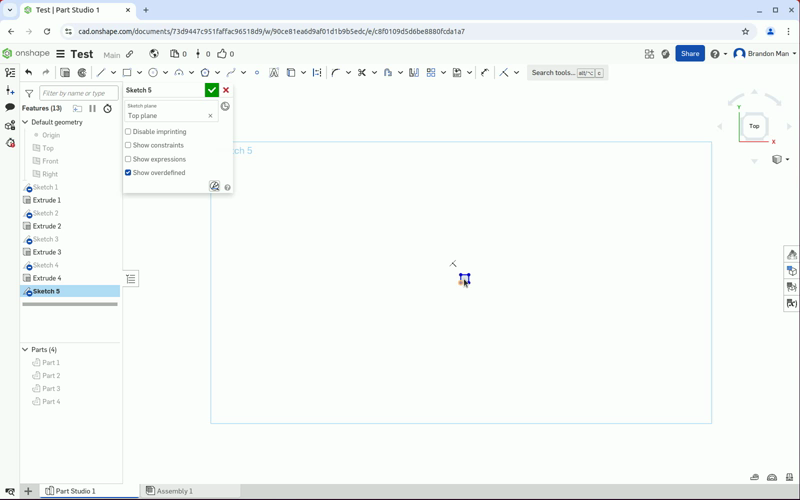
scroll(6)
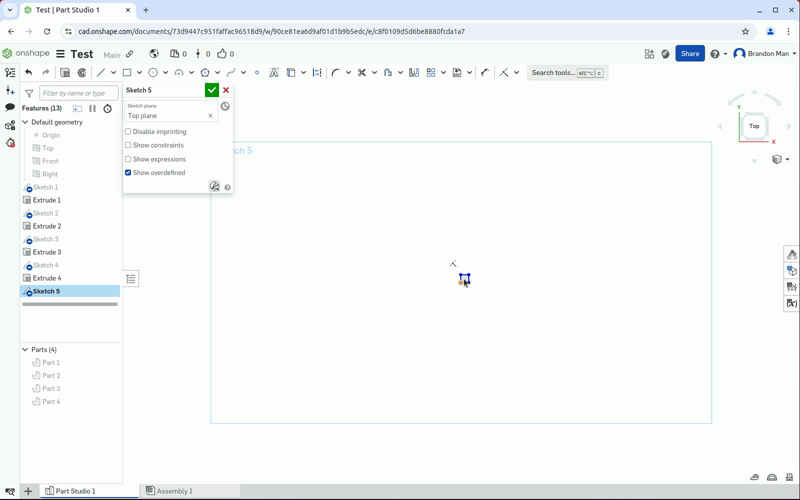
scroll(6)
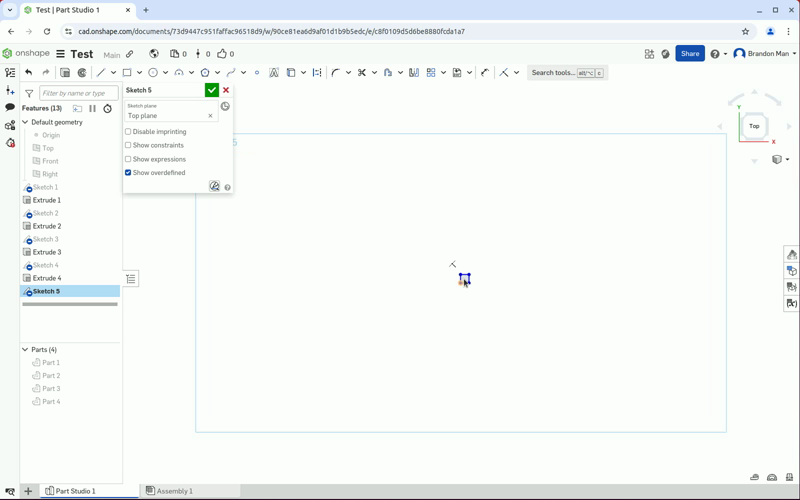
scroll(6)
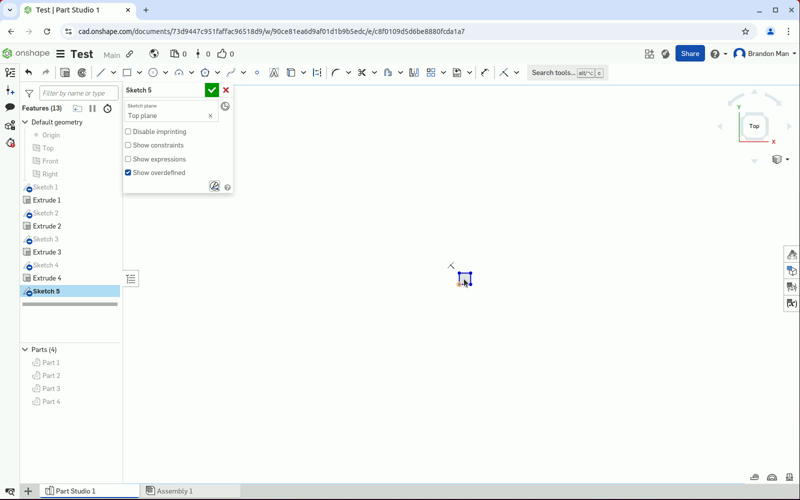
scroll(6)
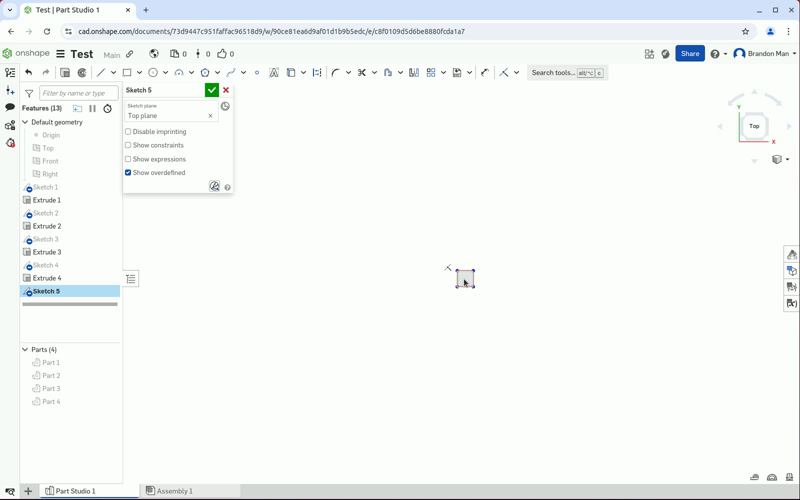
scroll(6)
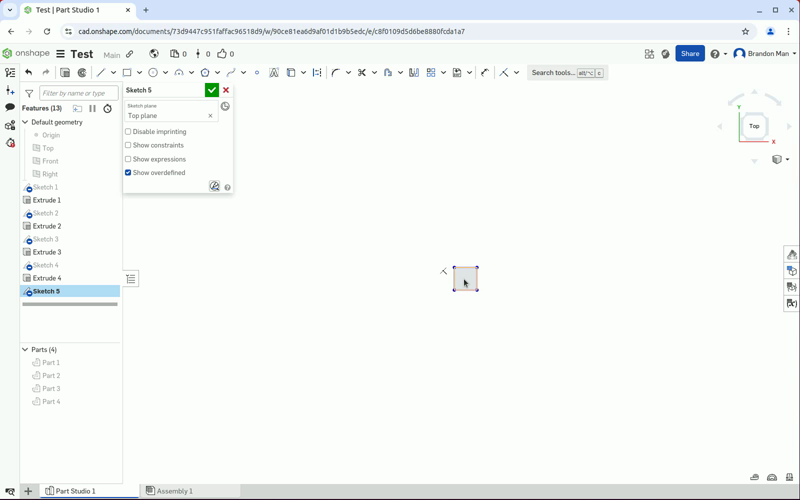
scroll(6)
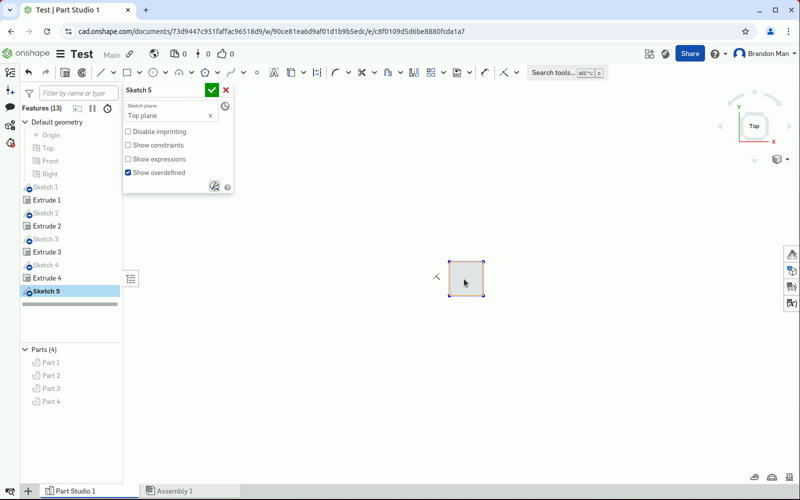
scroll(6)
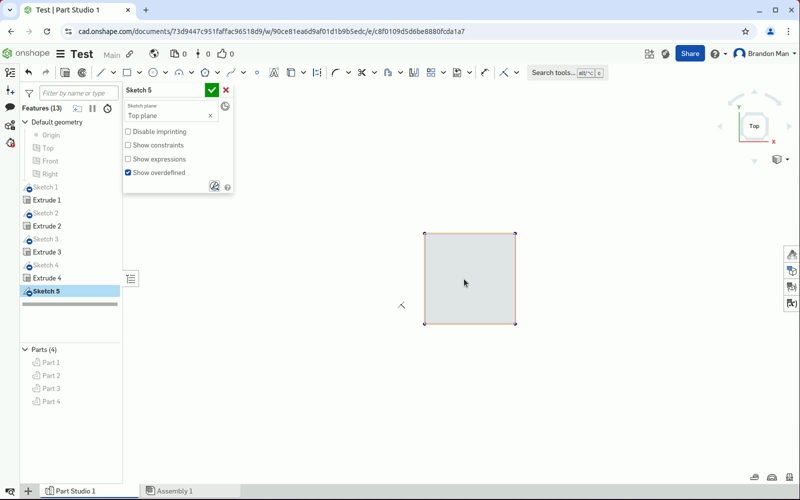
click(464, 278)
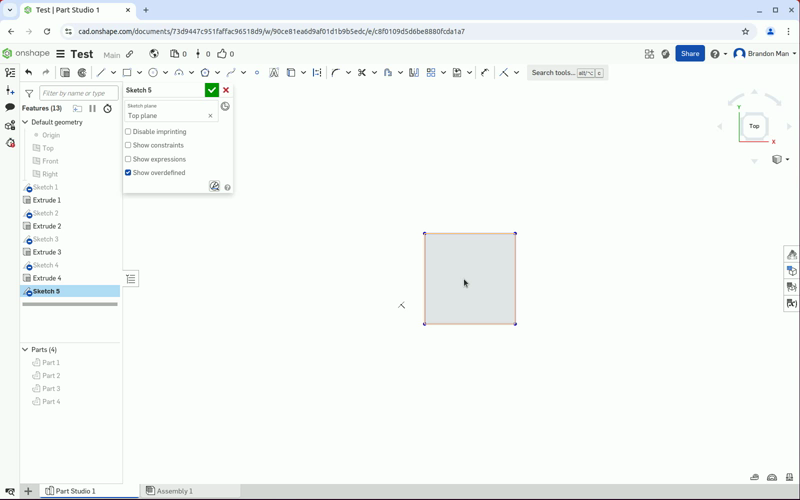
scroll(-6)
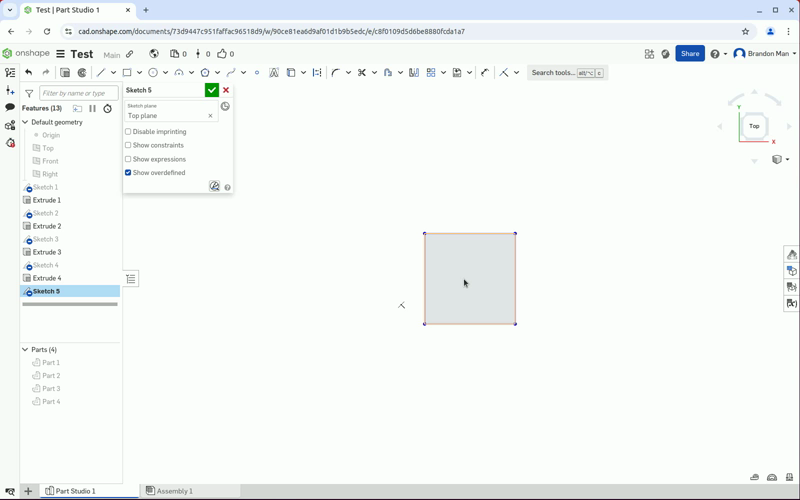
scroll(-6)
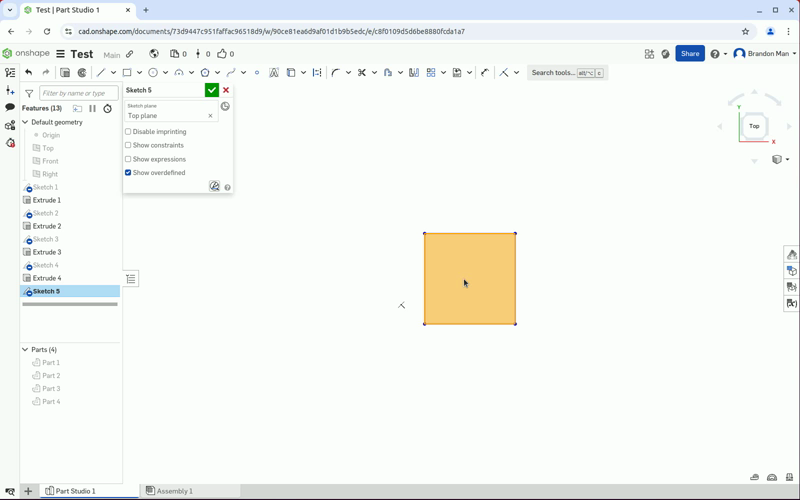
scroll(-6)
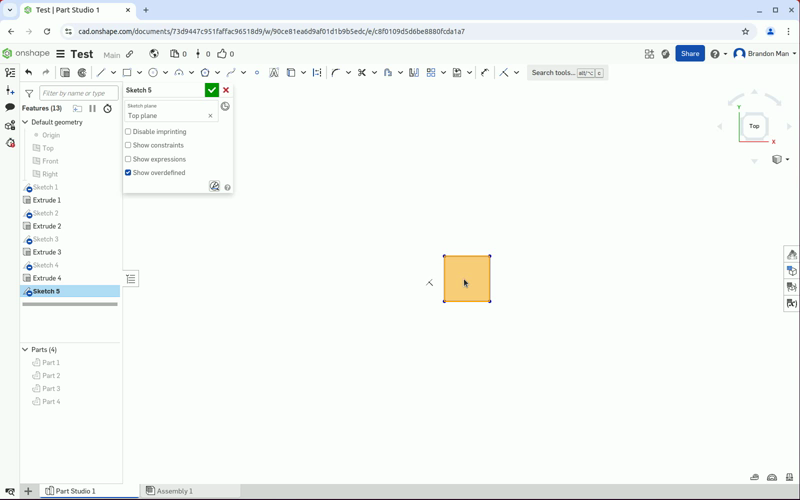
scroll(-6)
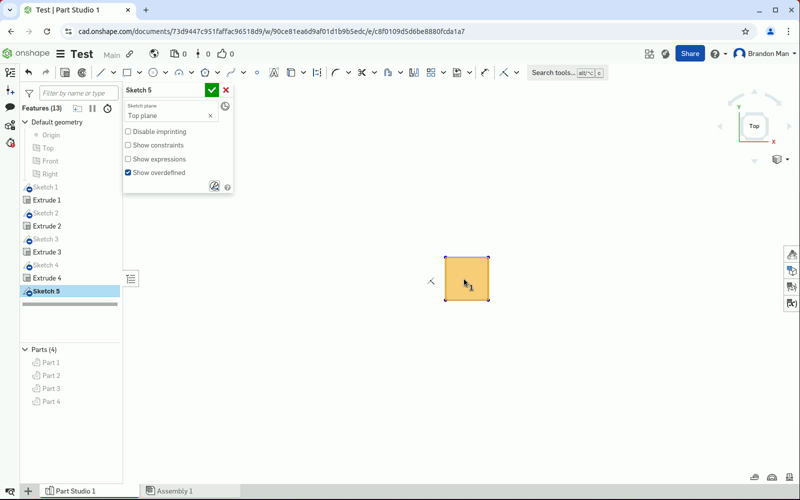
scroll(-6)
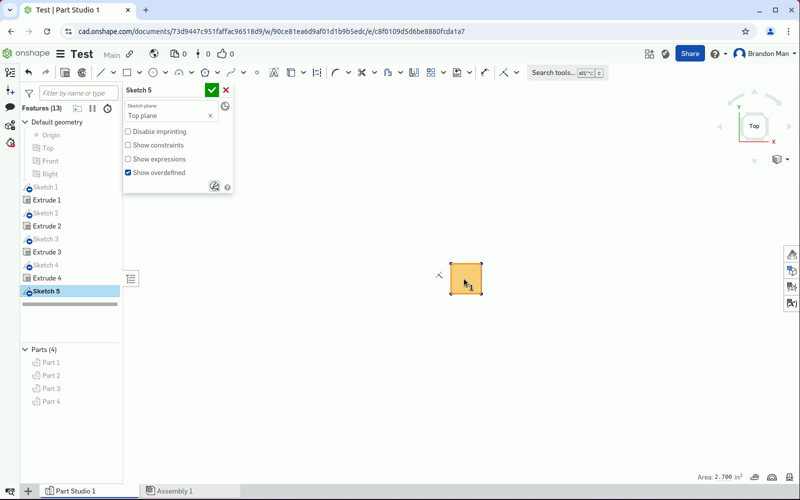
scroll(-6)
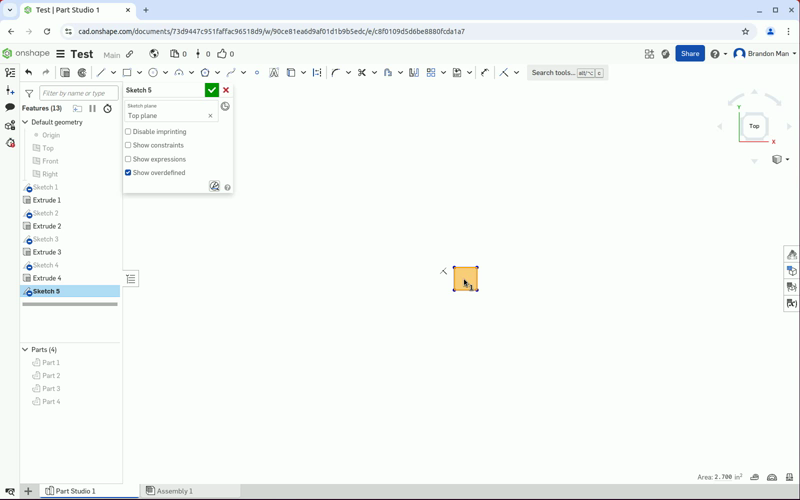
scroll(-6)
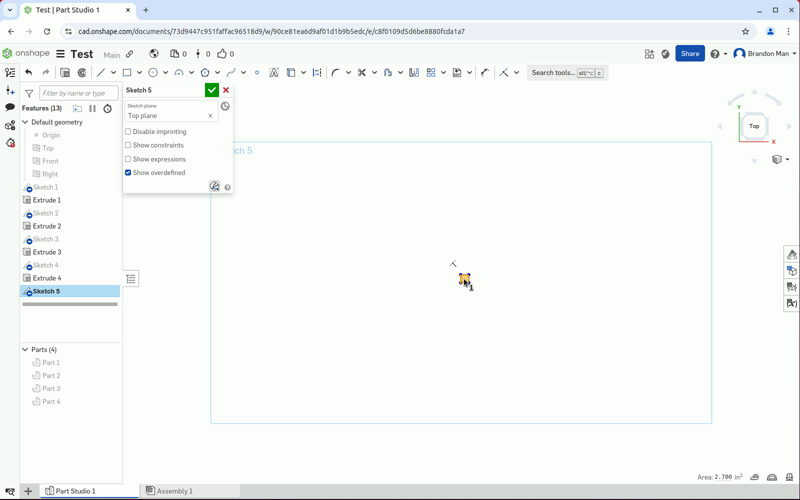
mouse_move(73, 352)
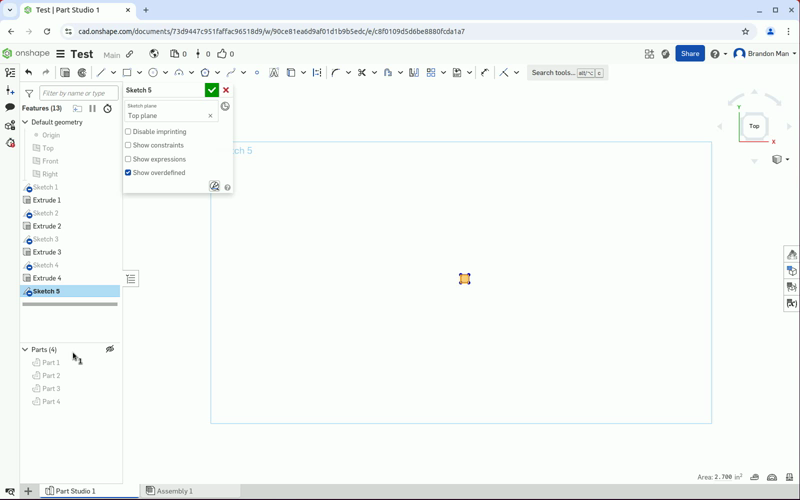
key(shift+y)
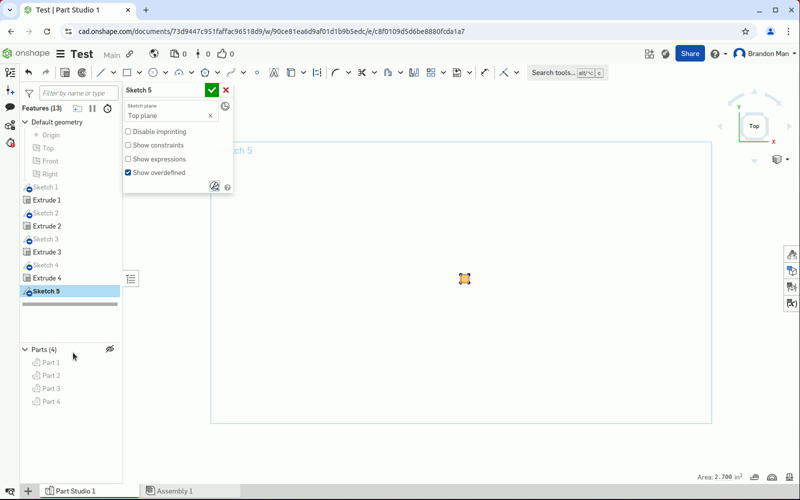
key(shift+e)
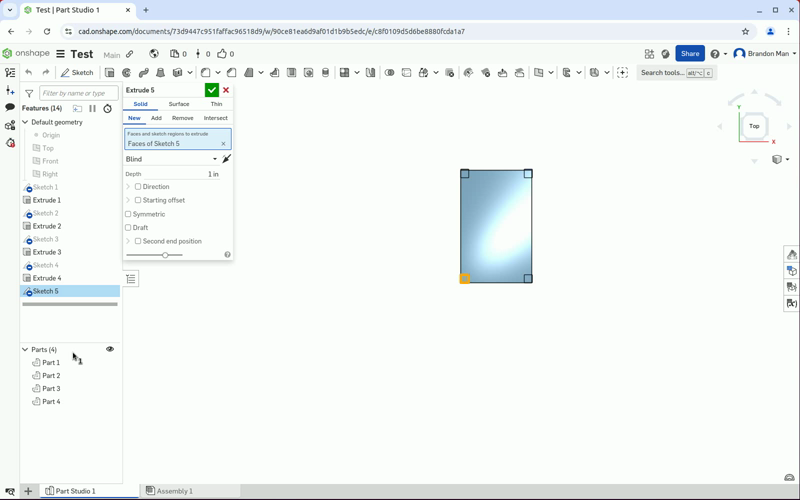
mouse_move(143, 106)
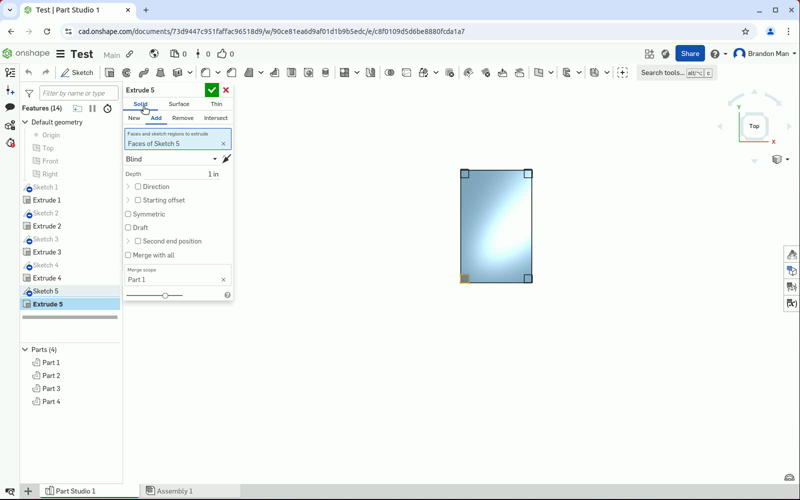
click(143, 106)
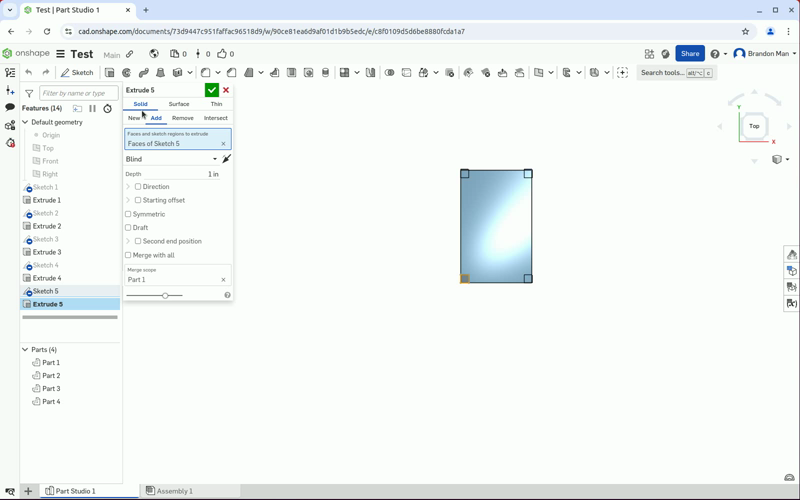
mouse_move(137, 120)
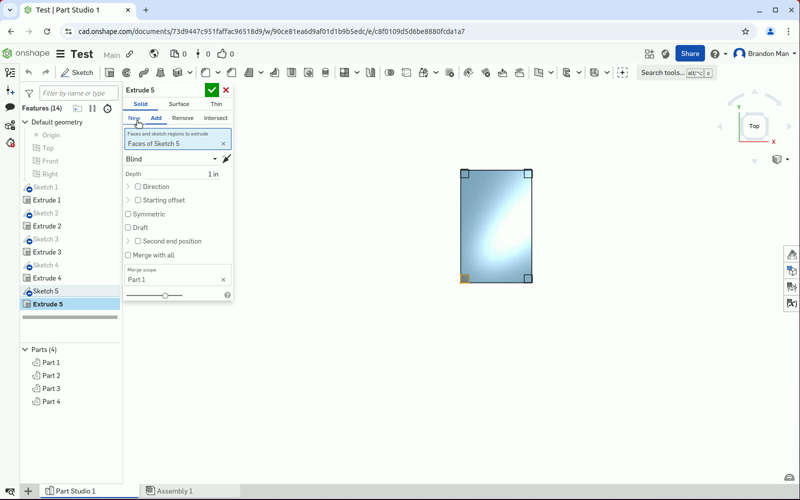
click(137, 120)
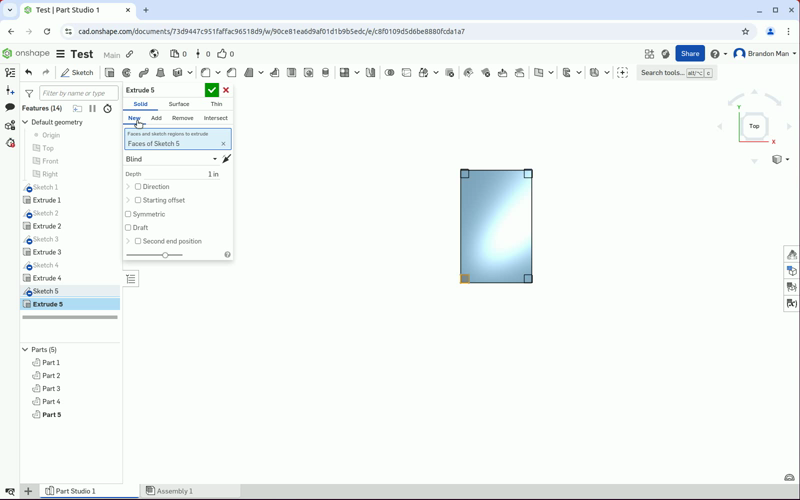
key(tab, 4)
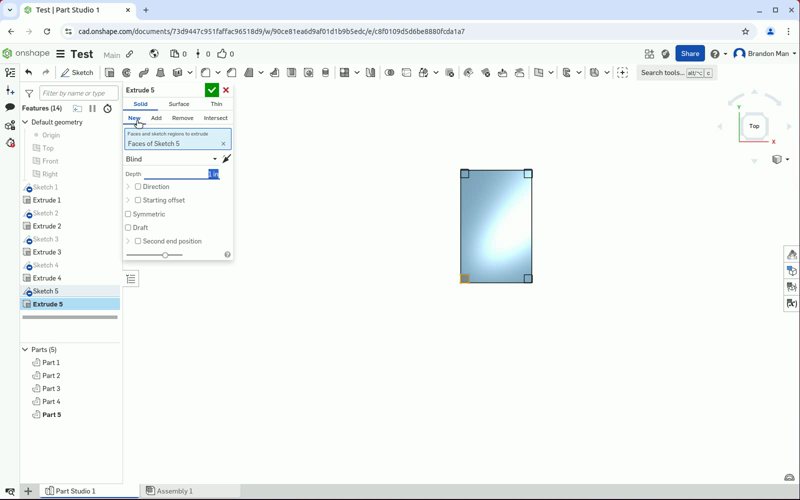
text(-14.924)
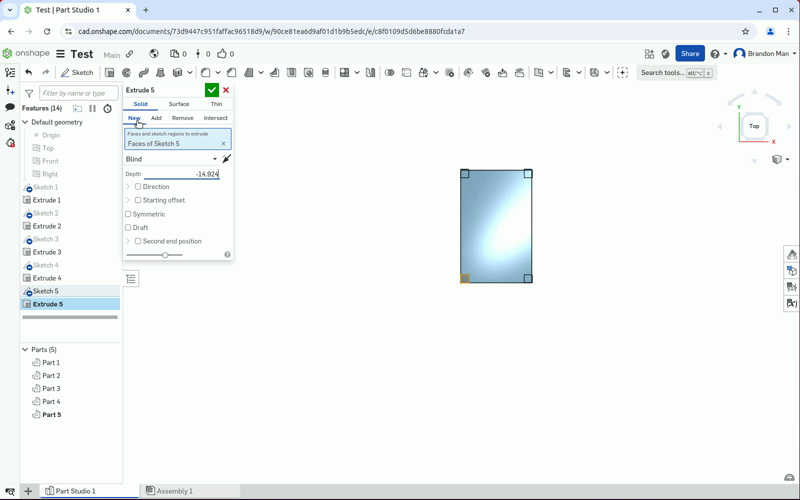
key(enter)
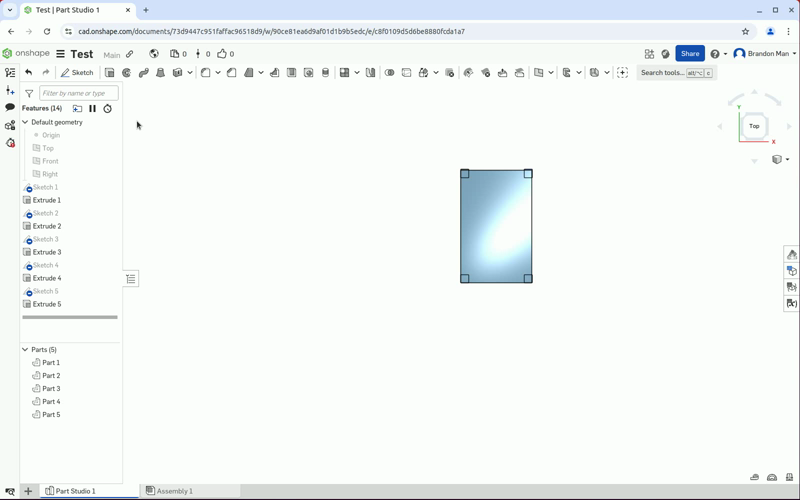
key(shift+h)
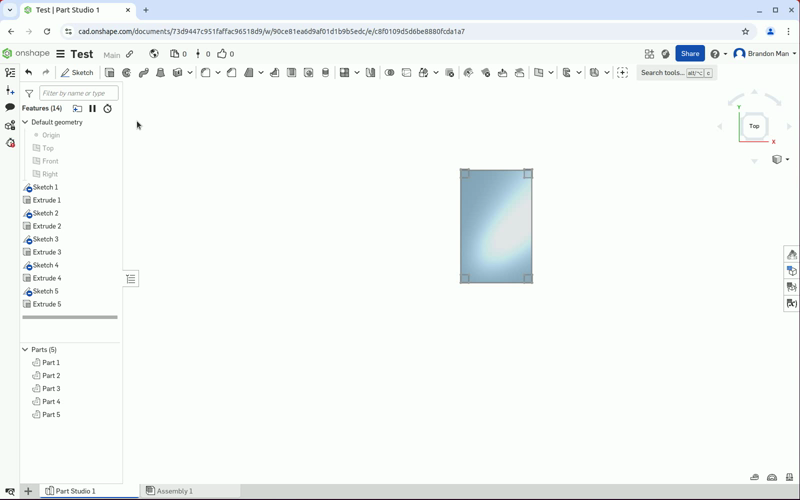
key(shift+h)
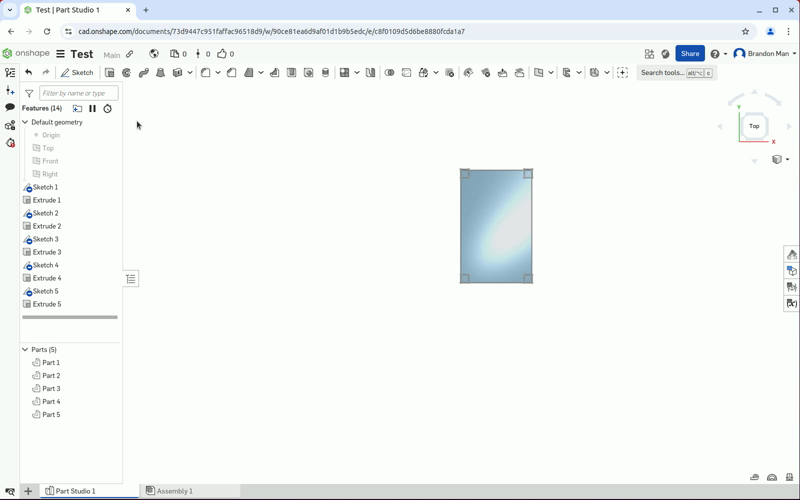
key(shift+7)
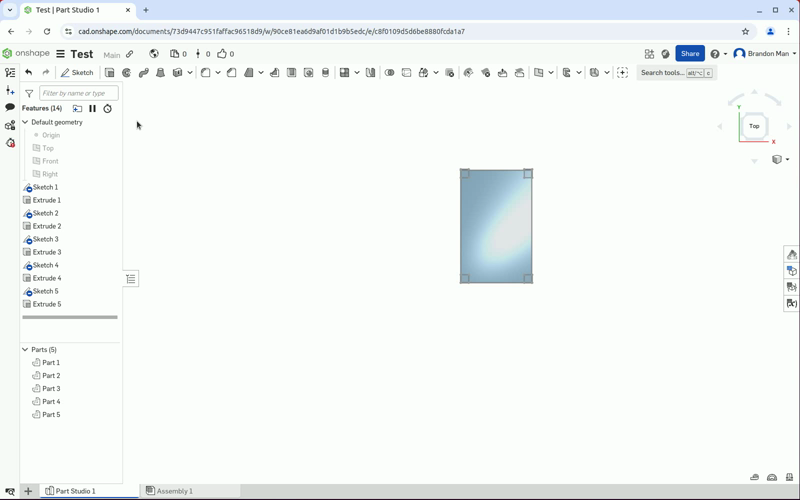
key(up, 3)
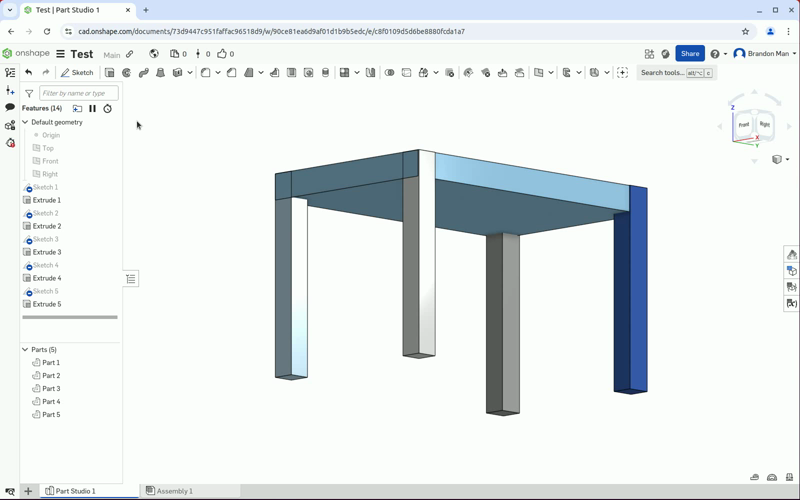
key(left, 3)
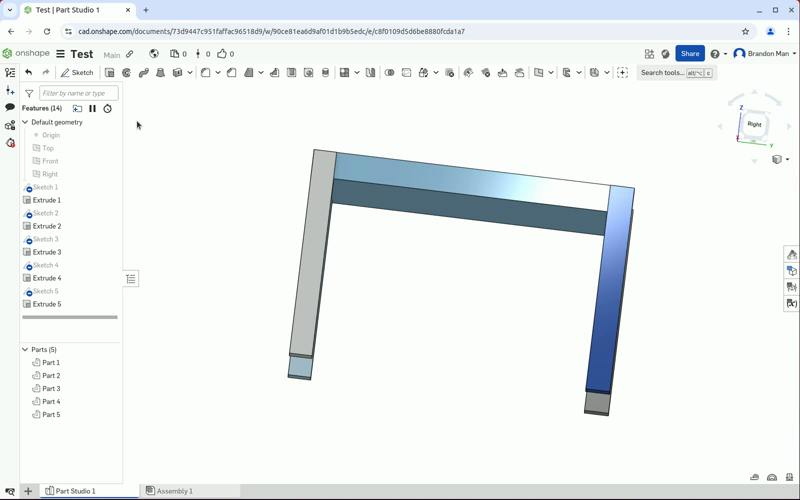
key(right, 3)
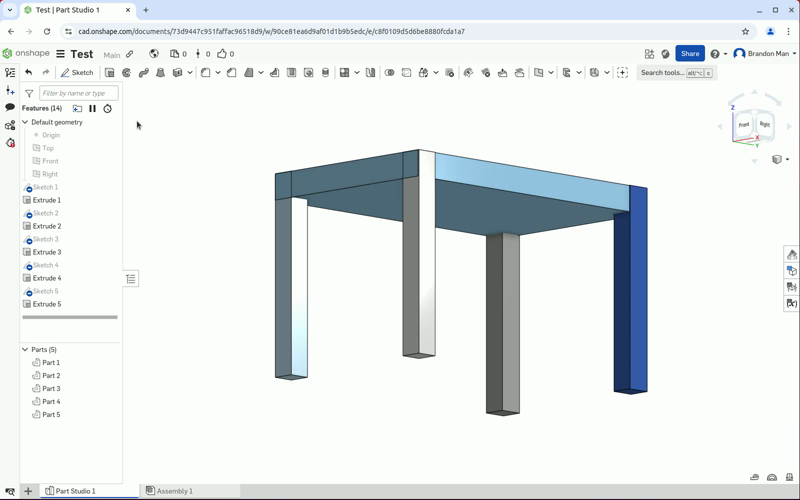
key(down, 3)
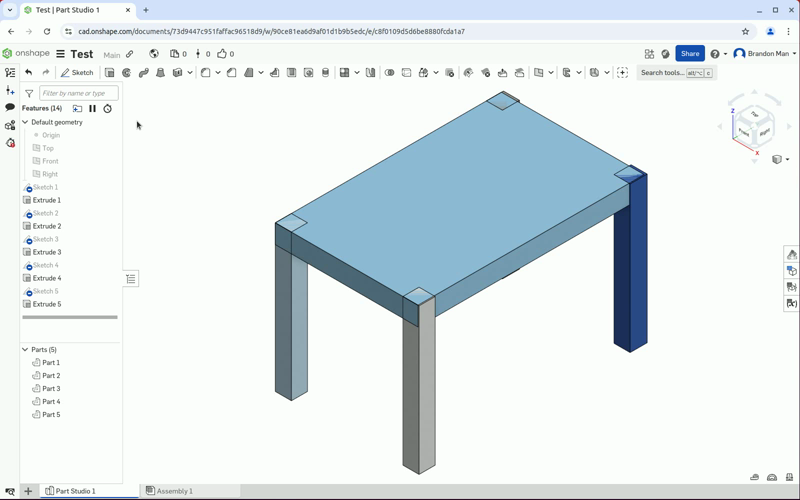
mouse_move(73, 189)
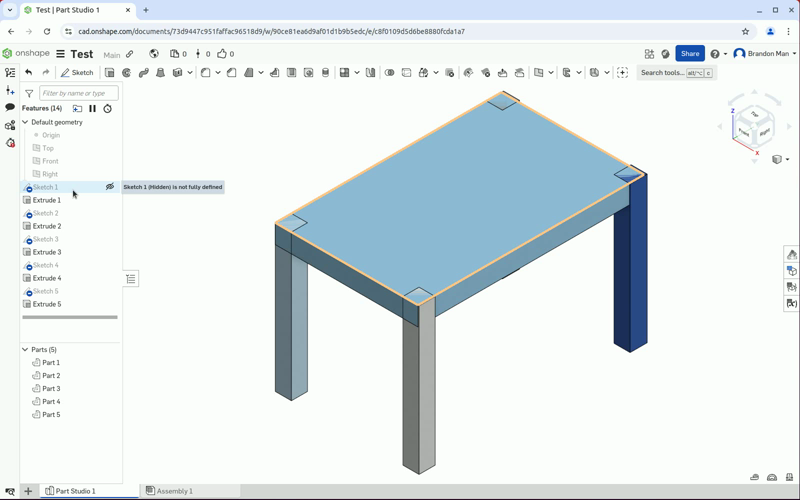
click(73, 189)